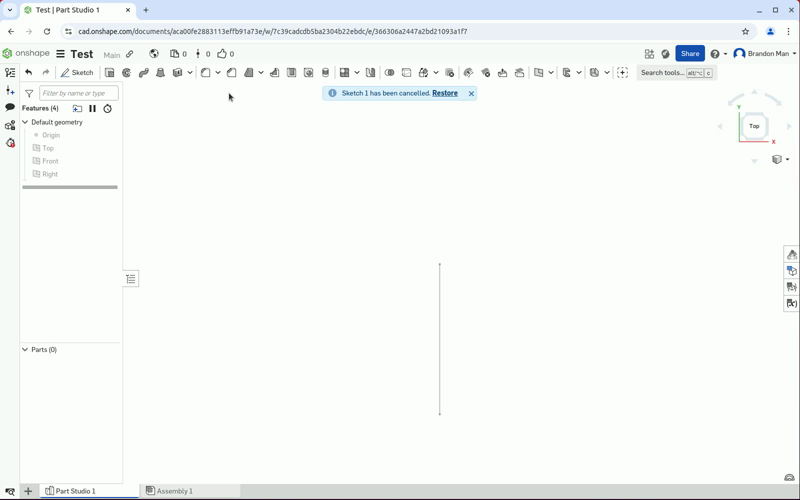
key(shift+h)
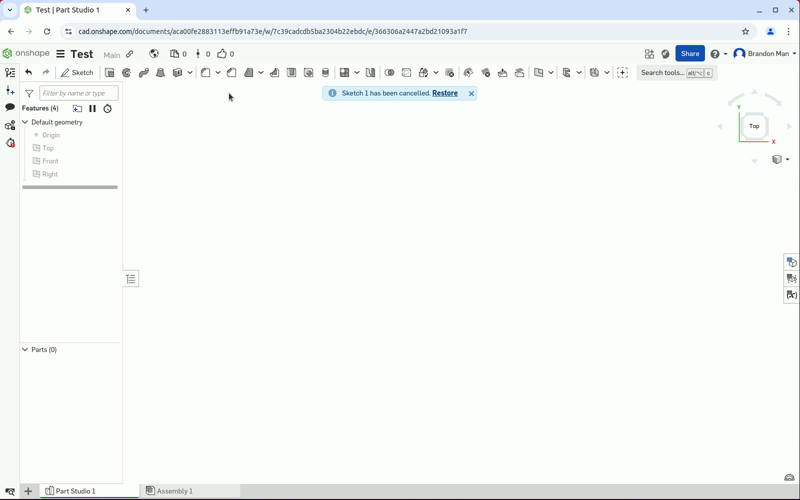
mouse_move(73, 352)
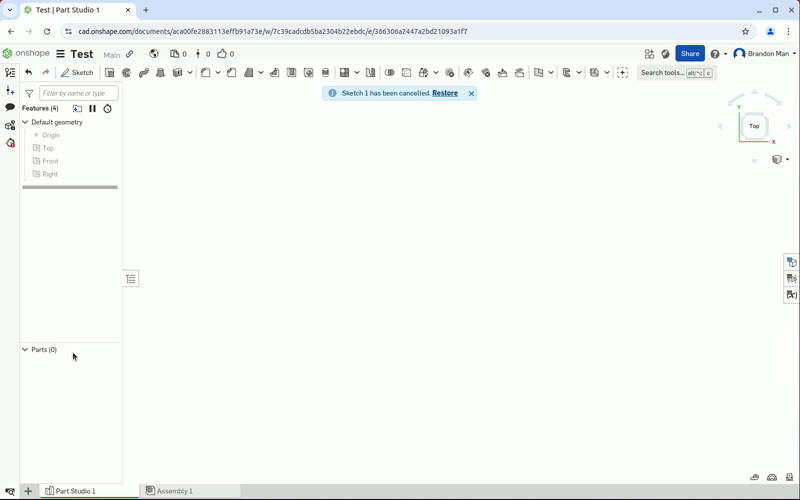
key(y)
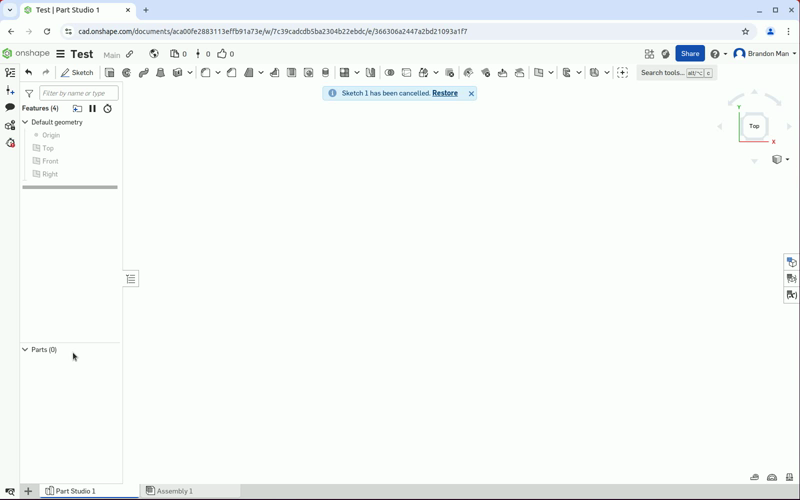
key(shift+p)
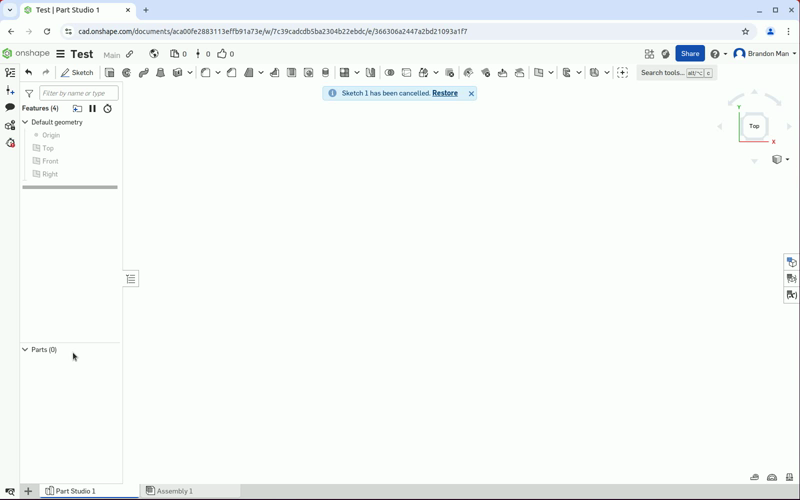
key(space)
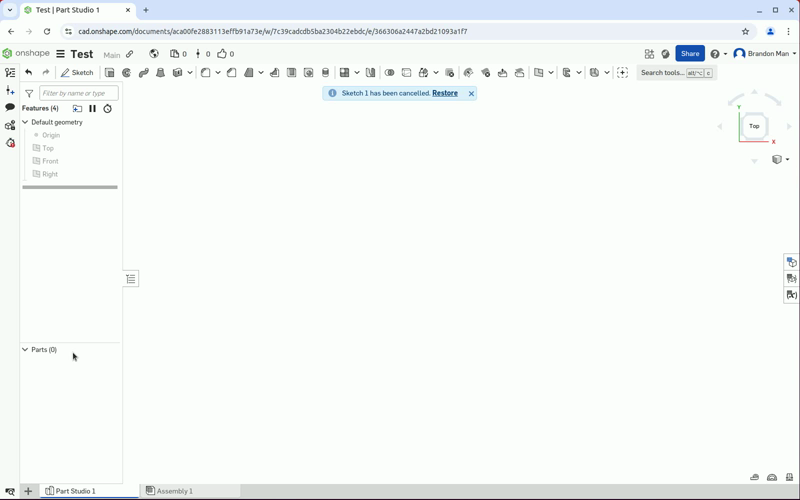
key_down(shift)
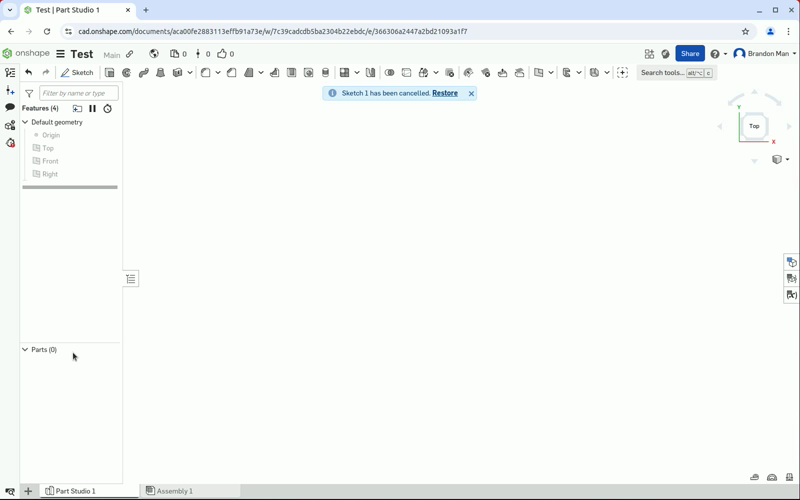
key(up)
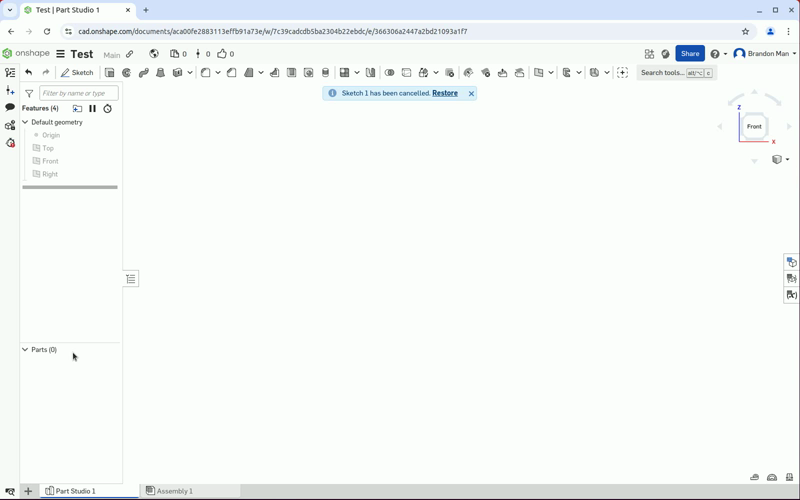
key_up(shift)
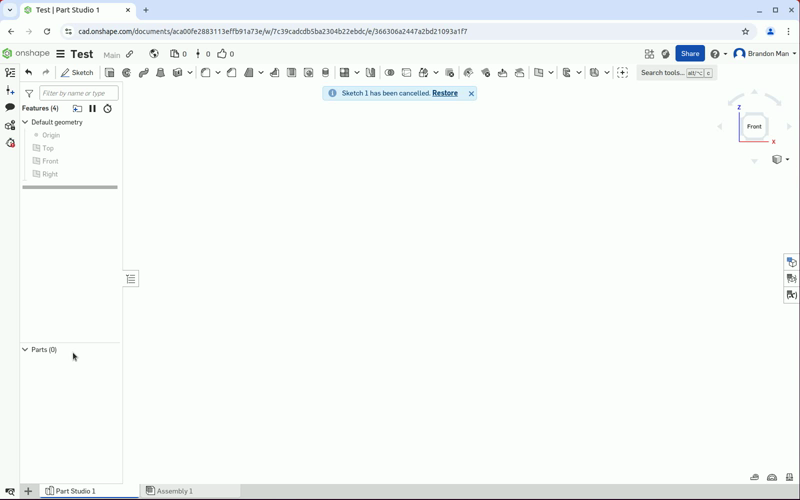
mouse_move(73, 352)
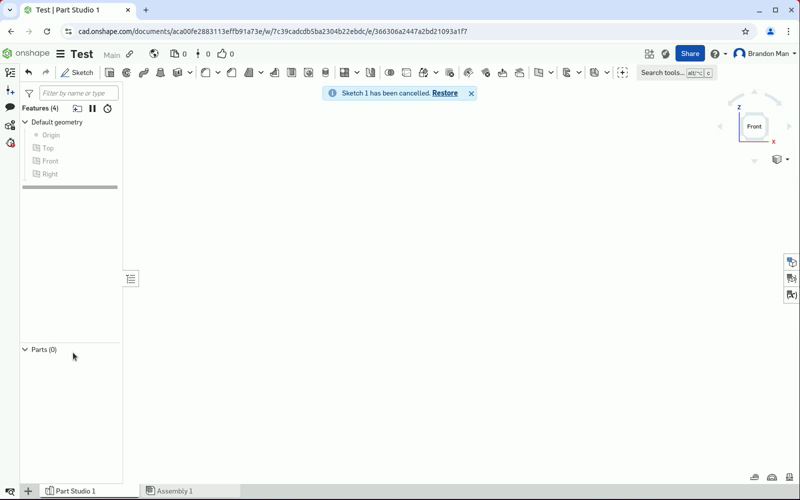
key(shift+y)
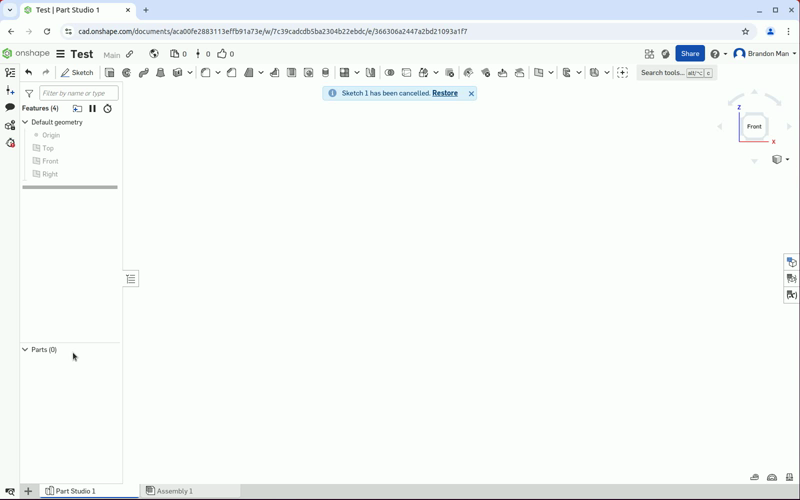
key(shift+s)
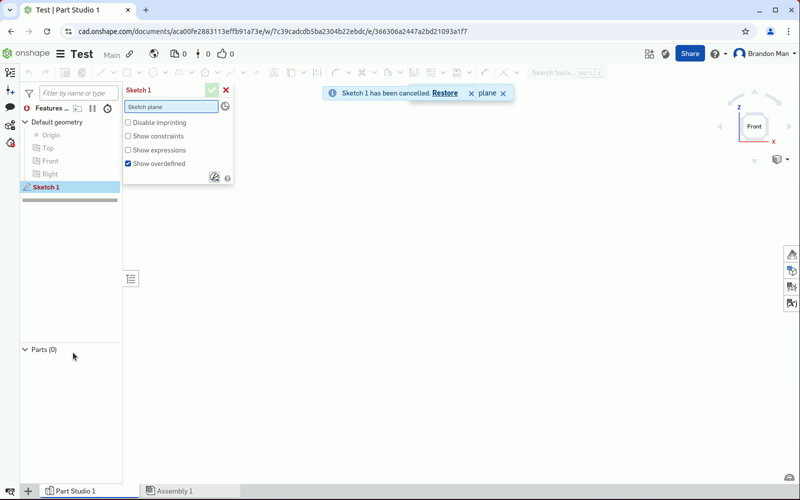
mouse_move(73, 163)
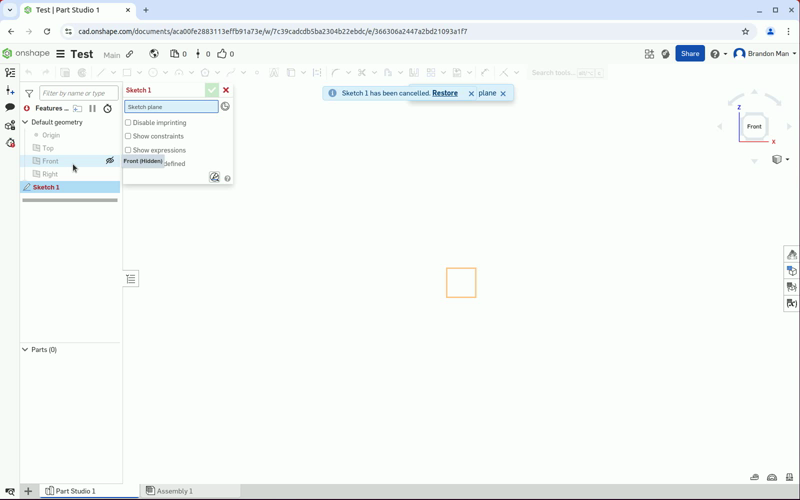
click(73, 163)
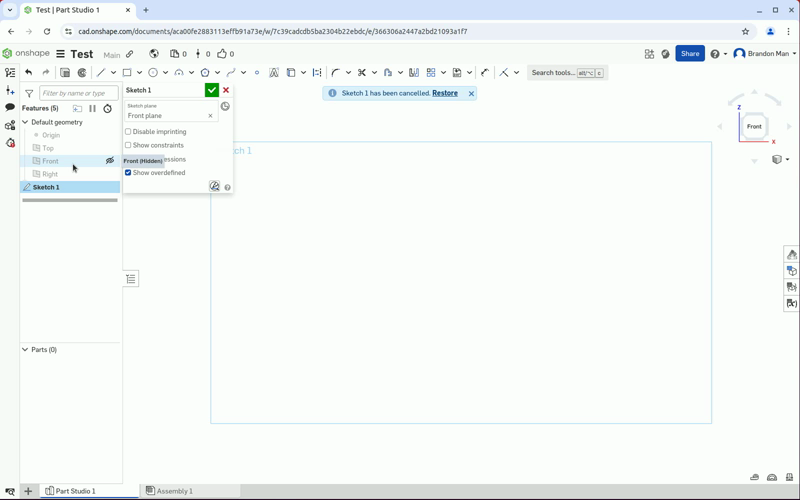
mouse_move(73, 352)
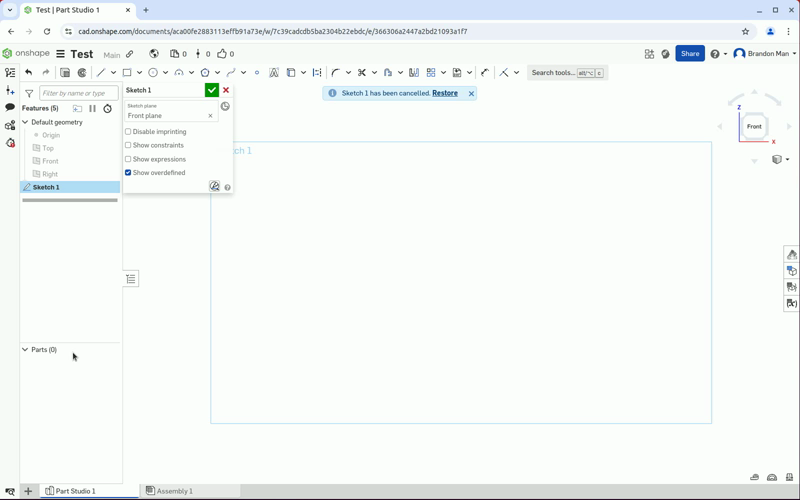
key(y)
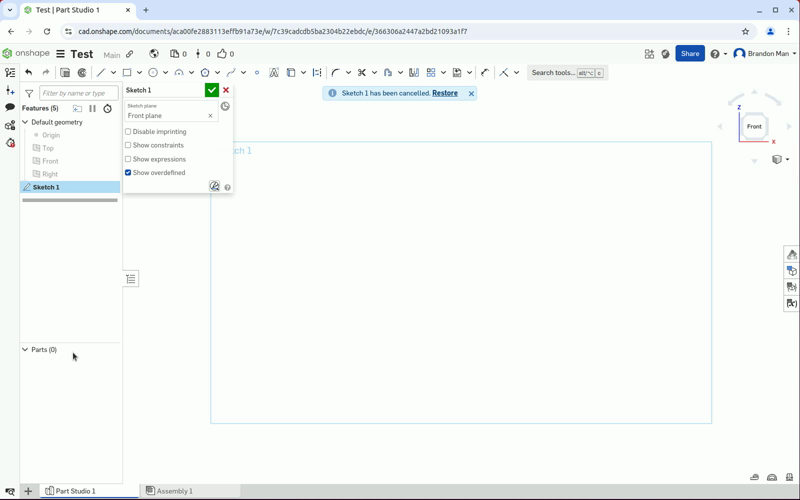
key(l)
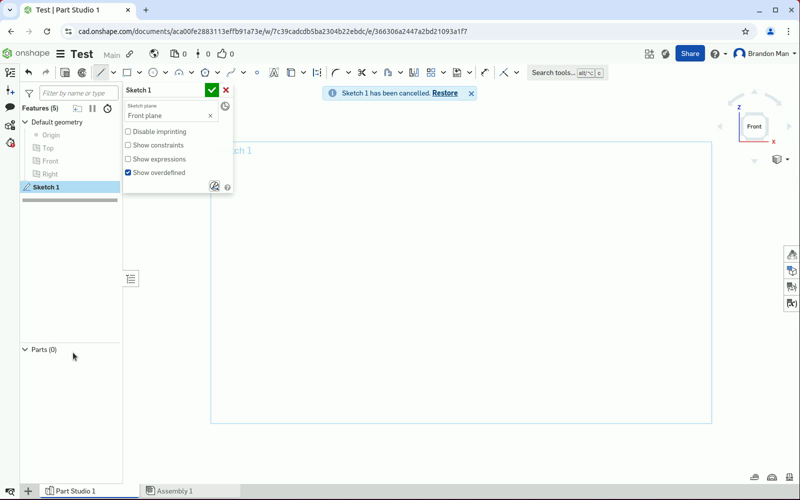
key_down(shift)
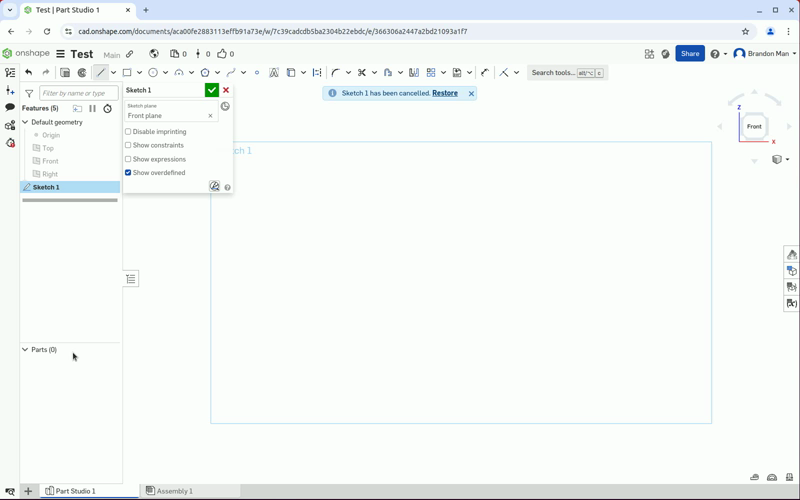
mouse_move(348, 282)
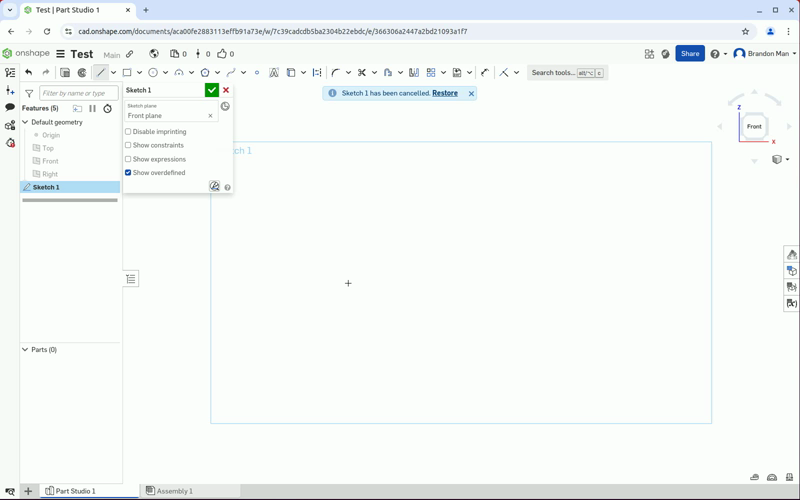
click(348, 282)
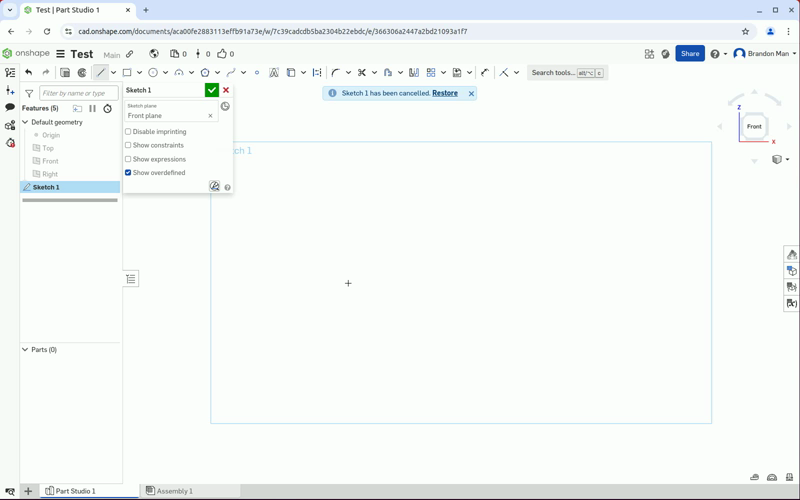
key_up(shift)
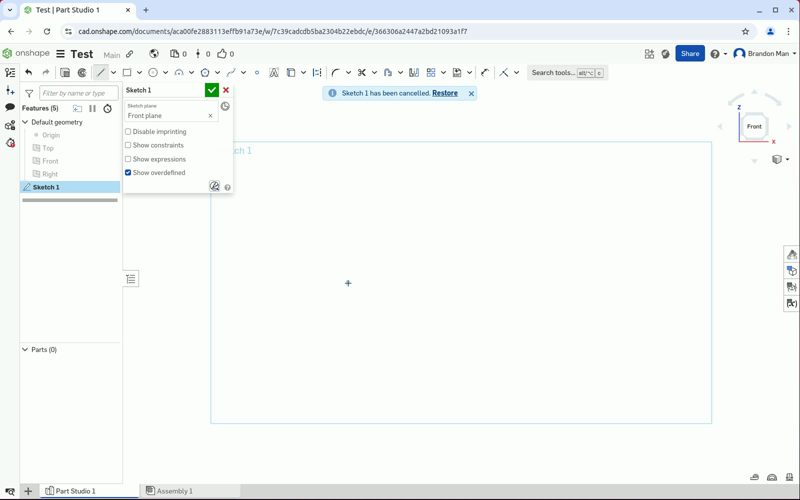
key_down(shift)
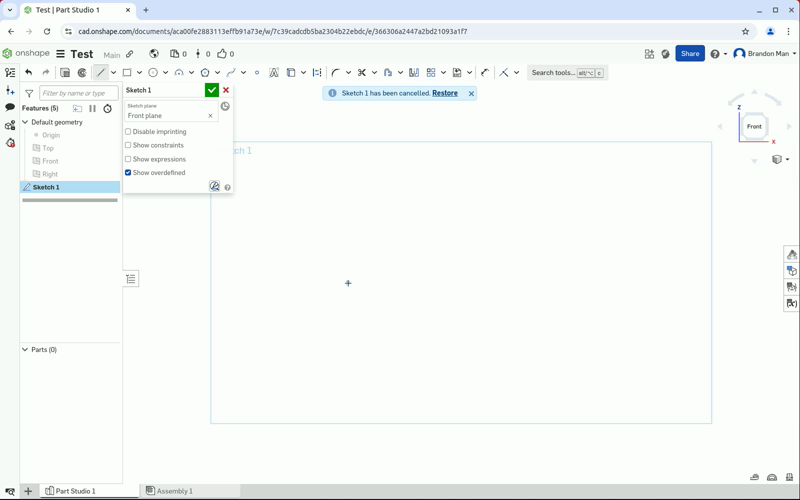
mouse_move(378, 282)
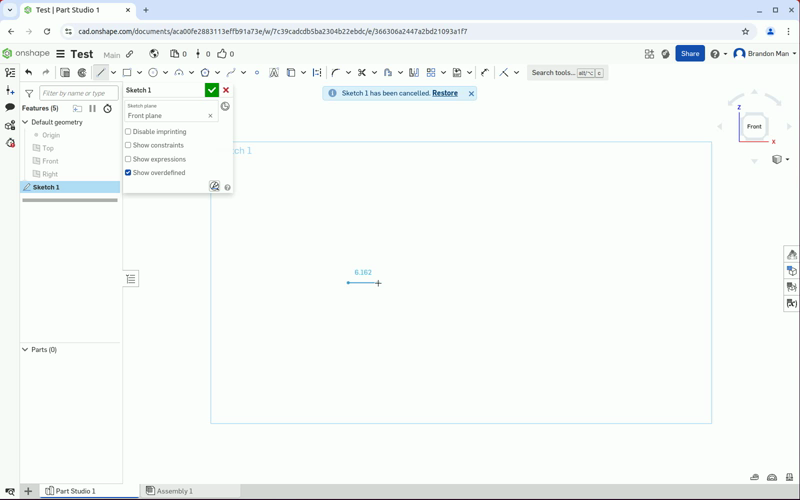
mouse_move(380, 282)
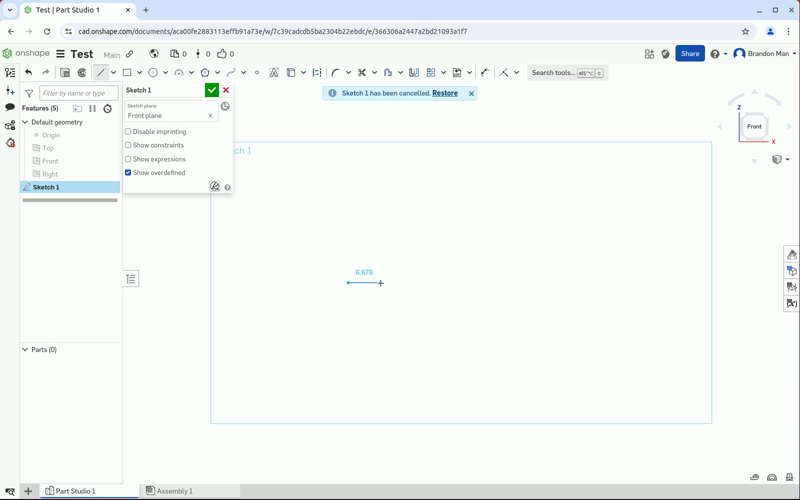
click(380, 282)
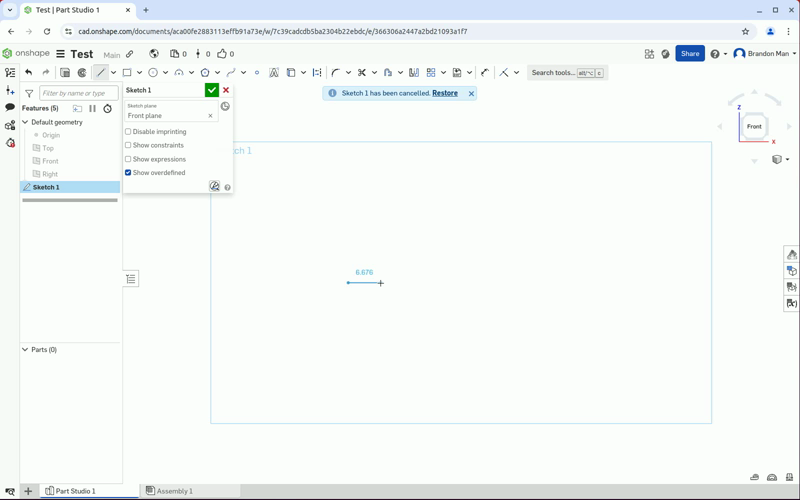
key_up(shift)
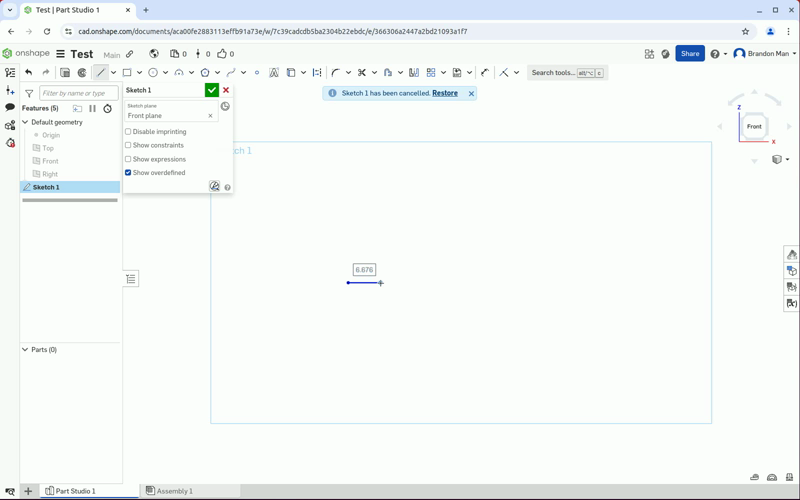
key_down(shift)
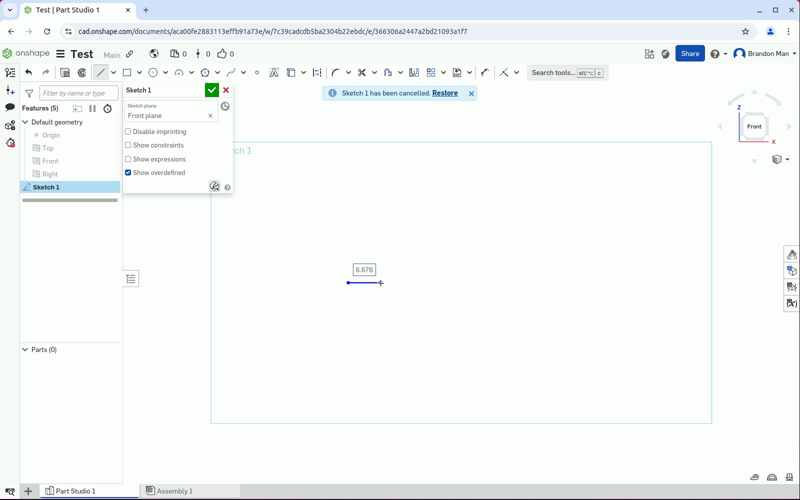
mouse_move(380, 186)
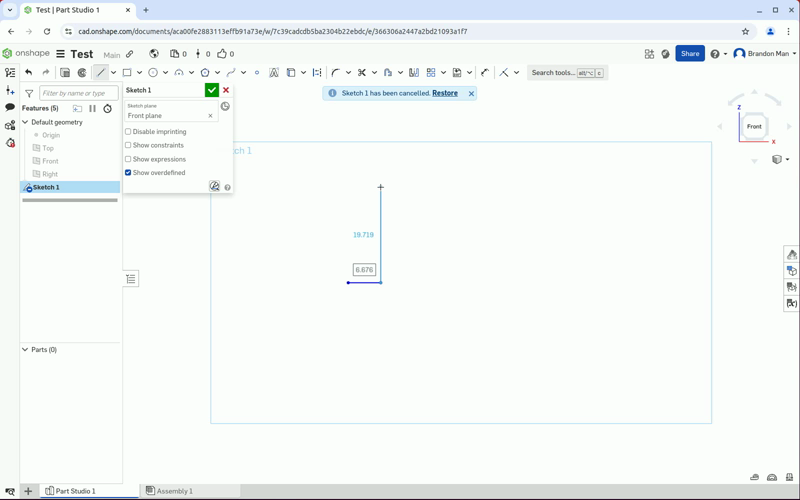
click(380, 186)
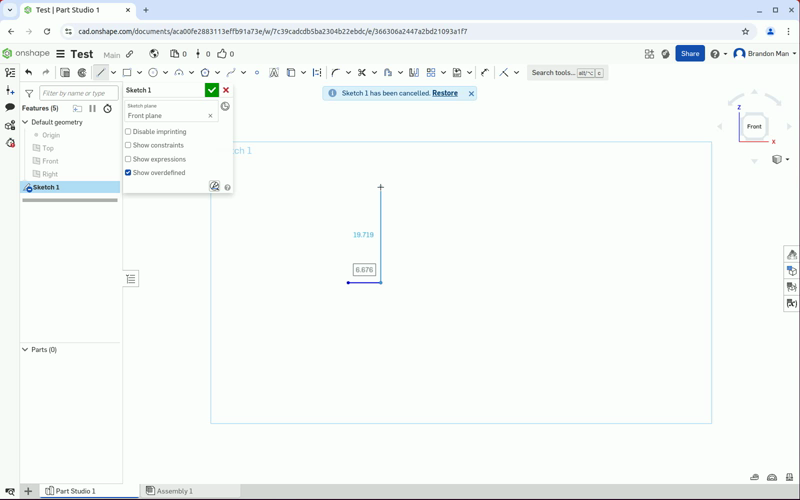
key_up(shift)
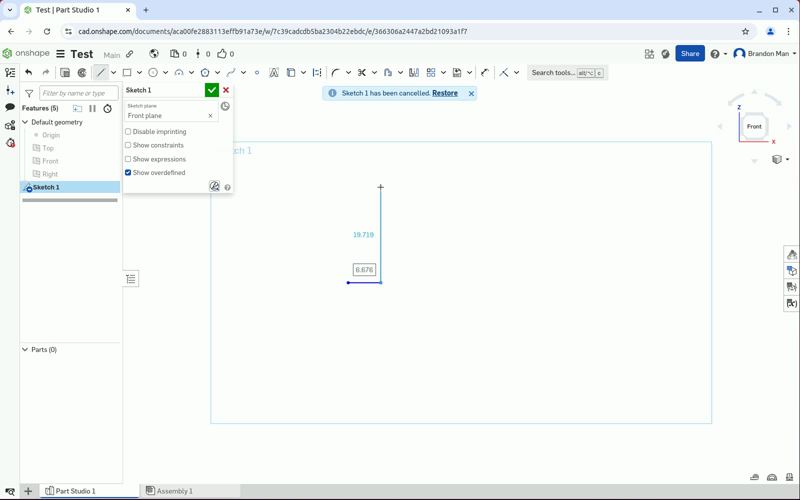
key_down(shift)
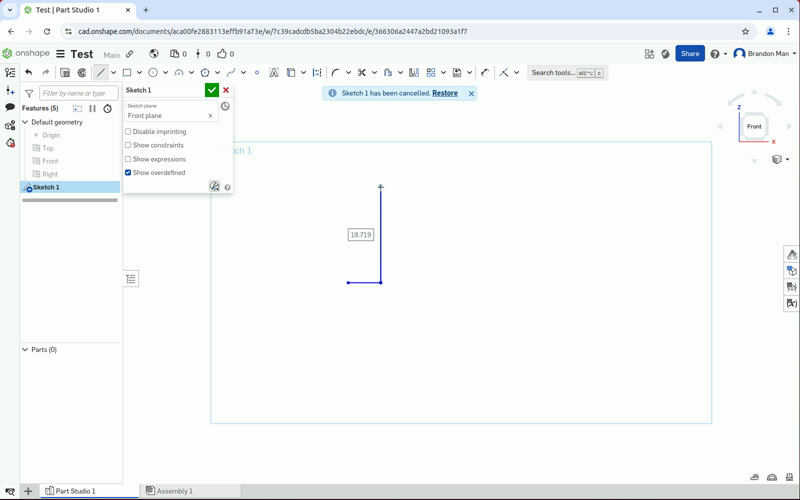
mouse_move(410, 186)
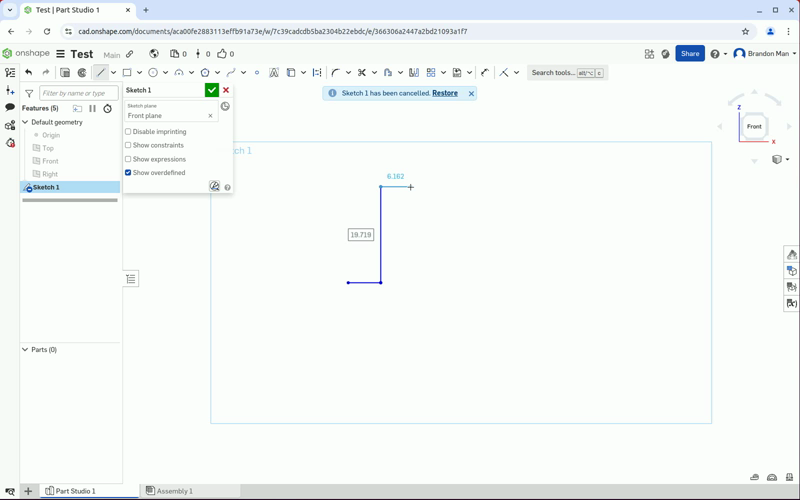
mouse_move(348, 186)
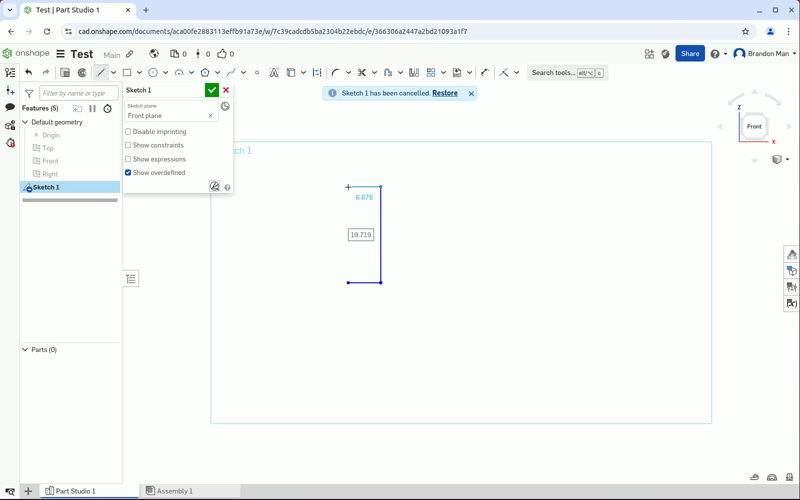
click(348, 186)
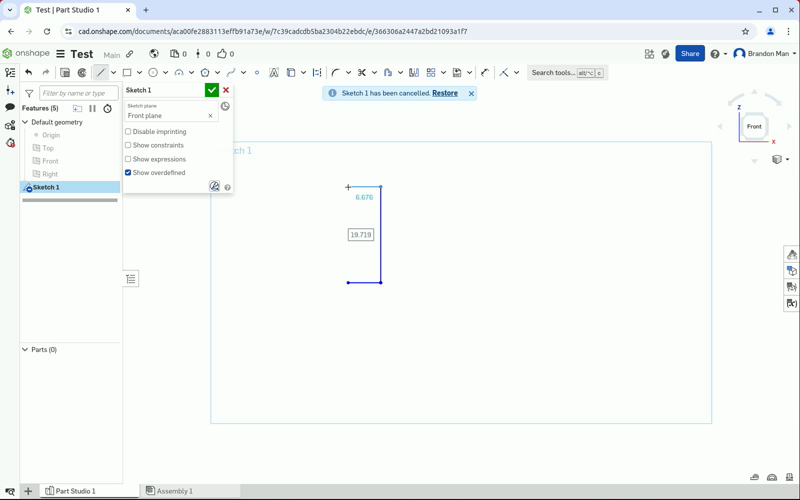
key_up(shift)
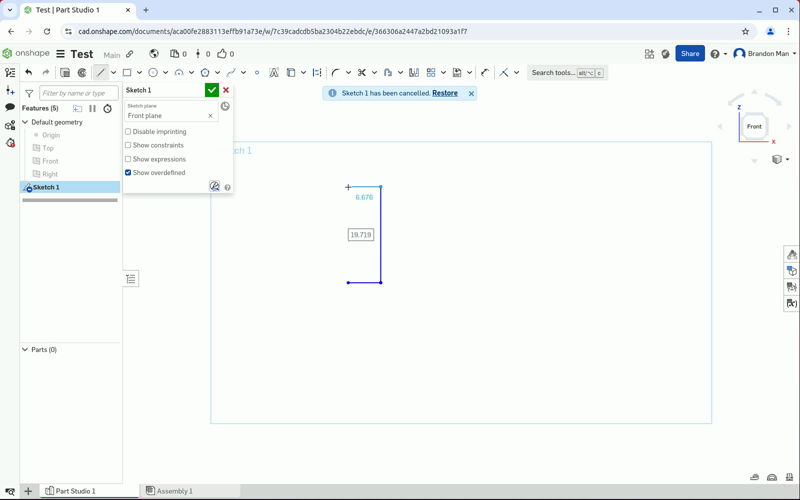
key_down(shift)
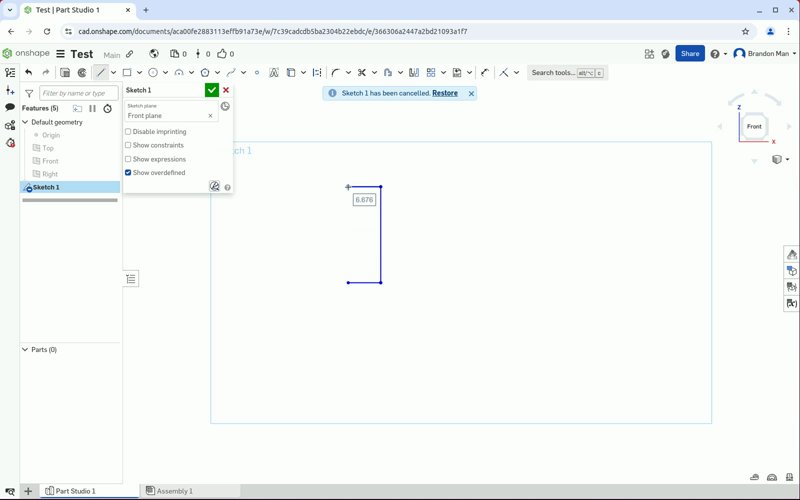
mouse_move(348, 282)
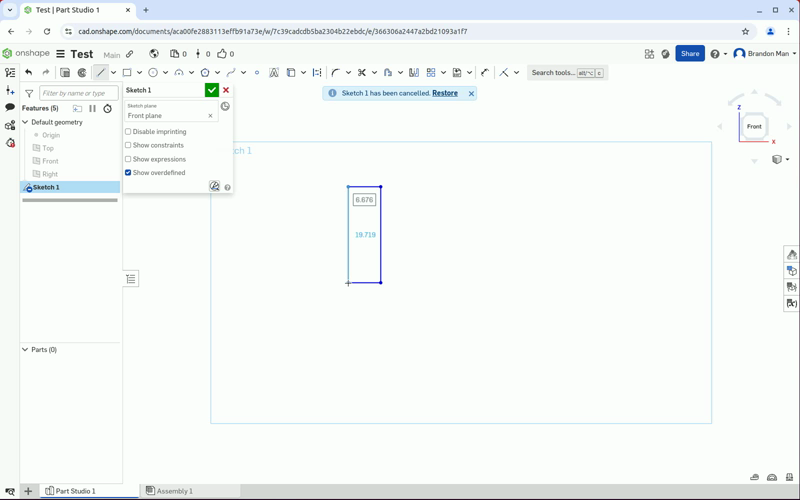
key_up(shift)
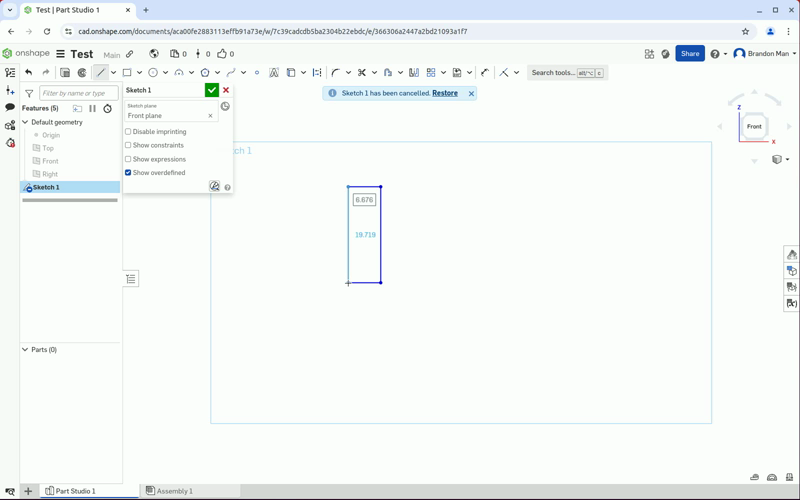
click(348, 282)
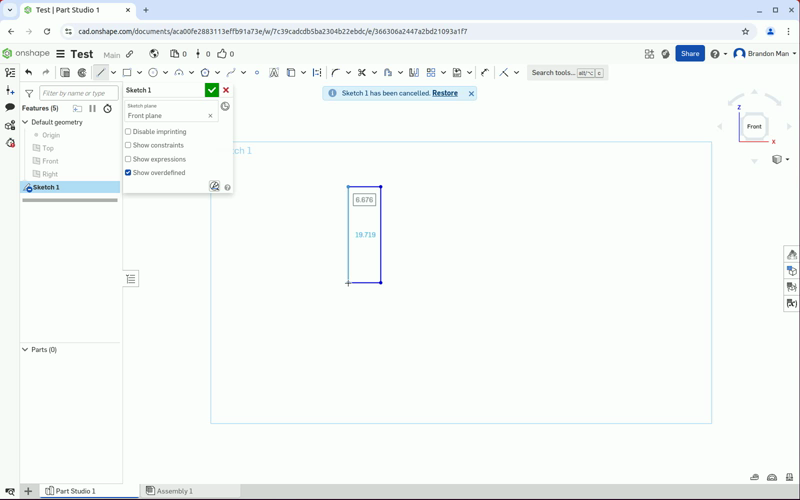
key(esc)
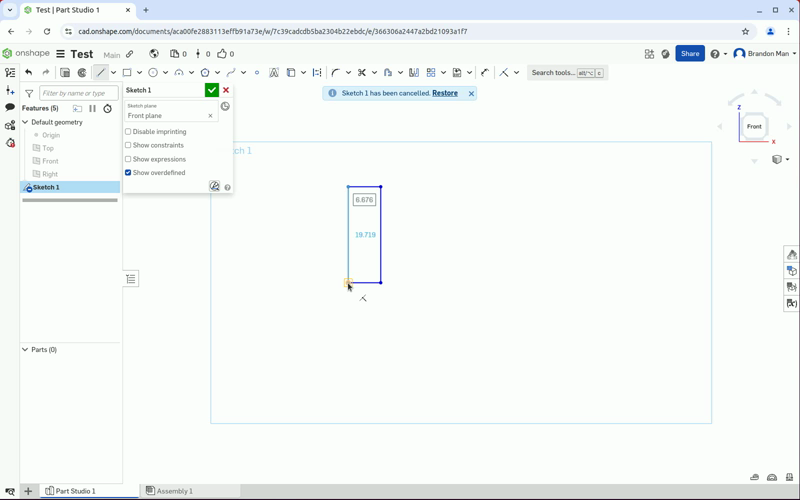
mouse_move(364, 197)
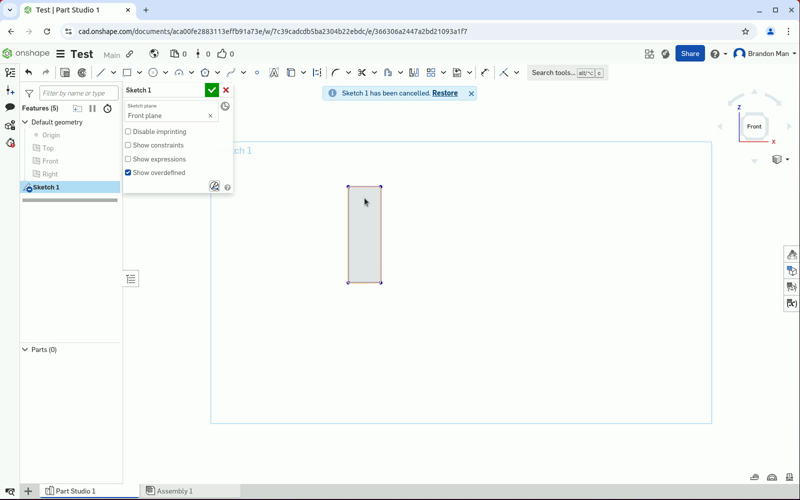
click(364, 197)
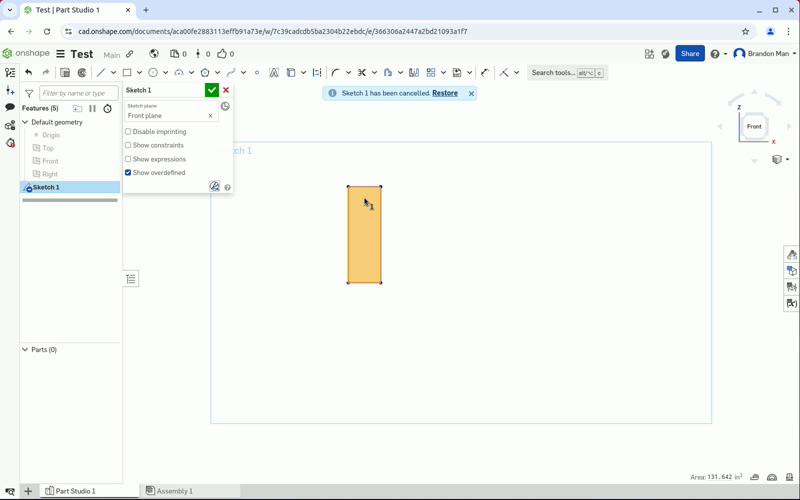
mouse_move(73, 352)
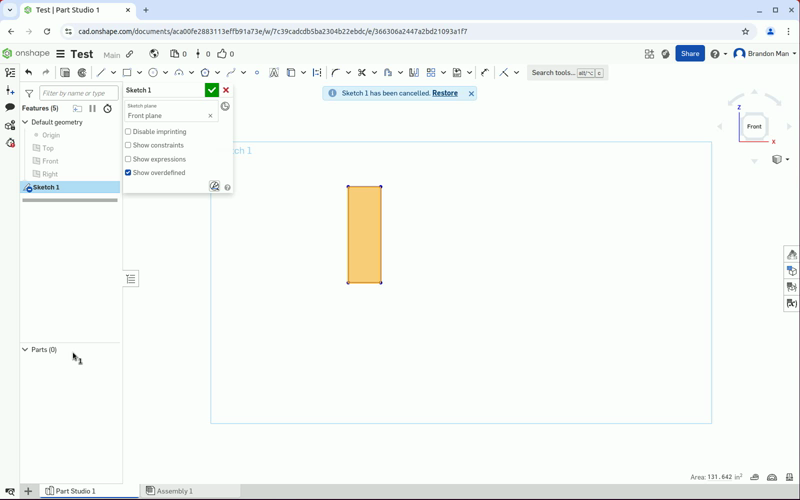
key(shift+y)
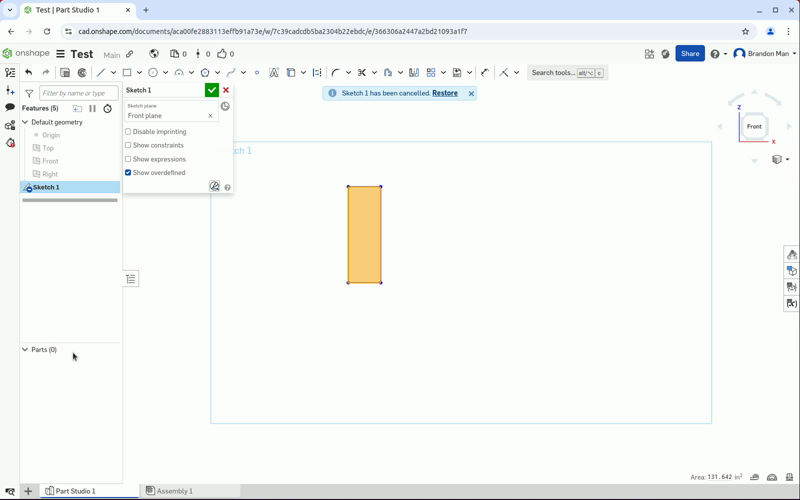
key(shift+e)
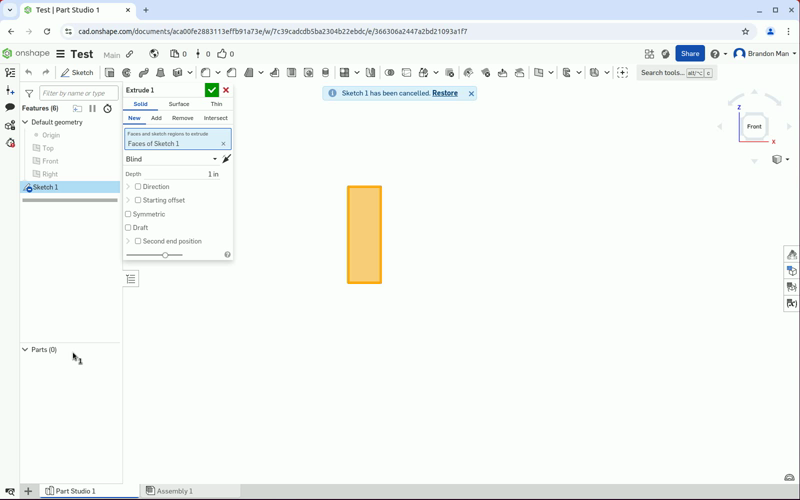
mouse_move(143, 106)
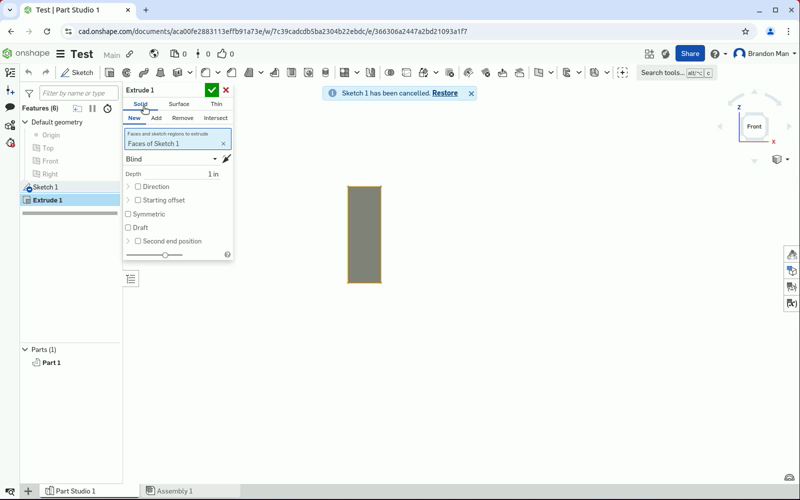
click(143, 106)
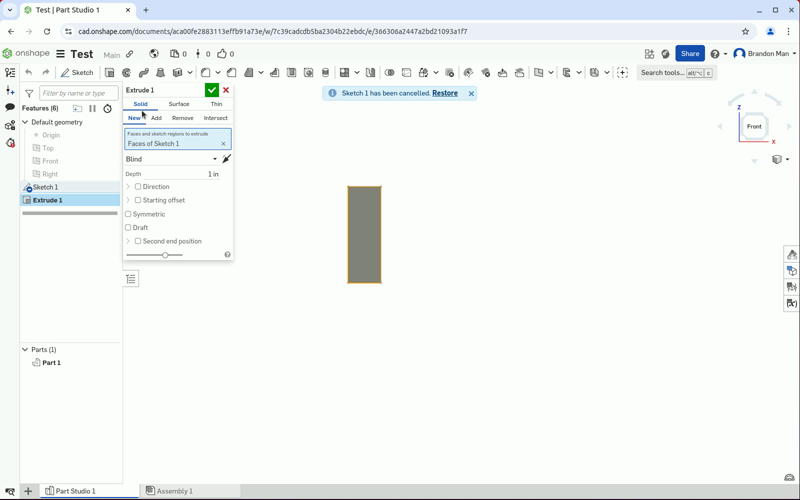
mouse_move(137, 120)
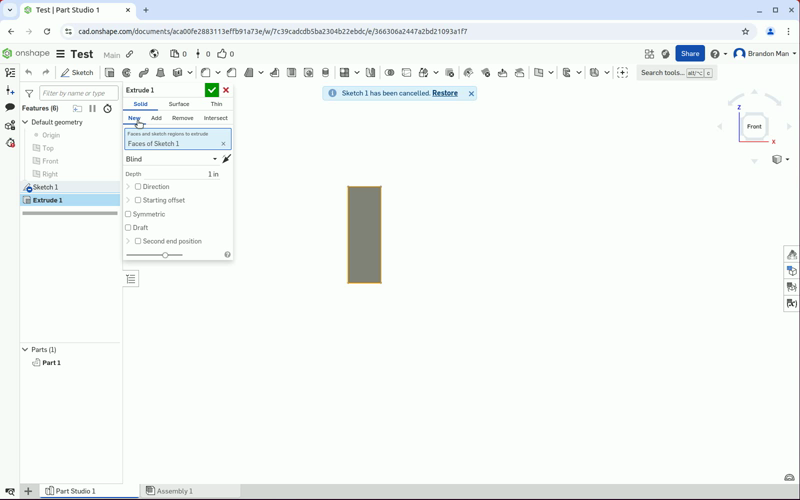
click(137, 120)
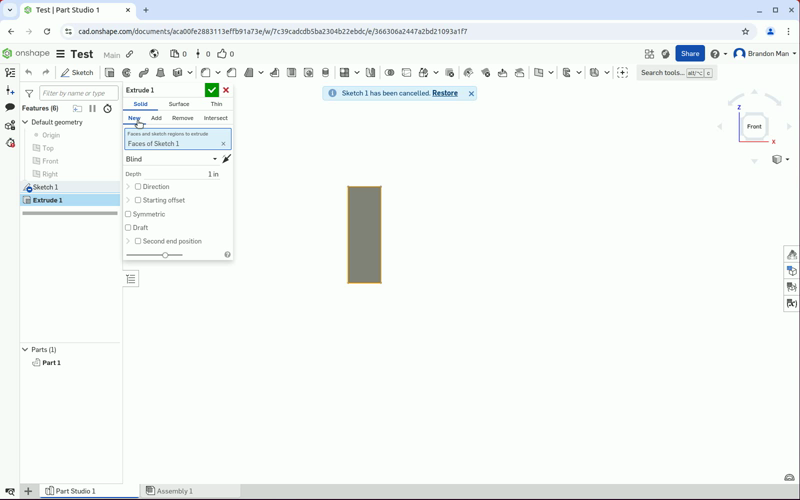
key(tab, 4)
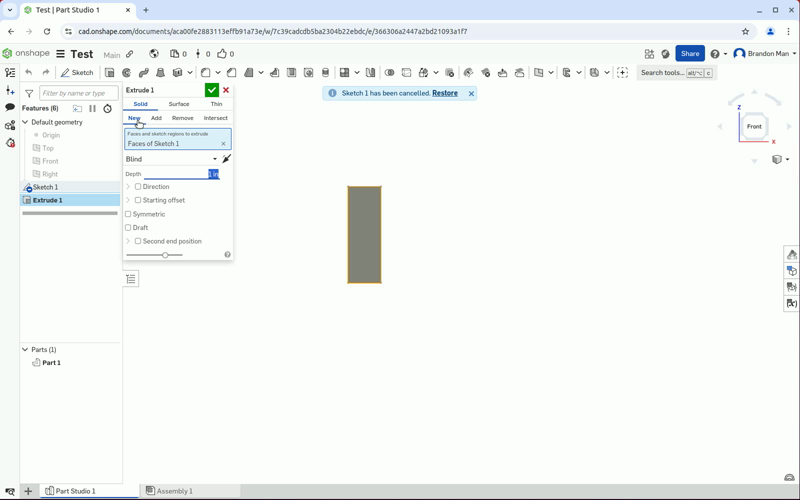
text(19.738)
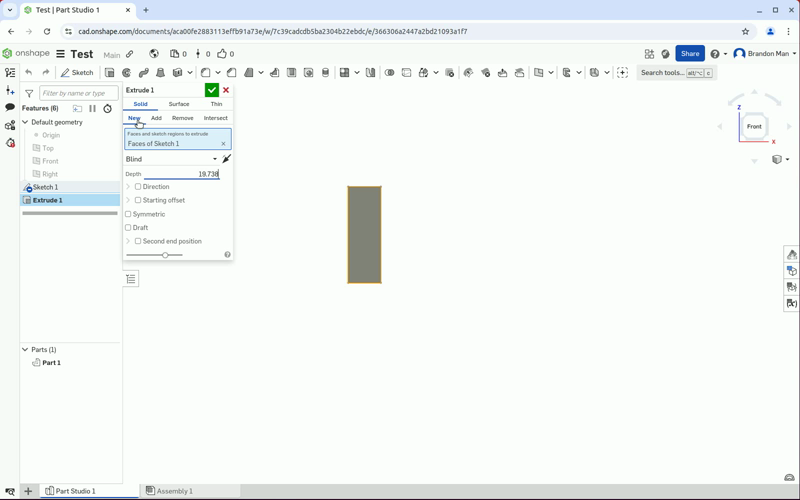
key(enter)
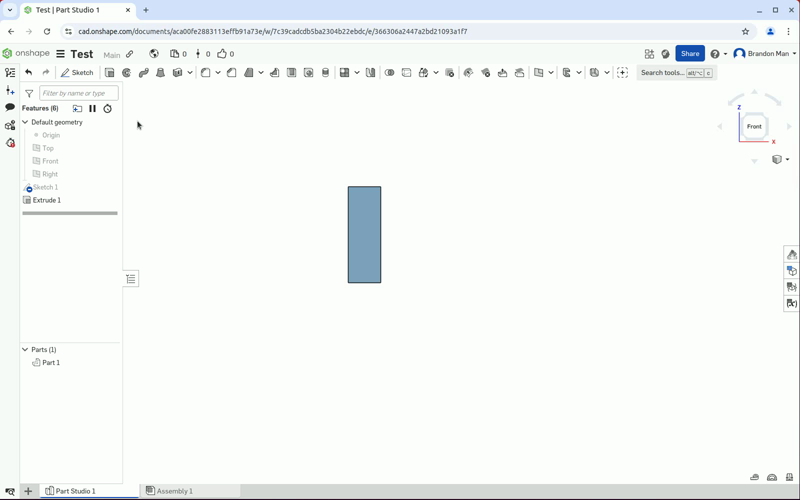
key(shift+h)
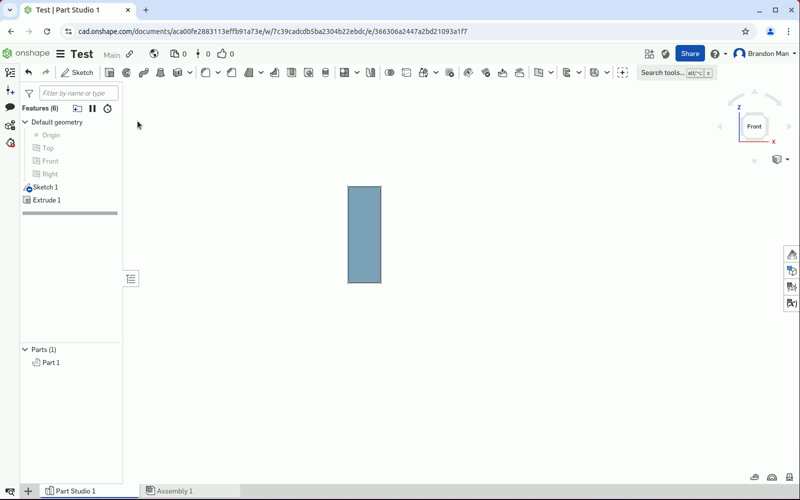
key(shift+h)
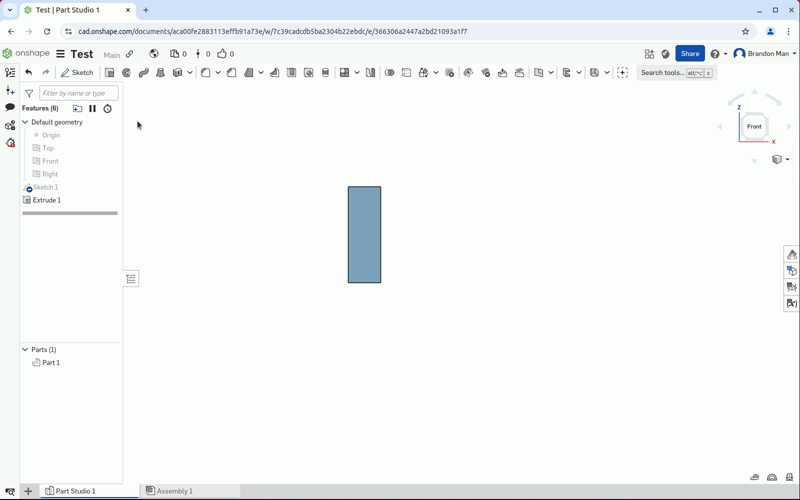
mouse_move(73, 189)
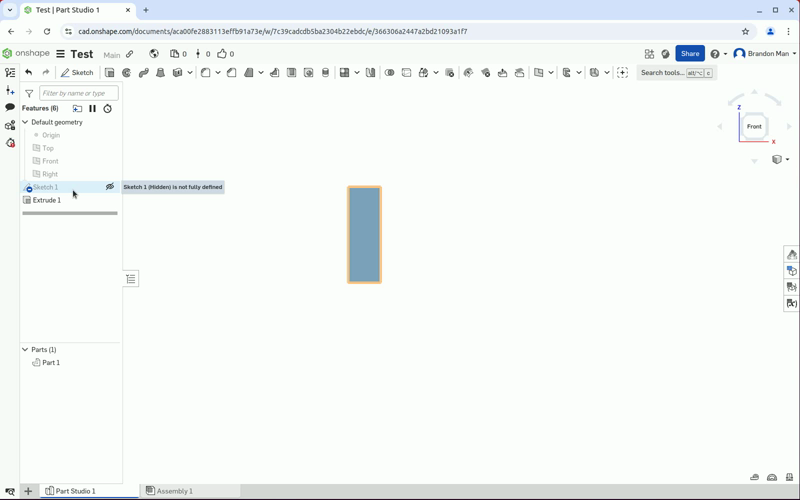
click(73, 189)
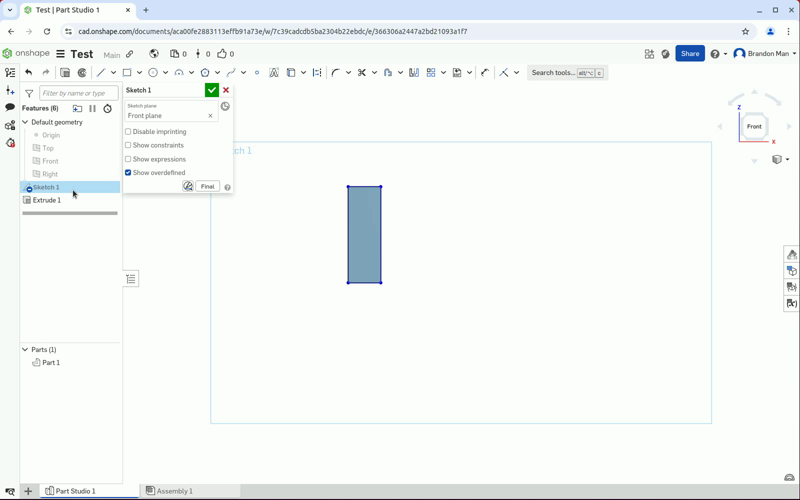
mouse_move(229, 92)
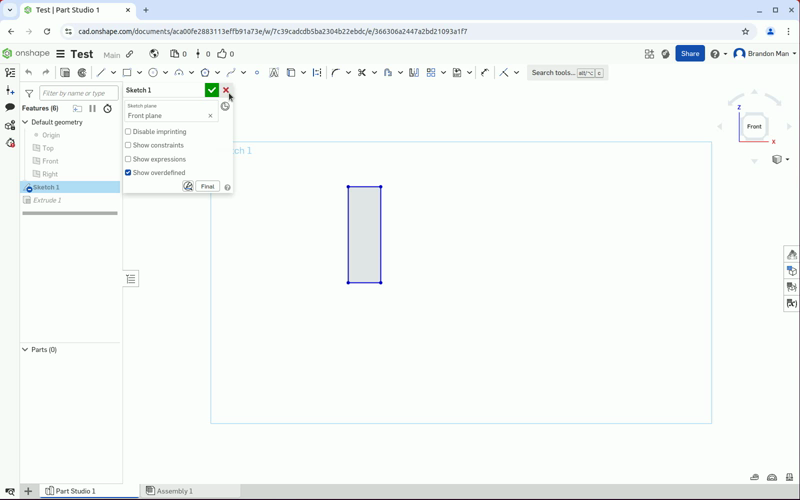
click(229, 92)
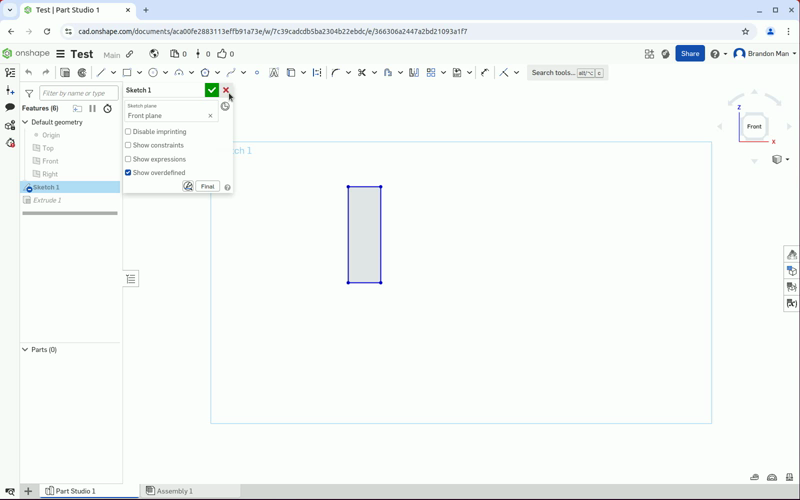
key(shift+s)
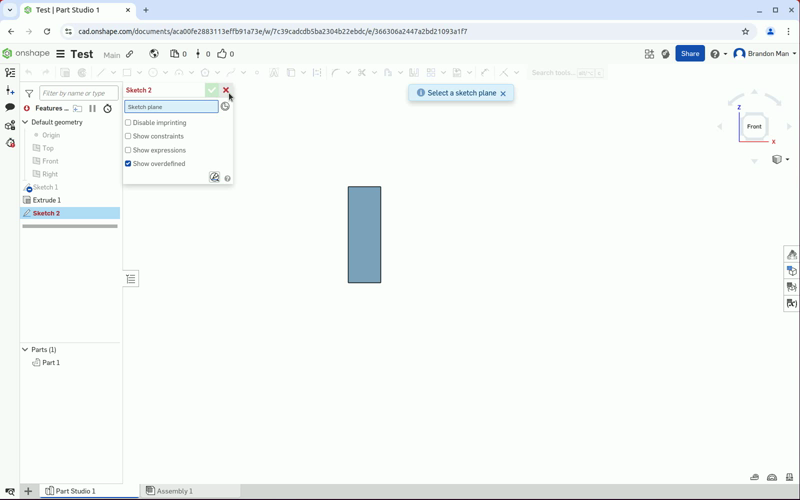
mouse_move(73, 163)
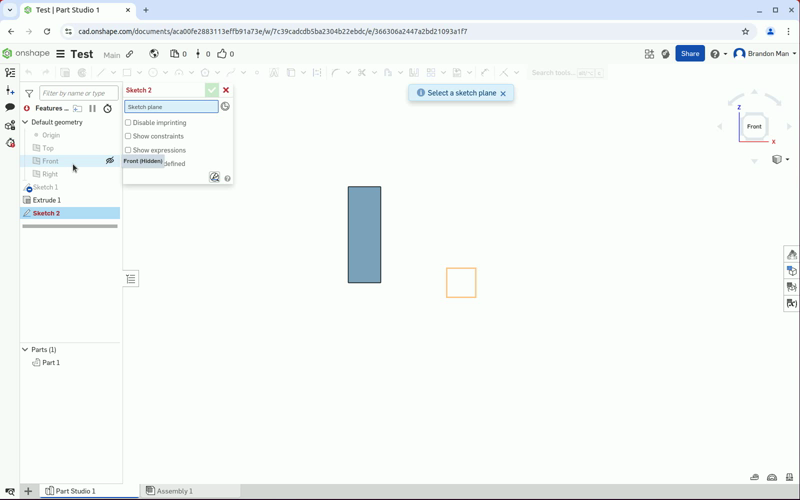
click(73, 163)
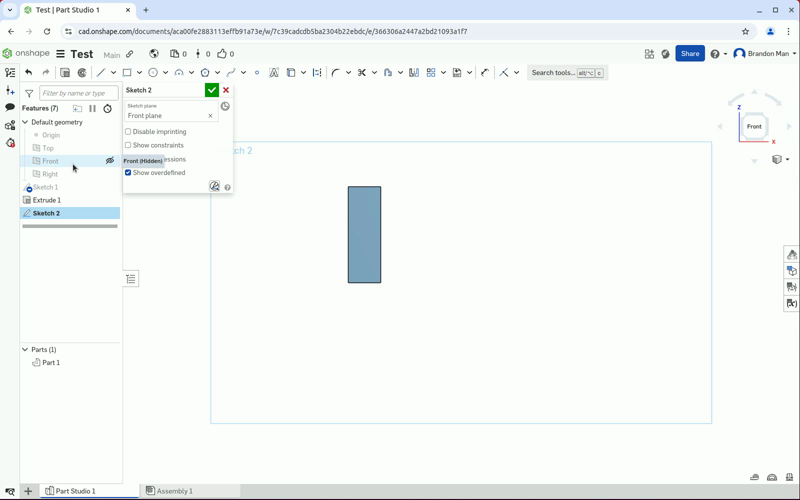
mouse_move(73, 352)
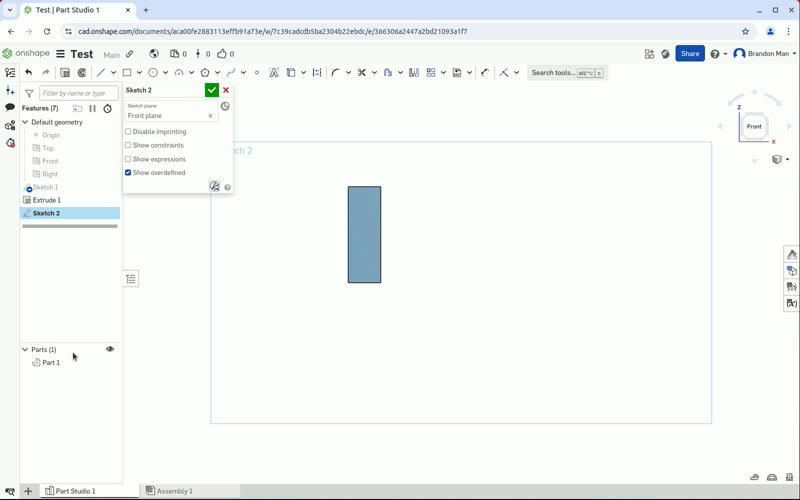
key(y)
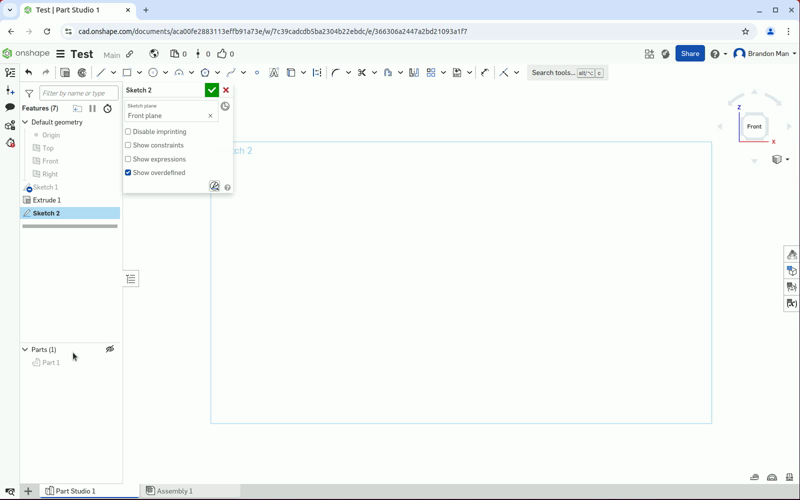
key(l)
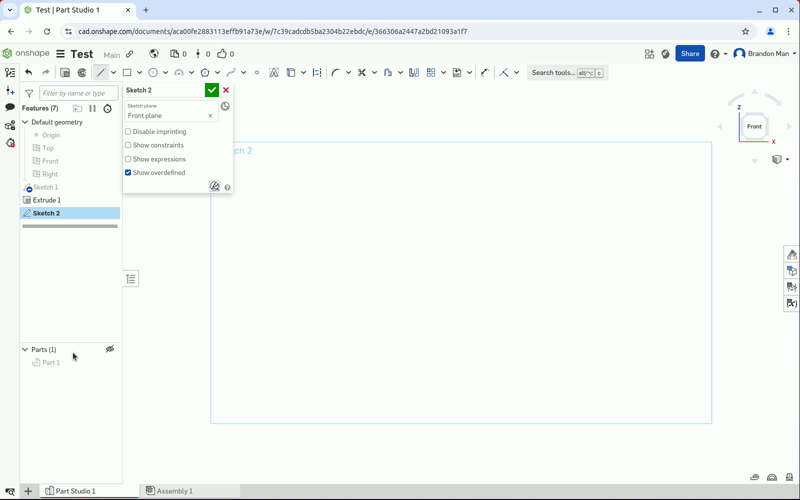
key_down(shift)
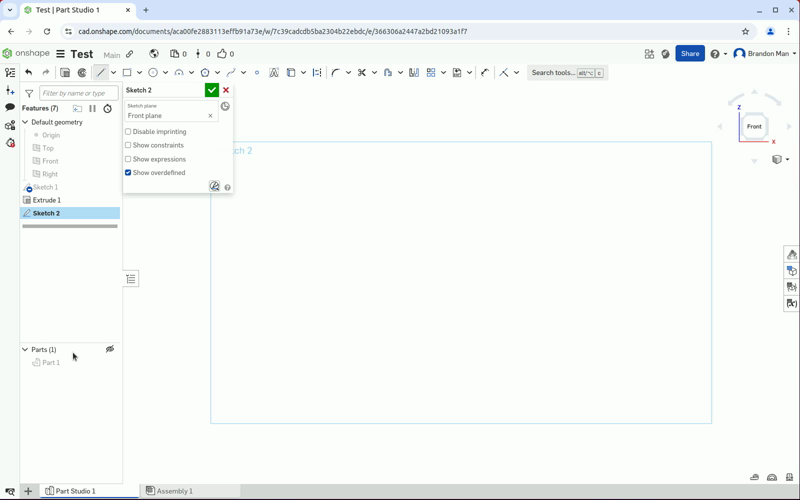
mouse_move(534, 282)
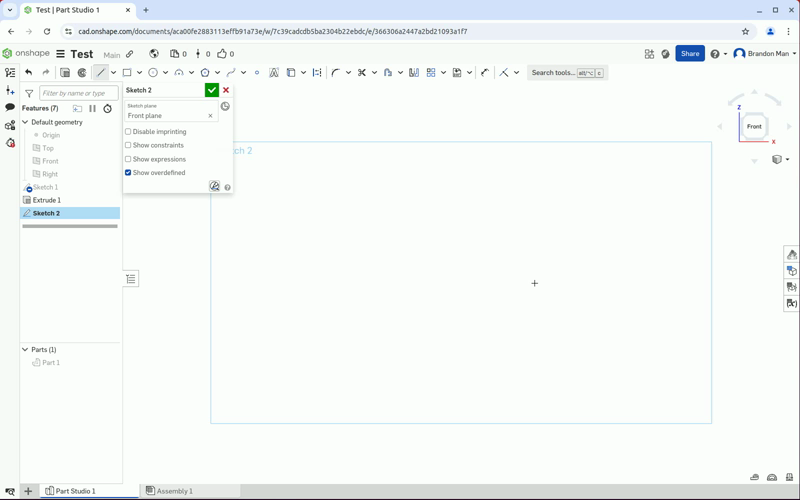
click(534, 282)
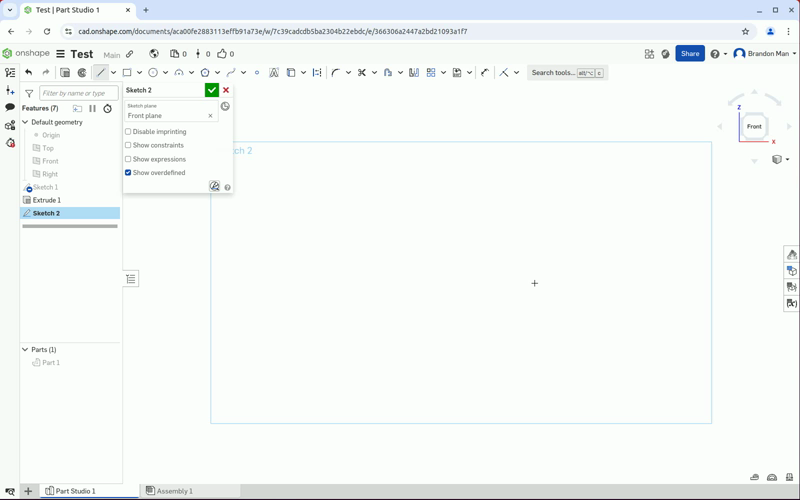
key_up(shift)
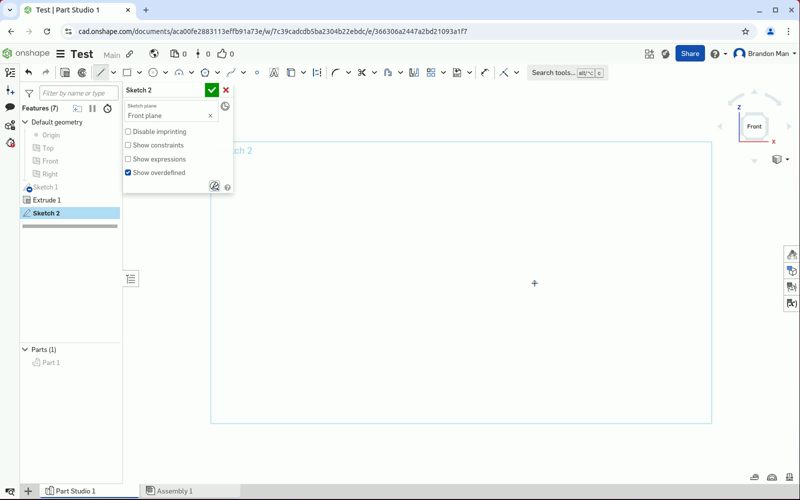
key_down(shift)
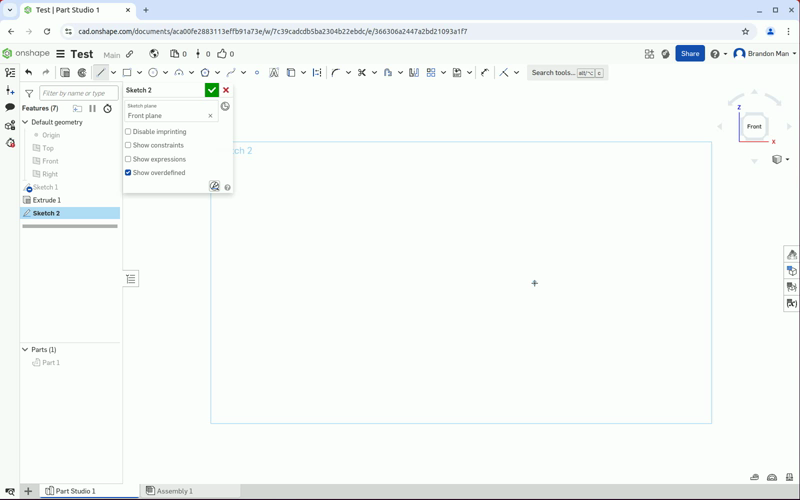
mouse_move(564, 282)
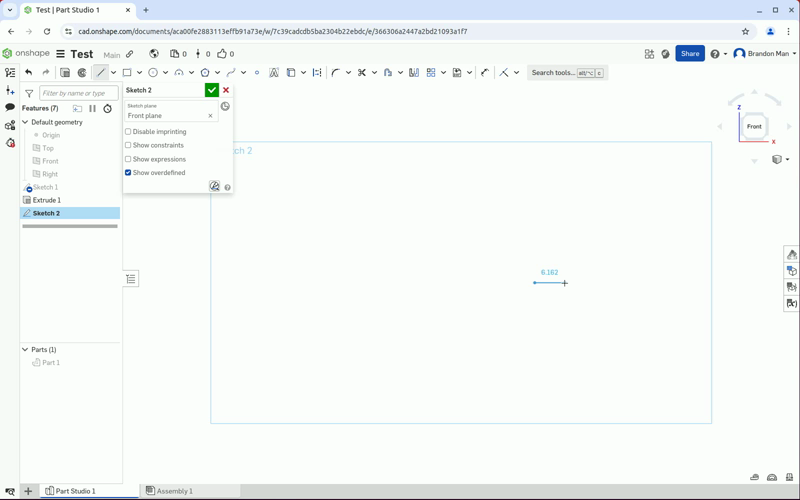
mouse_move(573, 282)
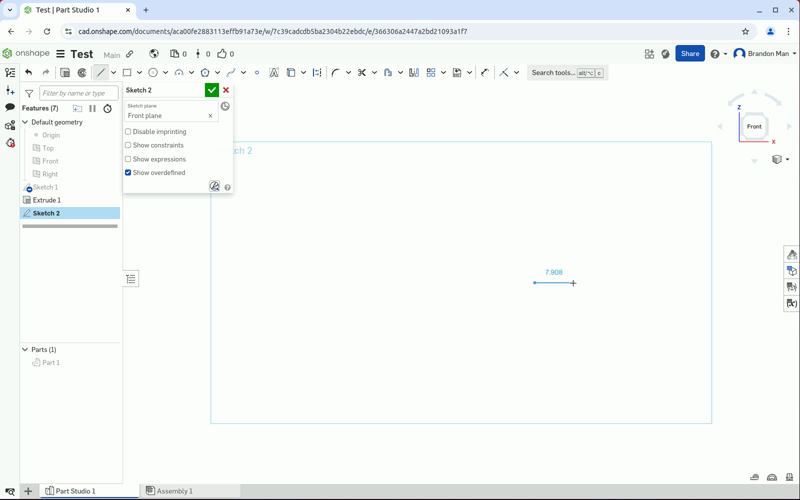
click(573, 282)
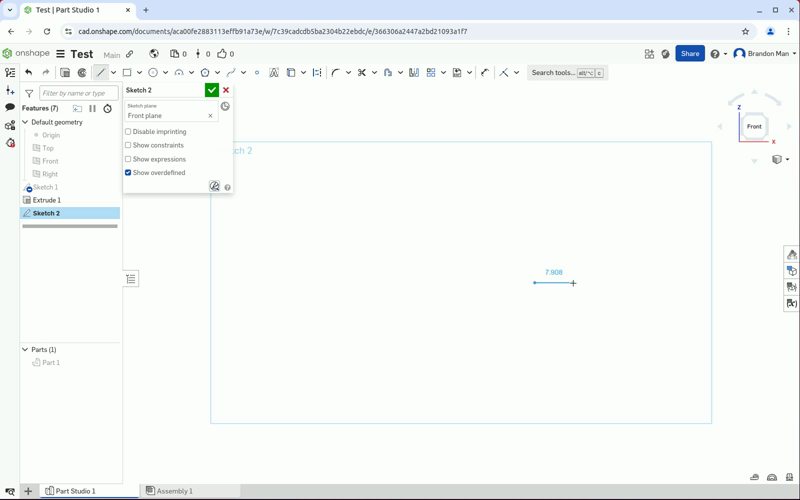
key_up(shift)
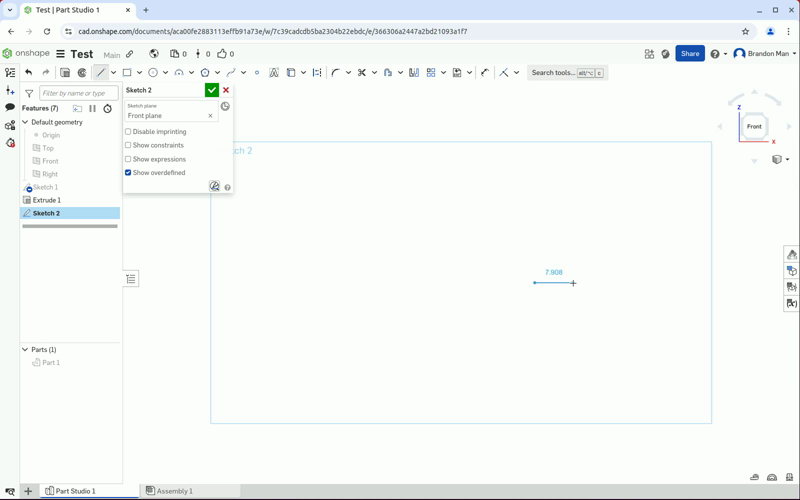
key_down(shift)
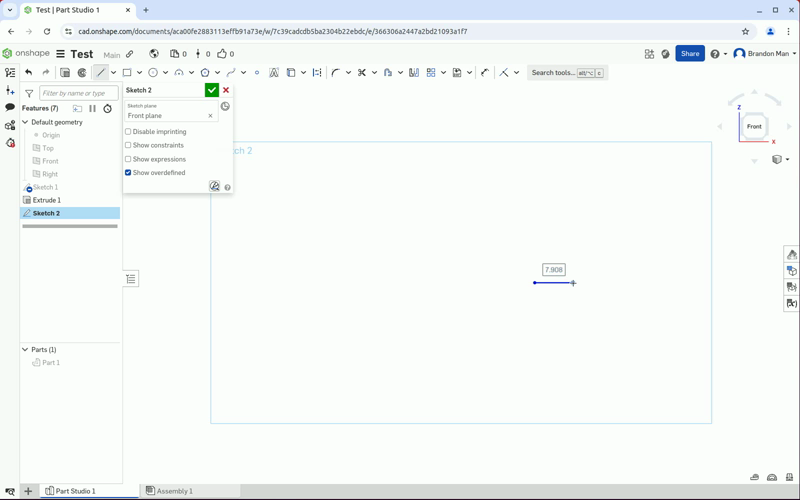
mouse_move(573, 186)
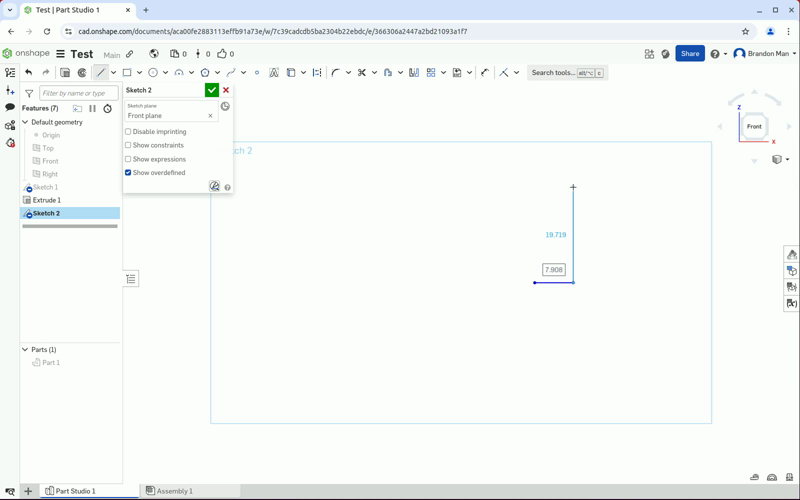
click(573, 186)
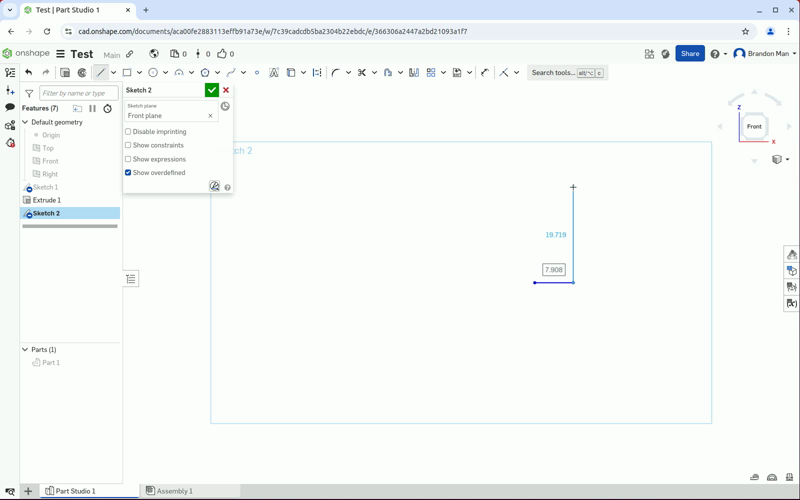
key_up(shift)
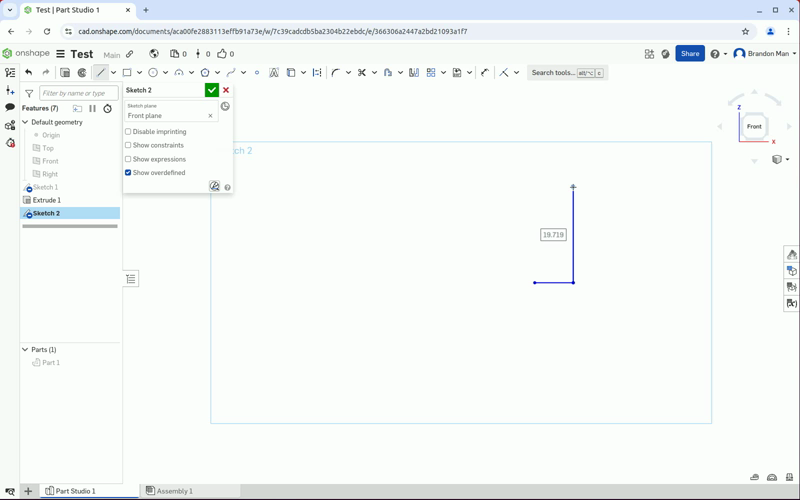
key_down(shift)
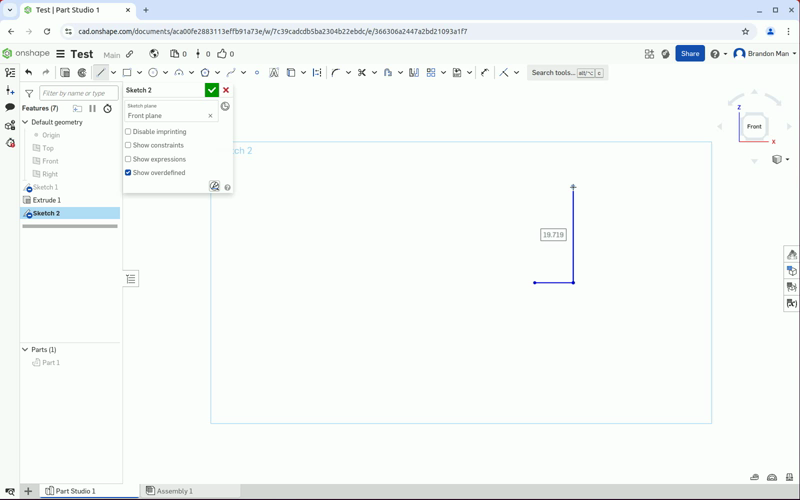
mouse_move(589, 186)
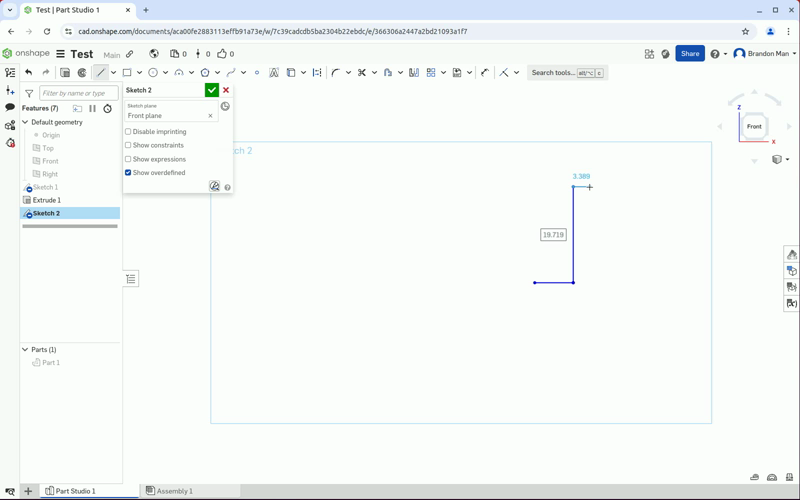
mouse_move(534, 186)
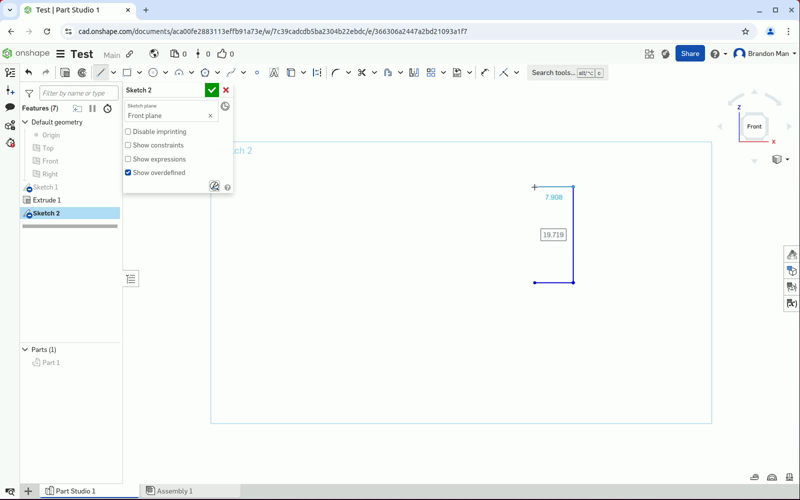
click(534, 186)
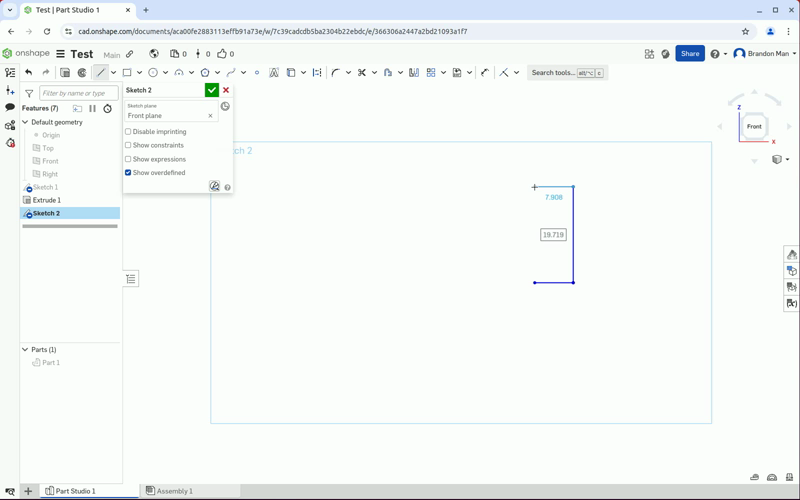
key_up(shift)
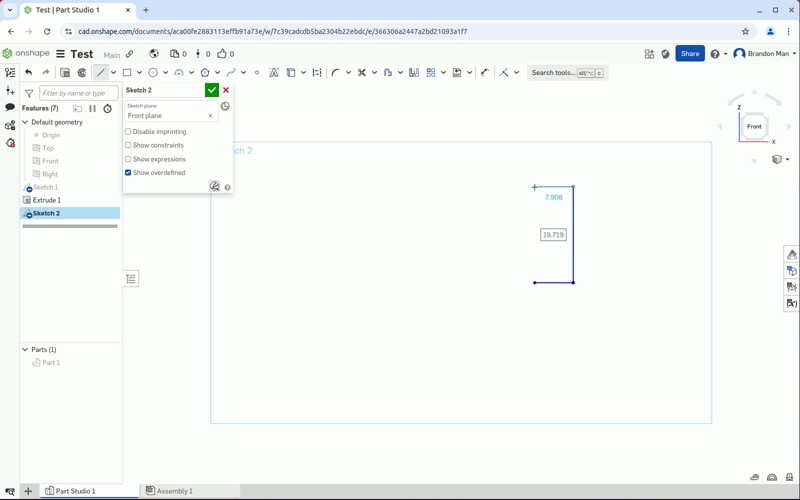
key_down(shift)
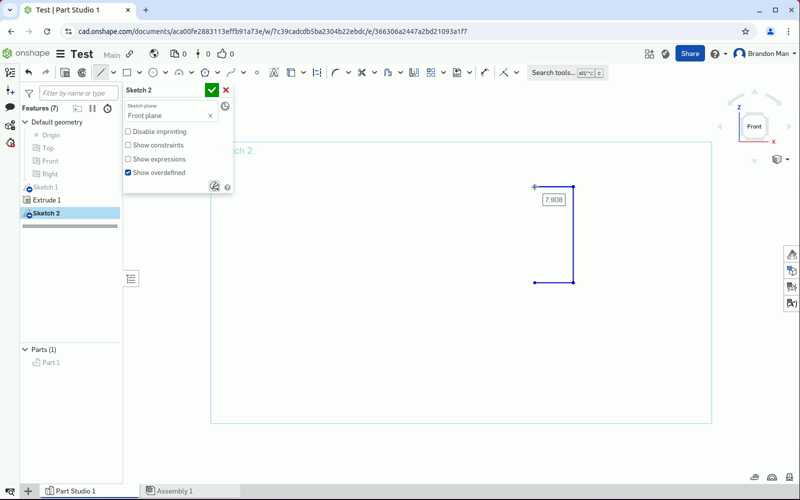
mouse_move(534, 282)
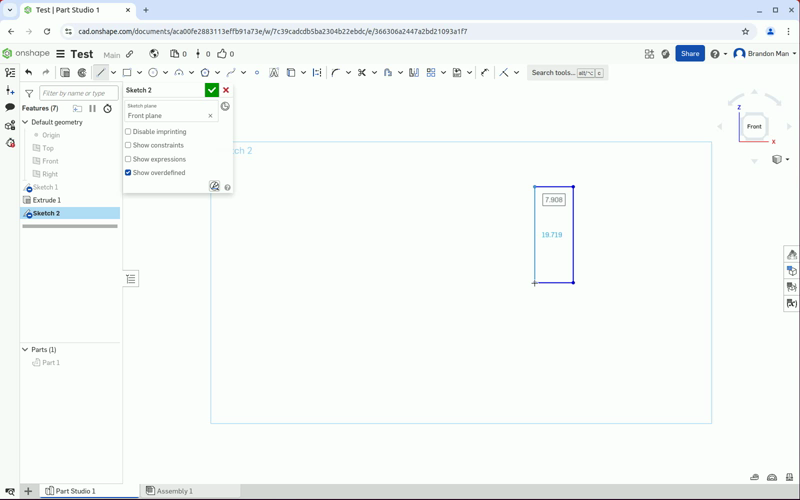
key_up(shift)
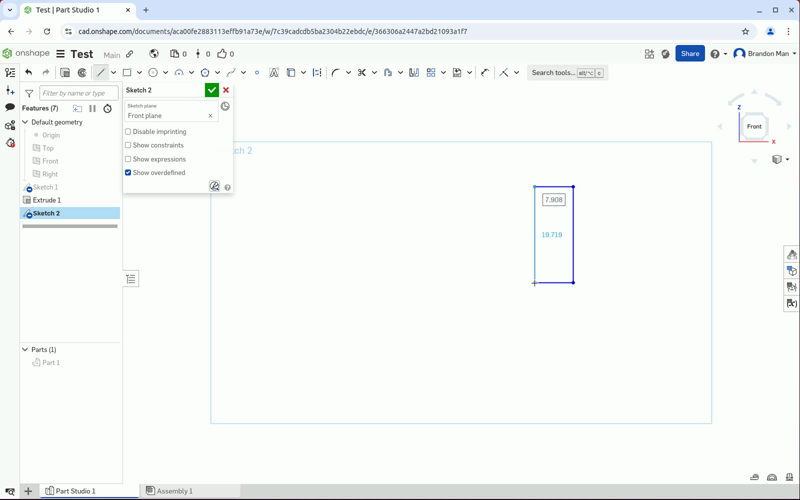
click(534, 282)
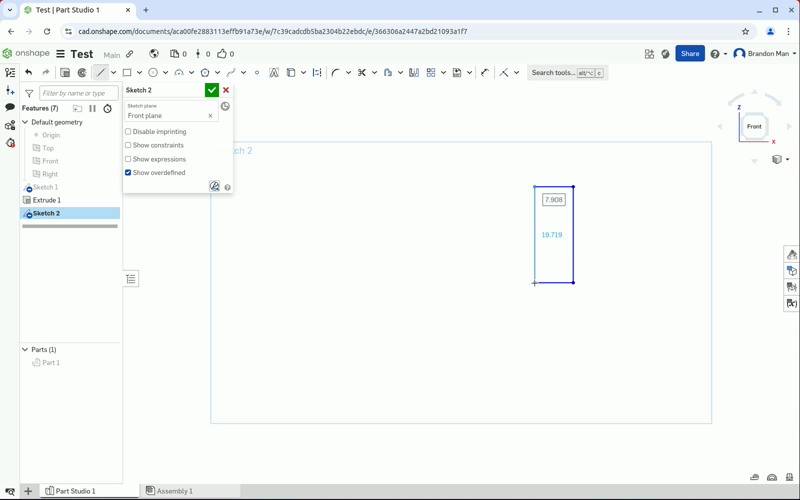
key(esc)
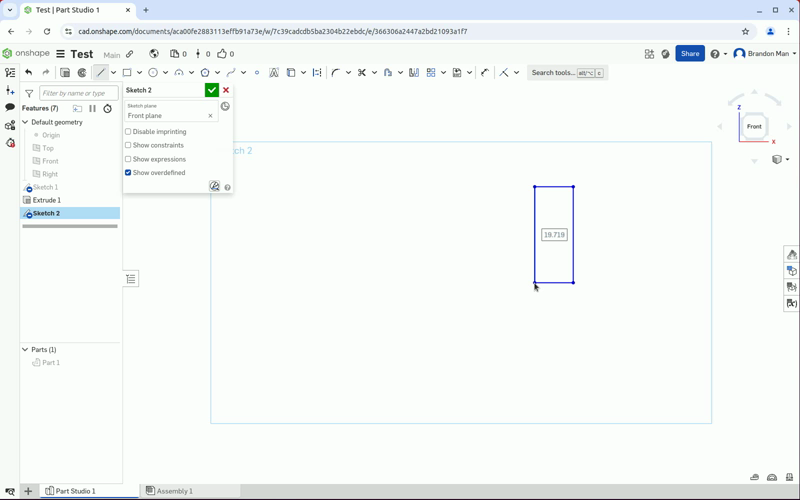
mouse_move(566, 225)
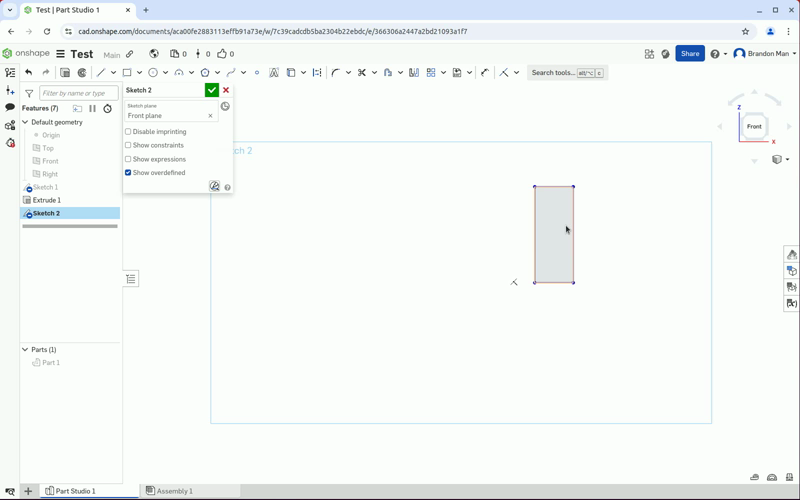
click(566, 225)
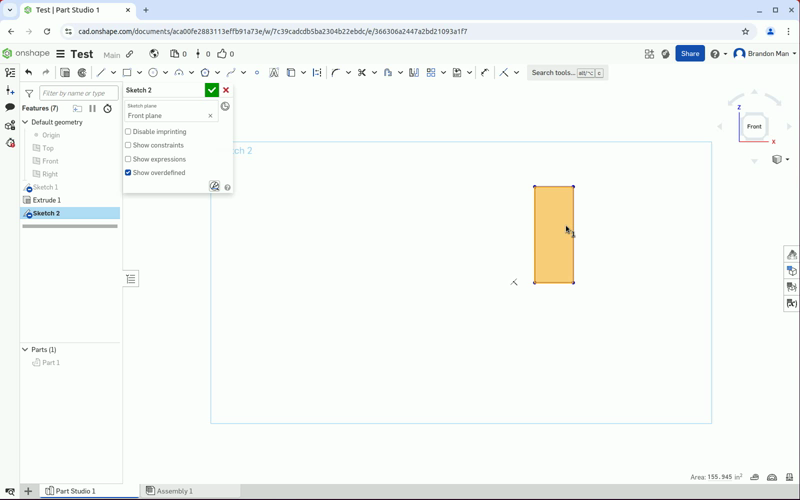
mouse_move(73, 352)
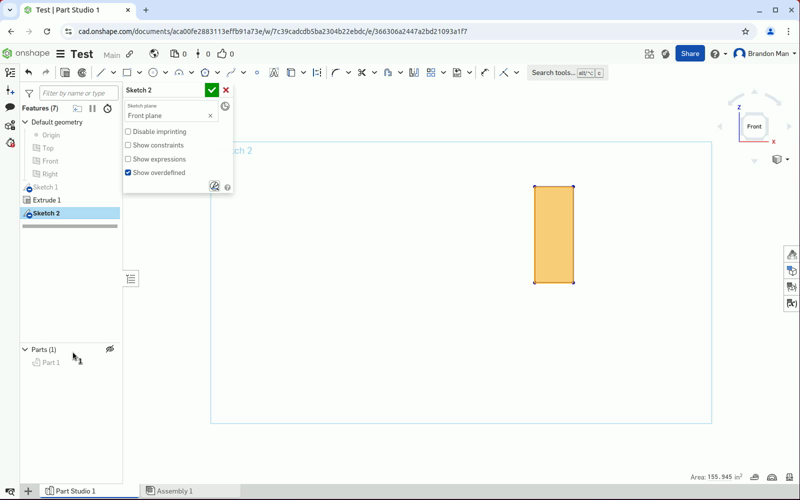
key(shift+y)
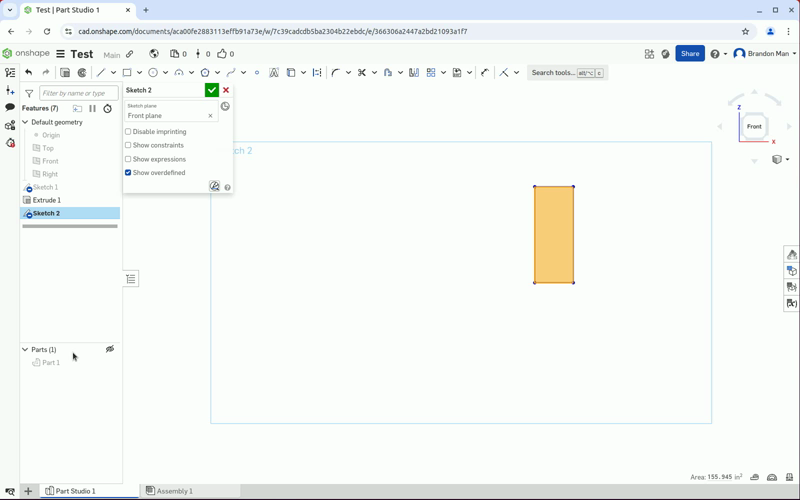
key(shift+e)
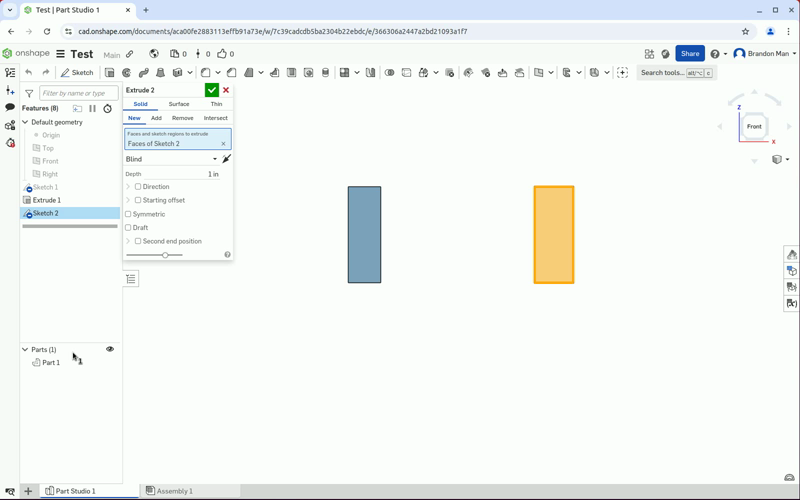
mouse_move(143, 106)
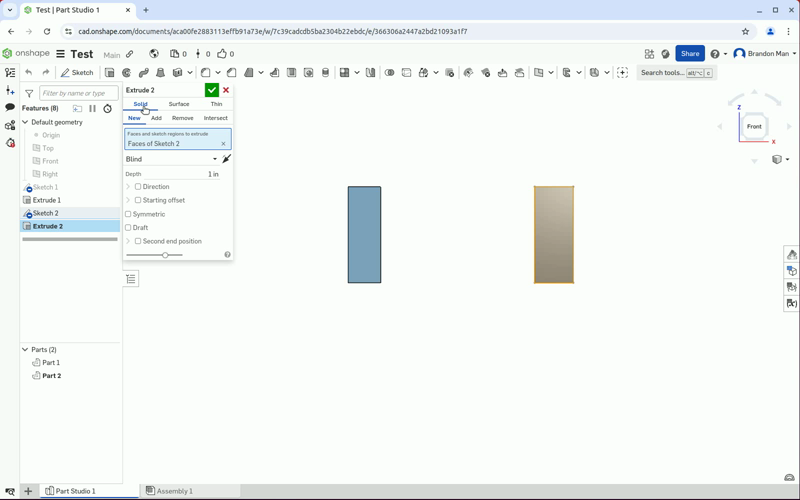
click(143, 106)
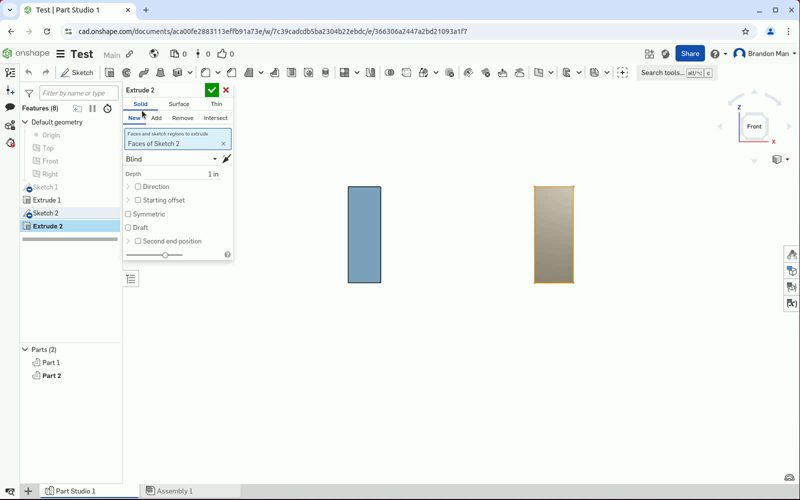
mouse_move(137, 120)
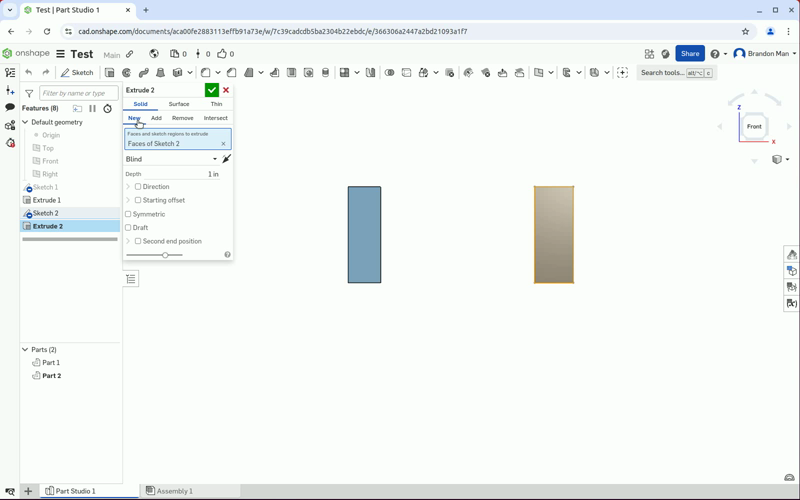
click(137, 120)
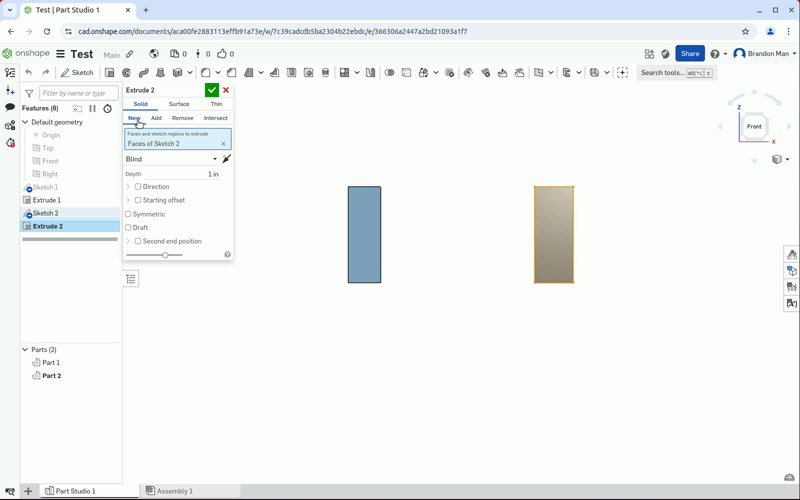
key(tab, 4)
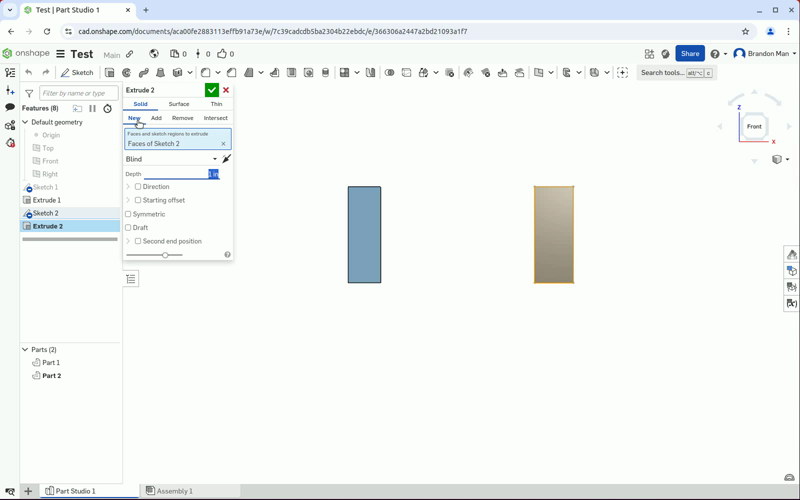
text(19.738)
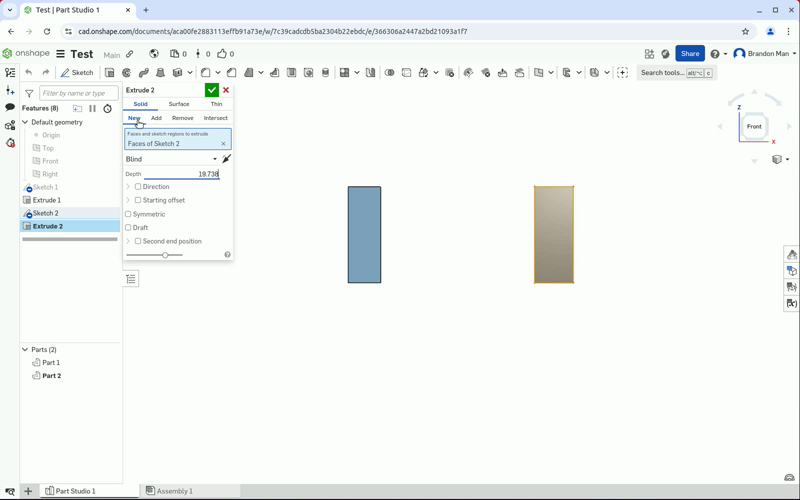
key(enter)
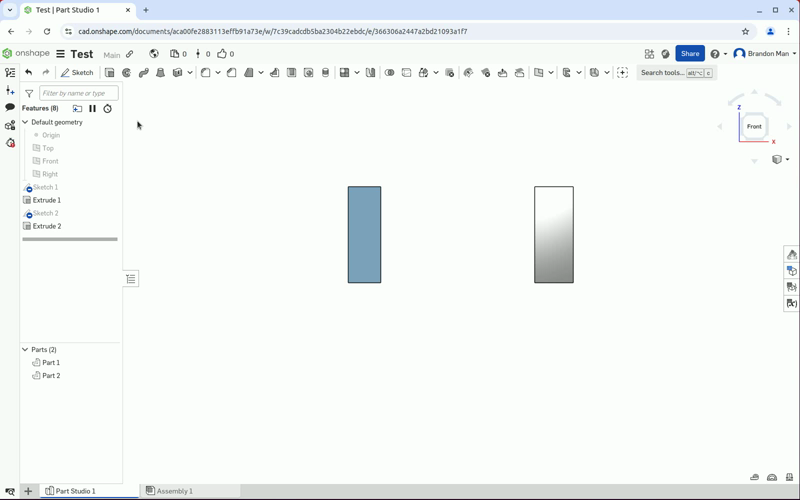
key(shift+h)
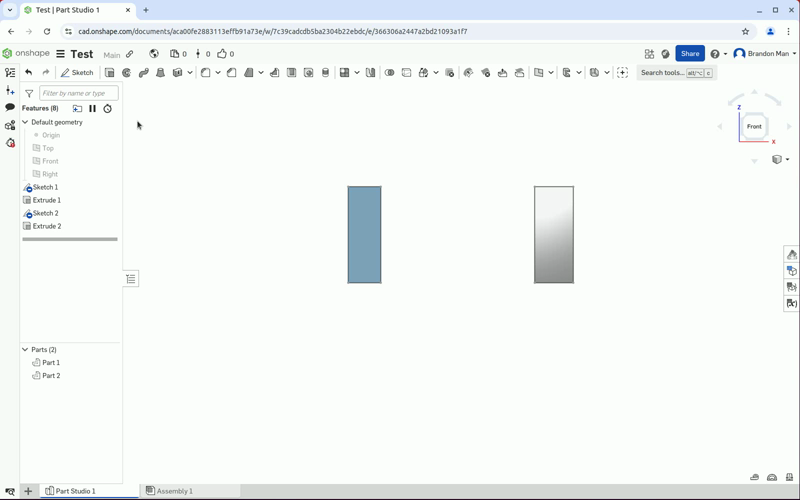
key(shift+h)
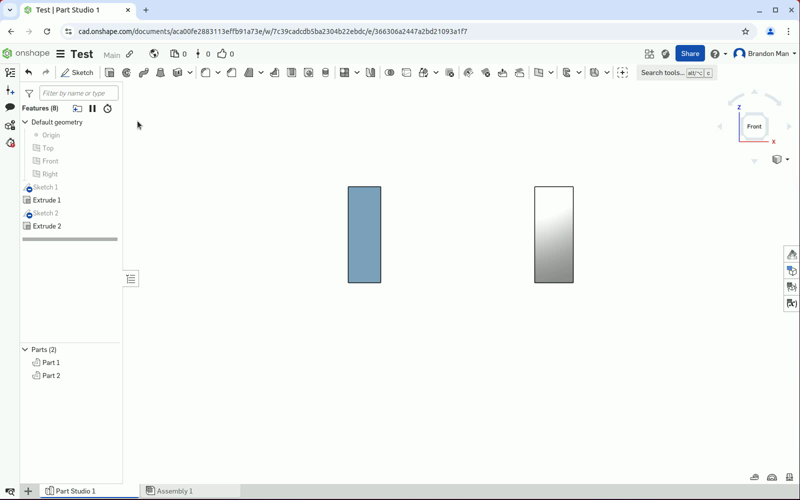
mouse_move(73, 189)
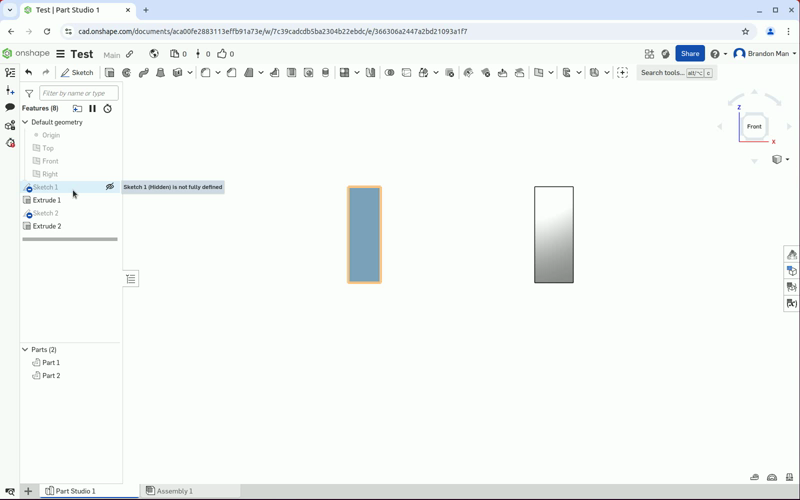
click(73, 189)
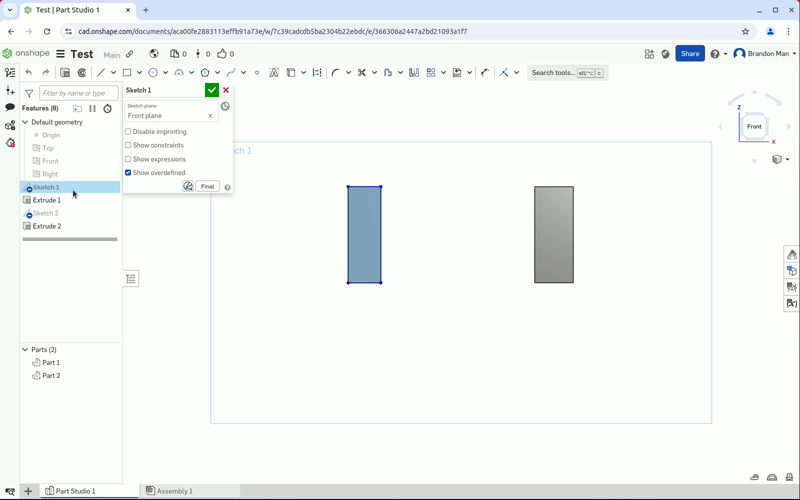
mouse_move(229, 92)
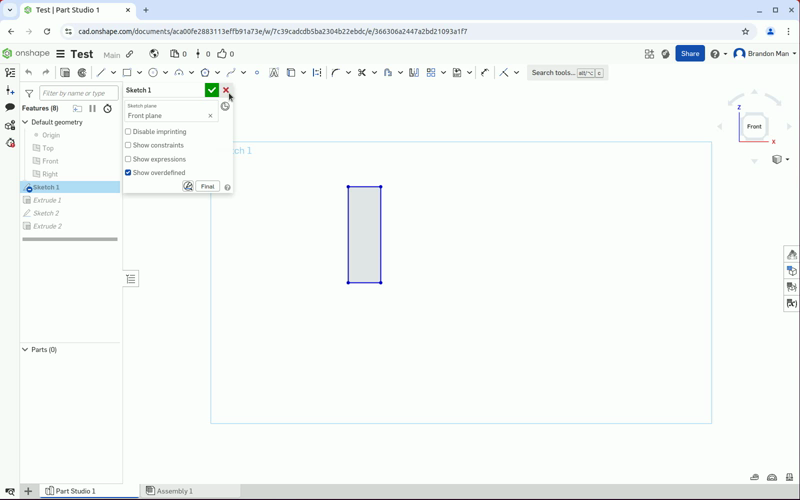
click(229, 92)
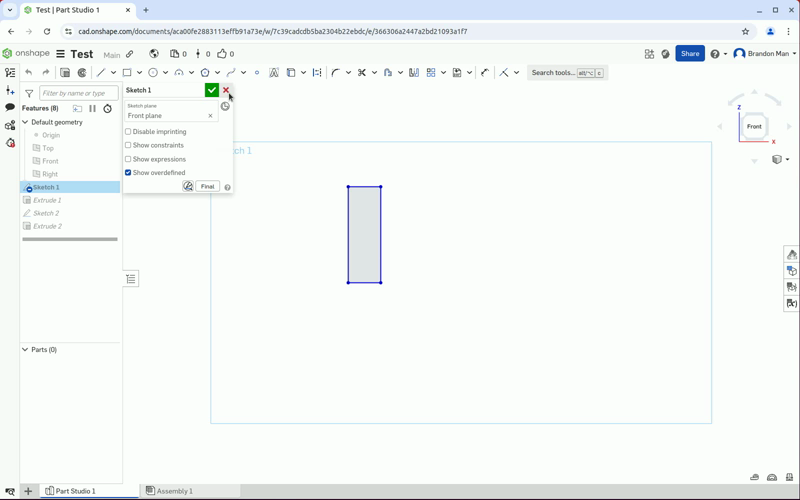
key(shift+s)
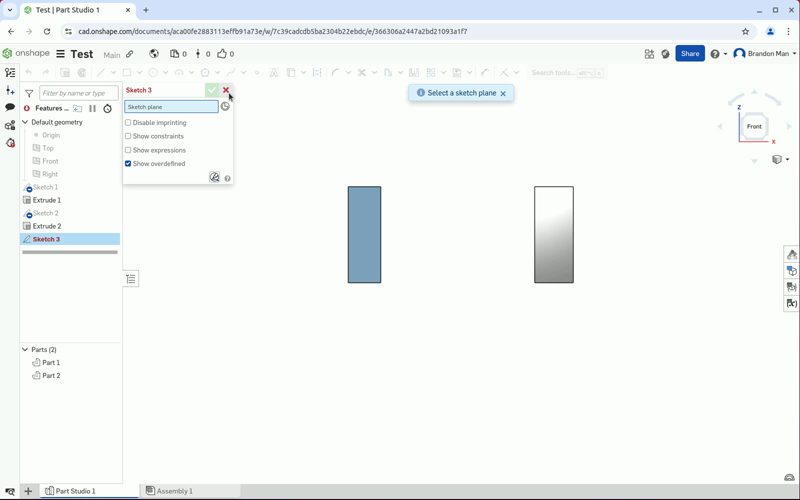
mouse_move(73, 163)
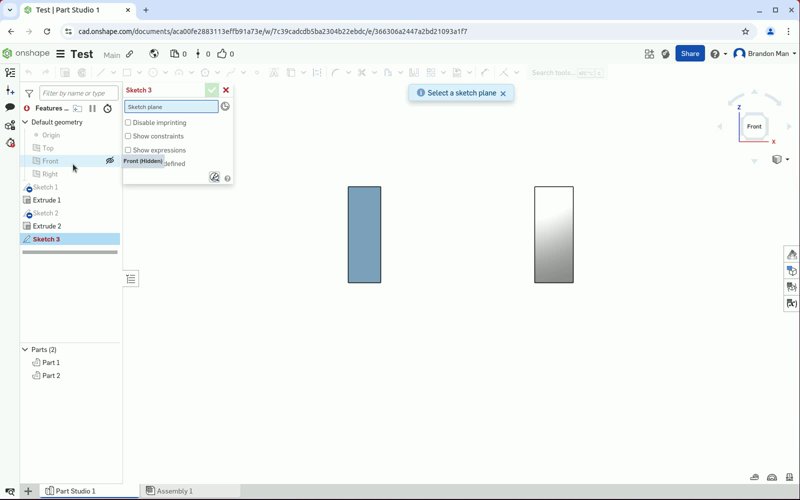
click(73, 163)
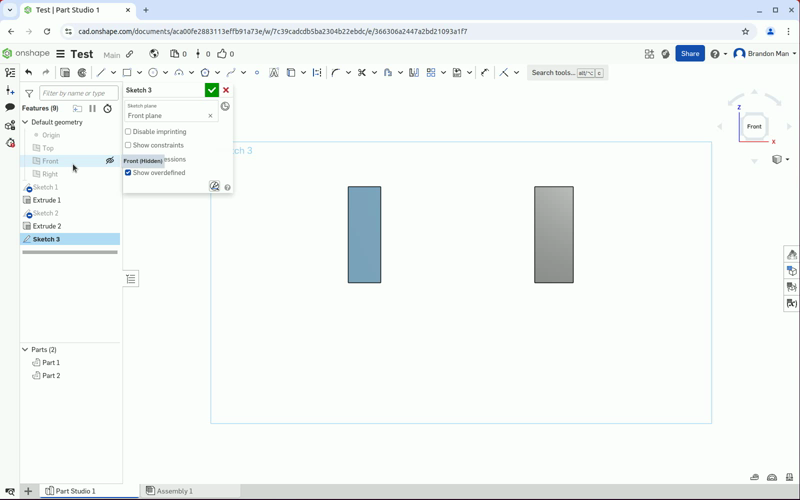
mouse_move(73, 352)
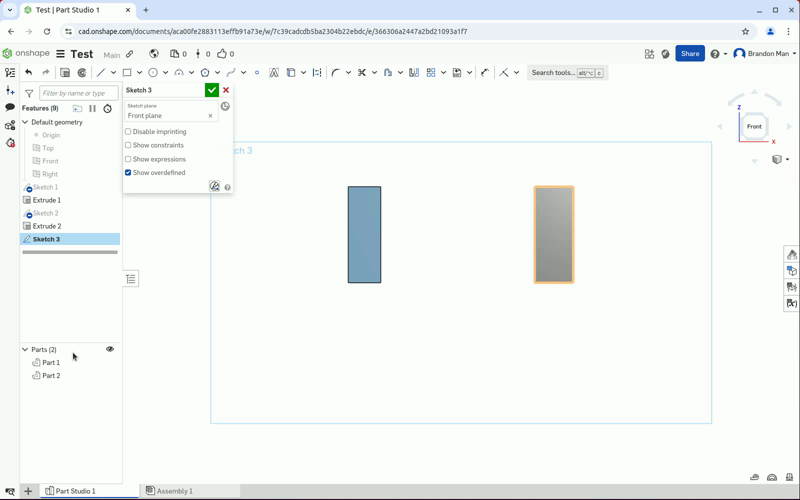
key(y)
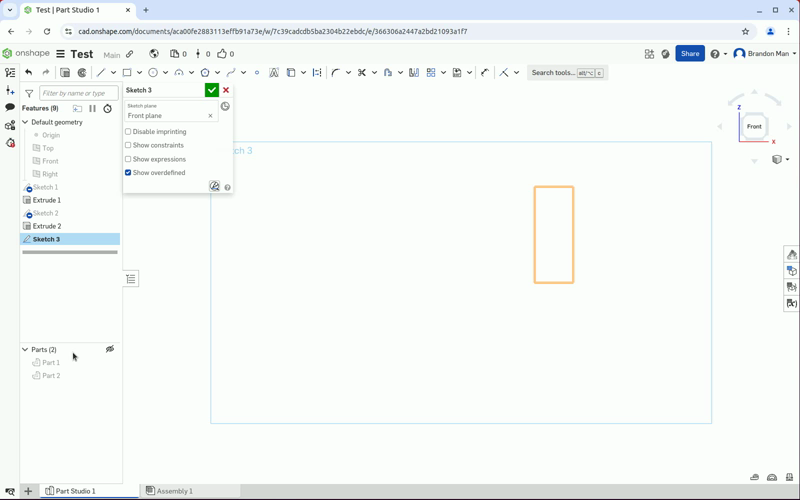
key(l)
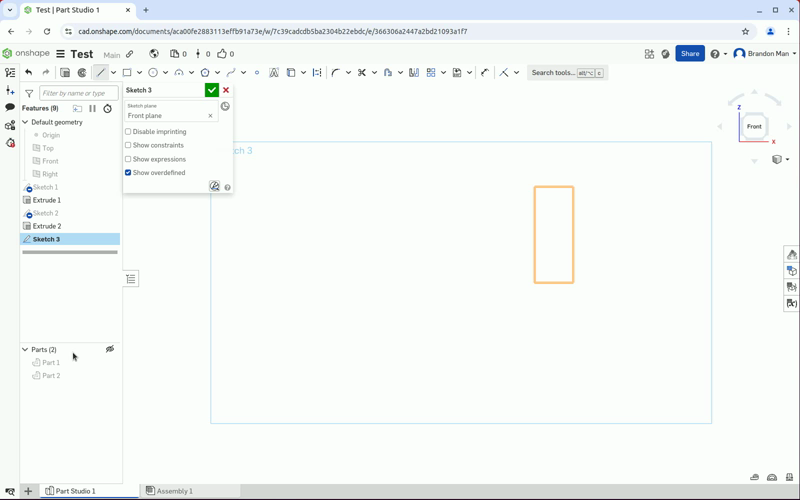
key_down(shift)
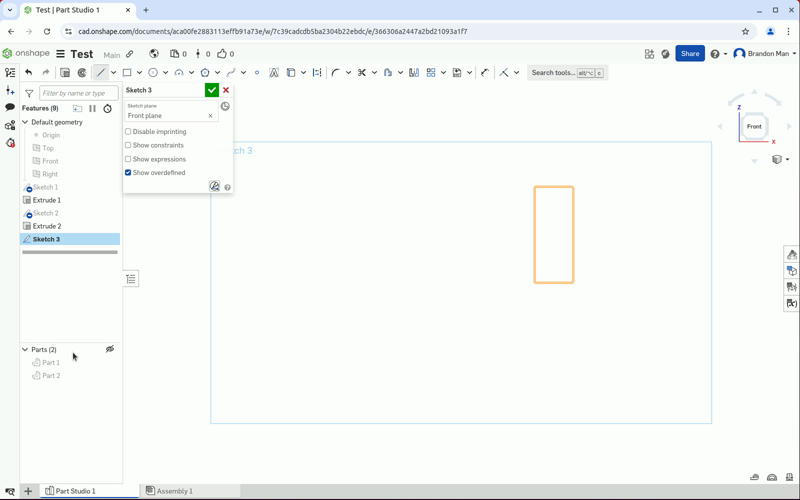
mouse_move(379, 282)
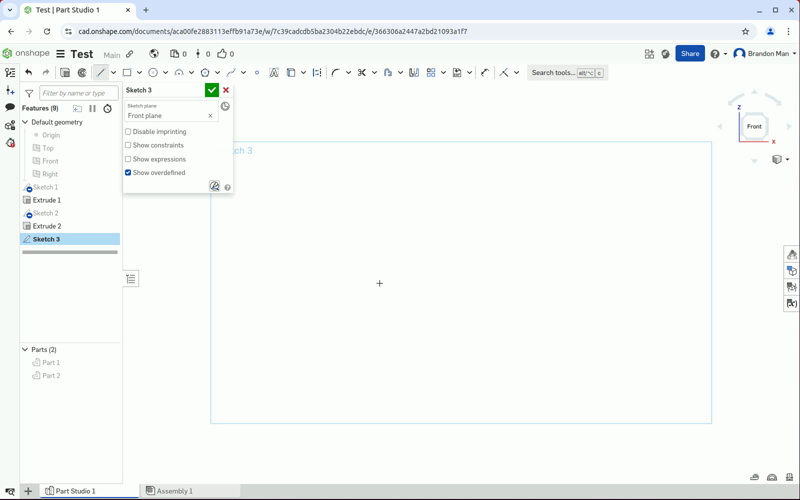
click(379, 282)
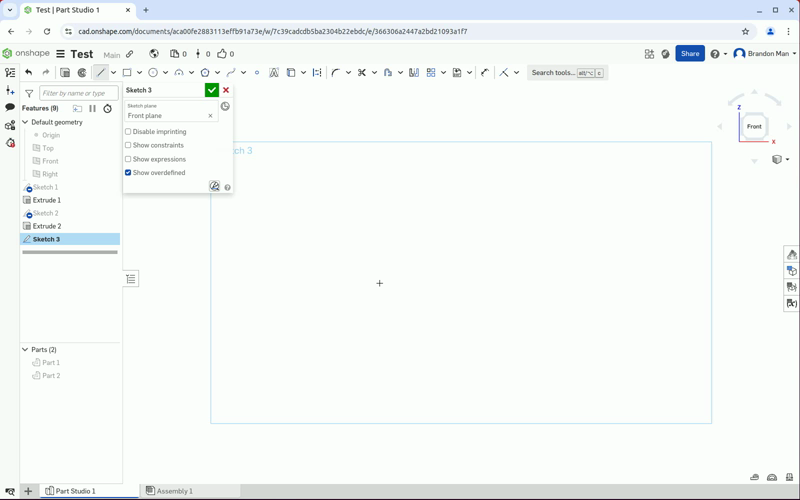
key_up(shift)
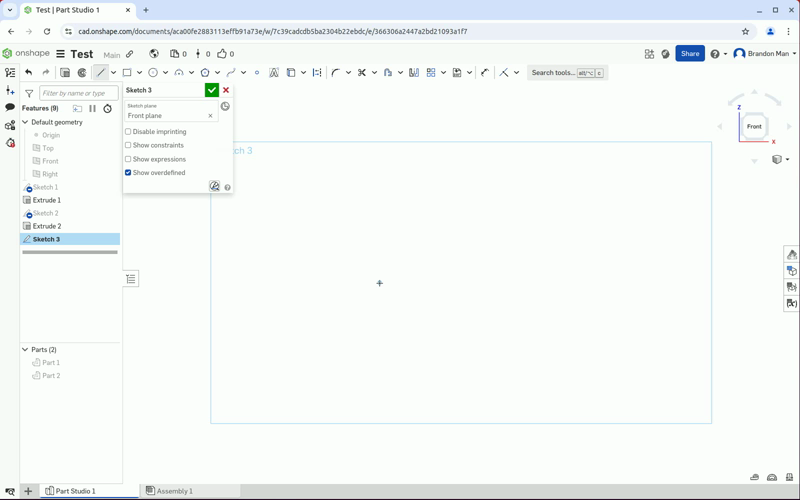
key_down(shift)
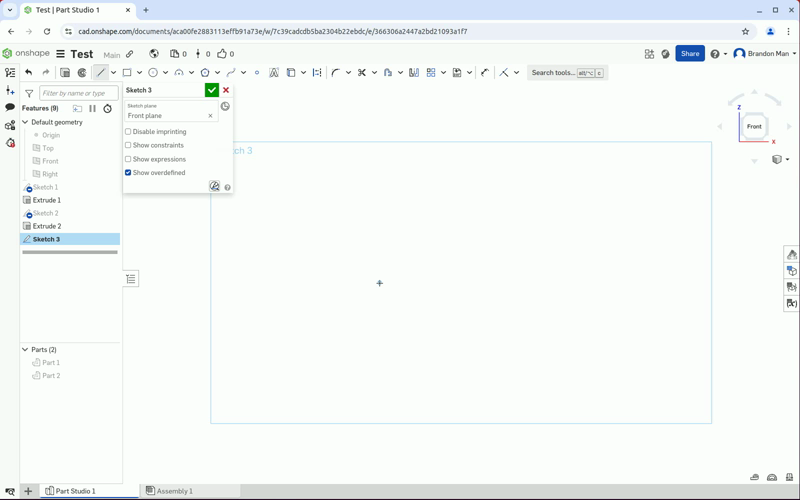
mouse_move(534, 282)
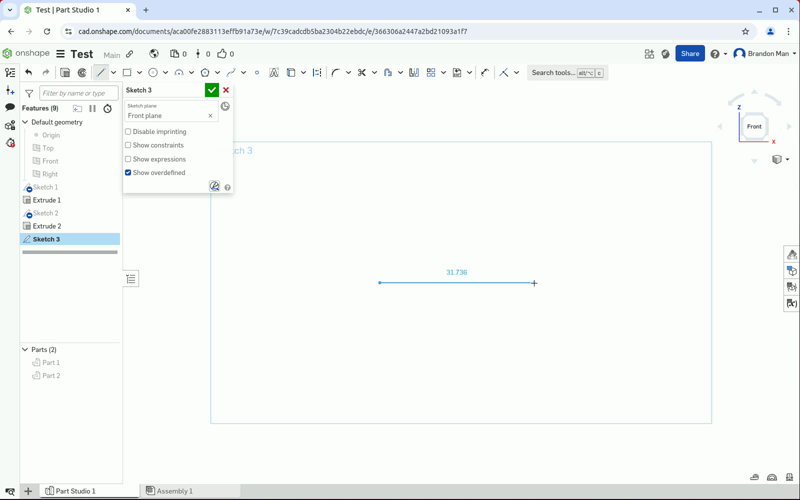
click(534, 282)
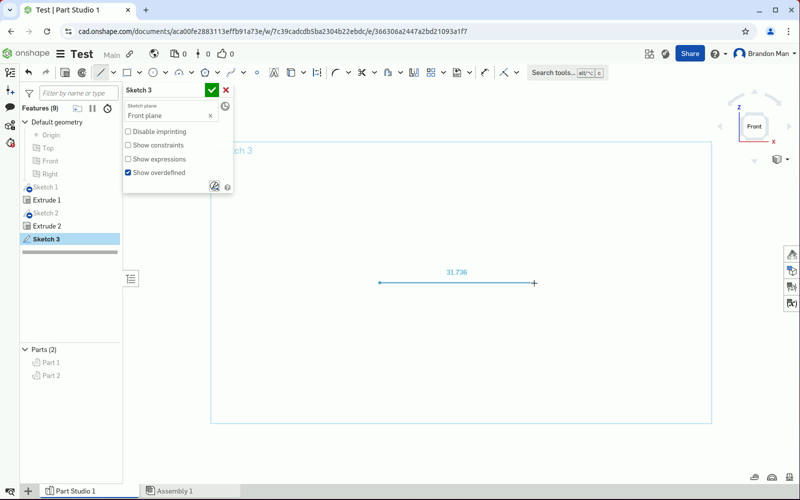
key_up(shift)
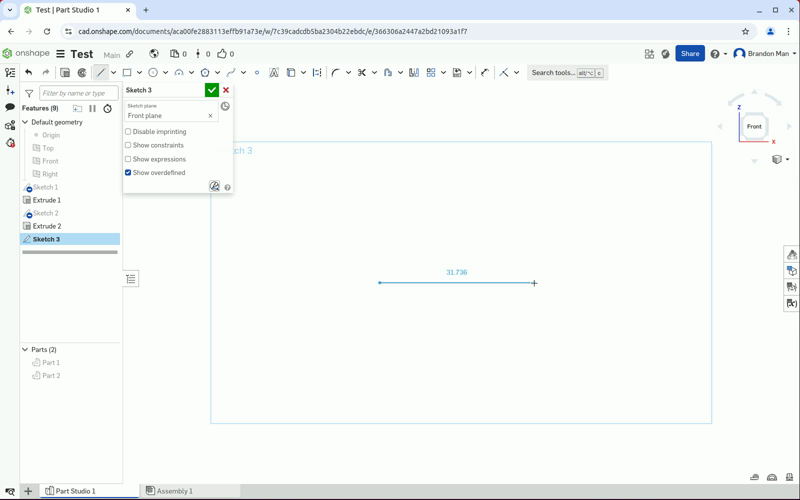
key_down(shift)
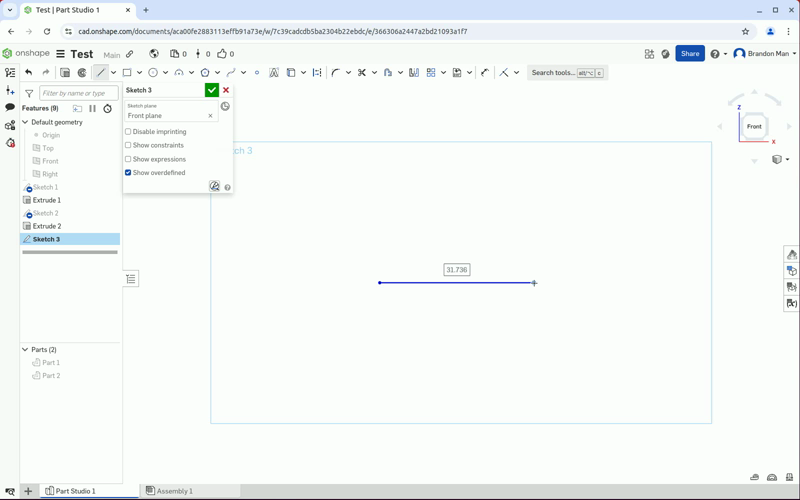
mouse_move(534, 187)
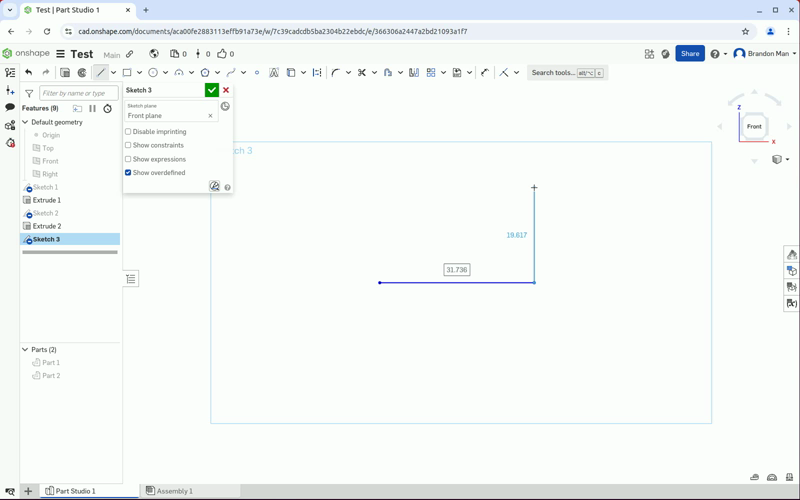
click(534, 187)
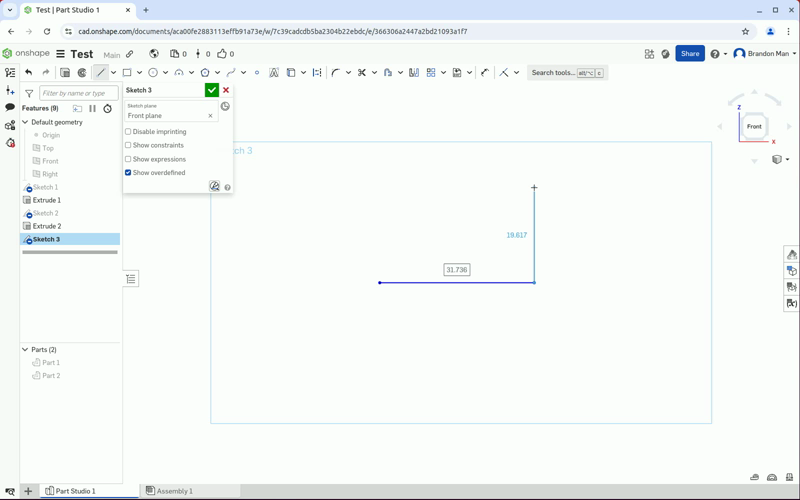
key_up(shift)
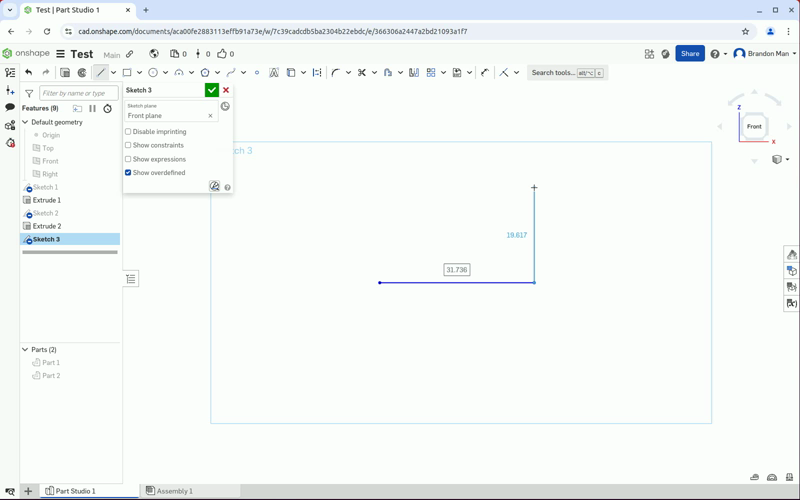
key_down(shift)
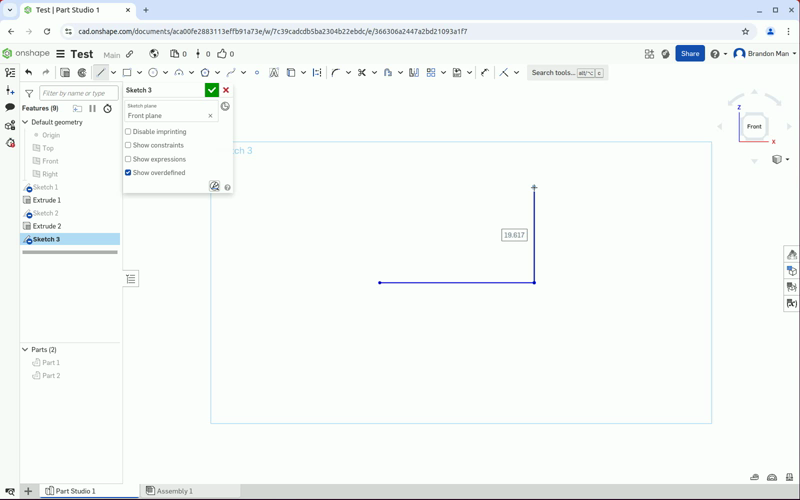
mouse_move(564, 187)
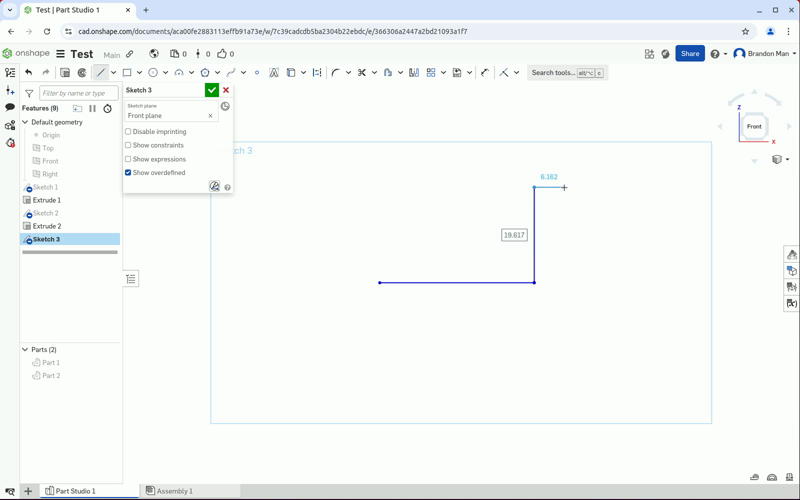
mouse_move(508, 187)
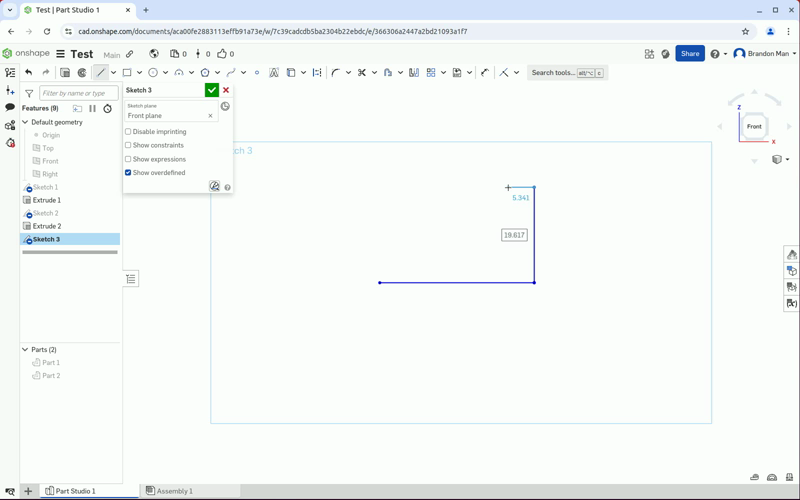
click(508, 187)
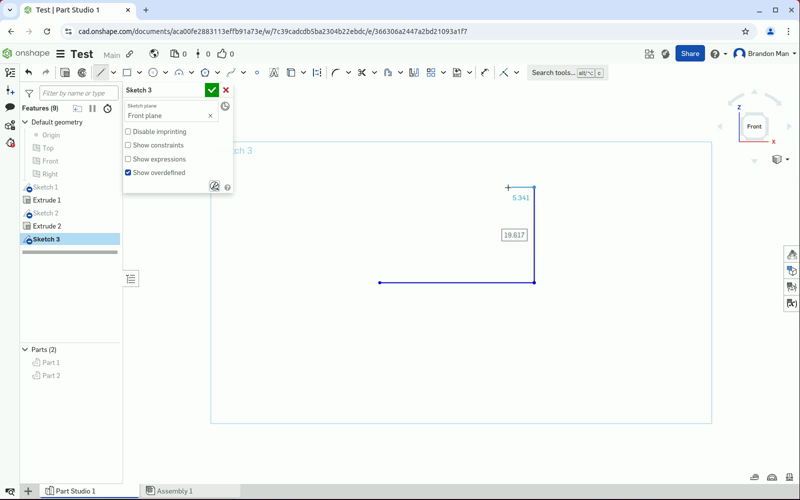
key_up(shift)
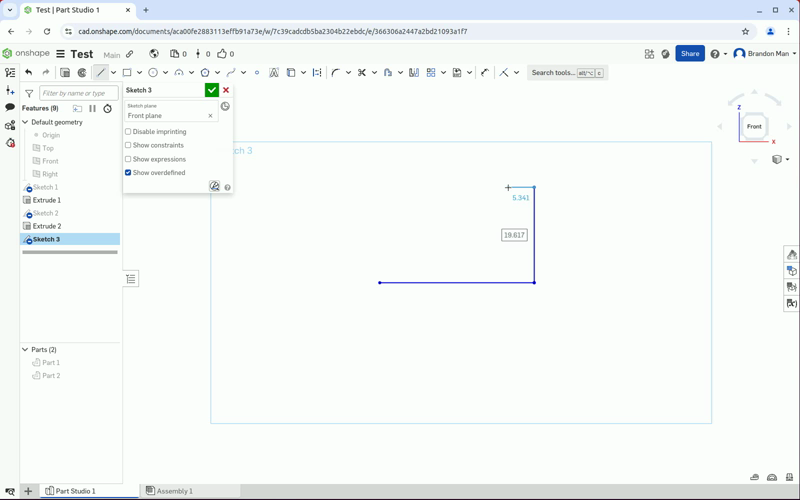
key_down(shift)
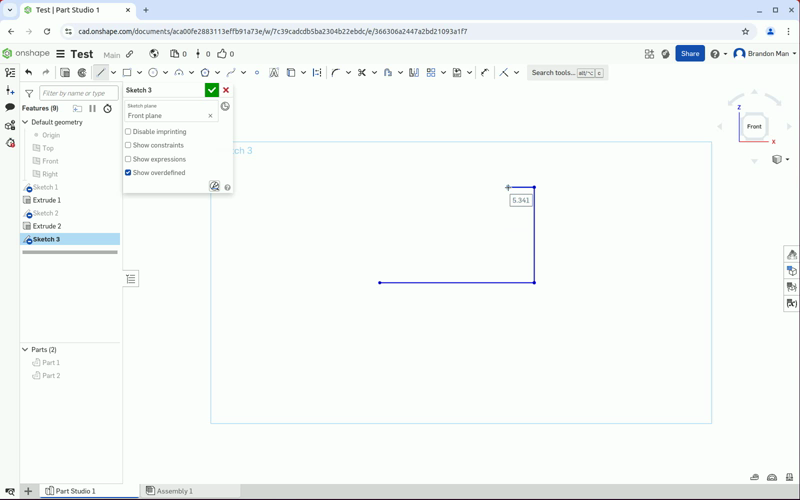
mouse_move(508, 250)
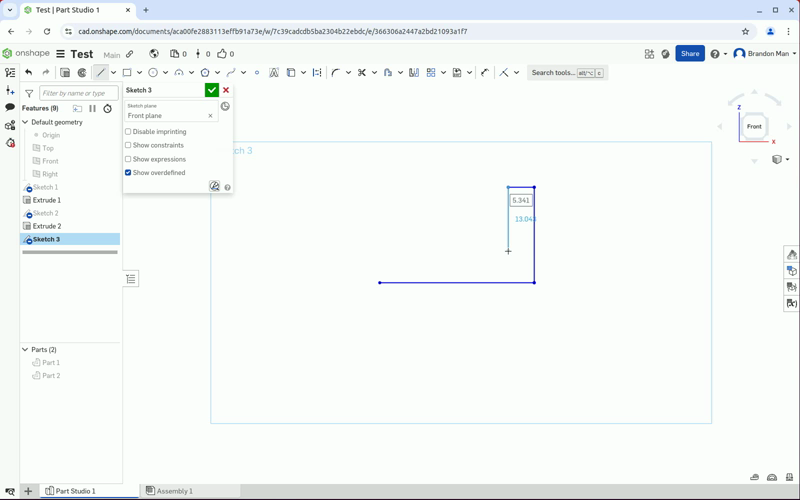
click(508, 250)
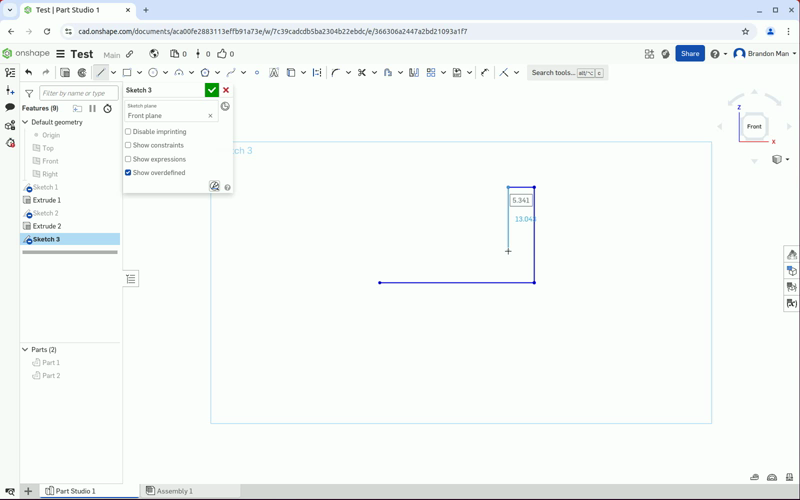
key_up(shift)
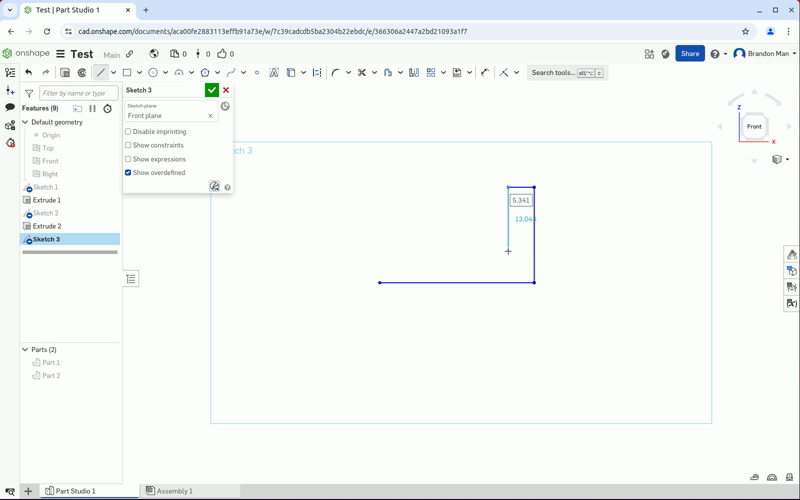
key_down(shift)
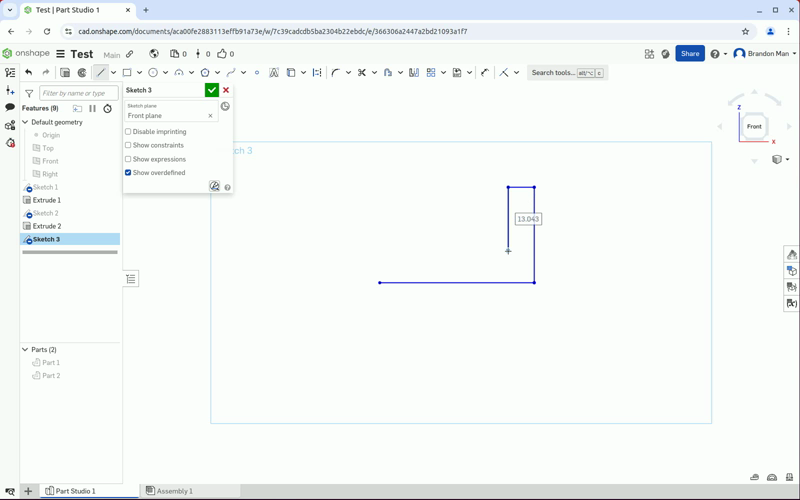
mouse_move(412, 250)
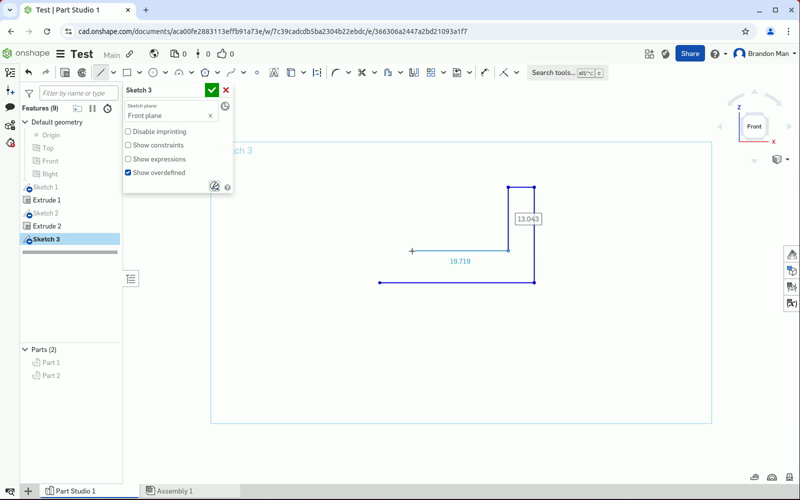
click(412, 250)
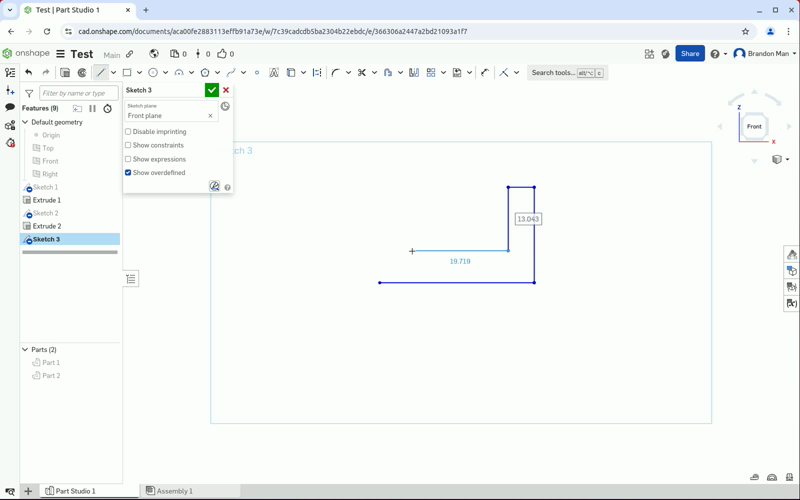
key_up(shift)
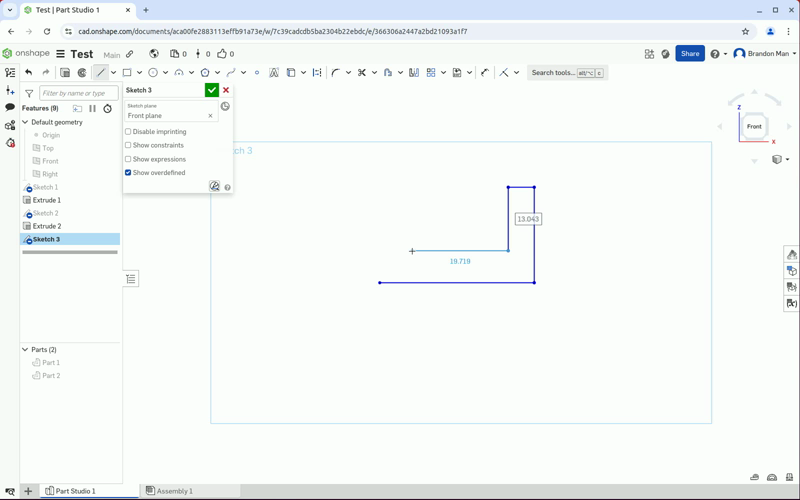
key_down(shift)
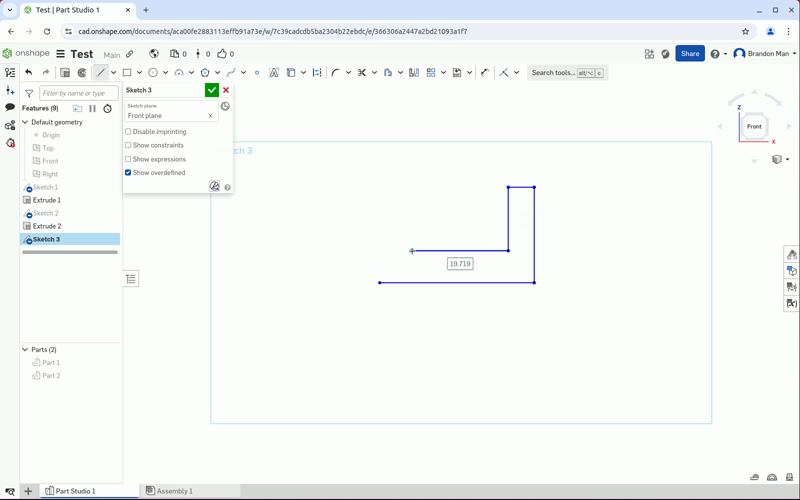
mouse_move(412, 187)
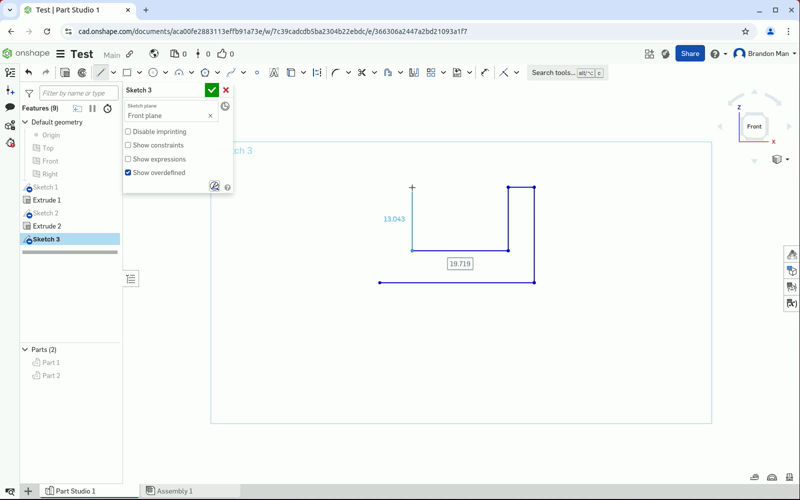
click(412, 187)
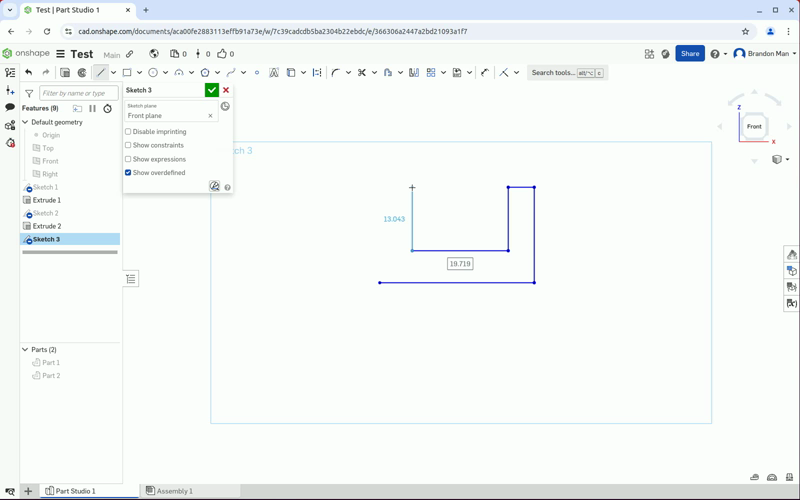
key_up(shift)
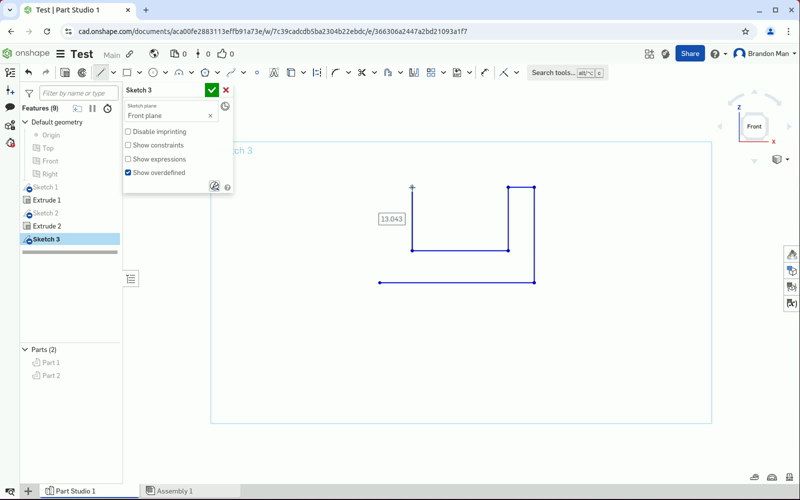
key_down(shift)
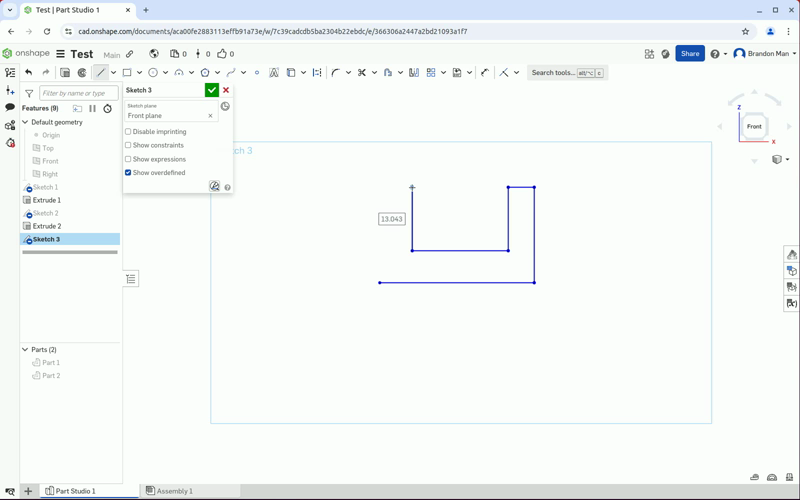
mouse_move(442, 187)
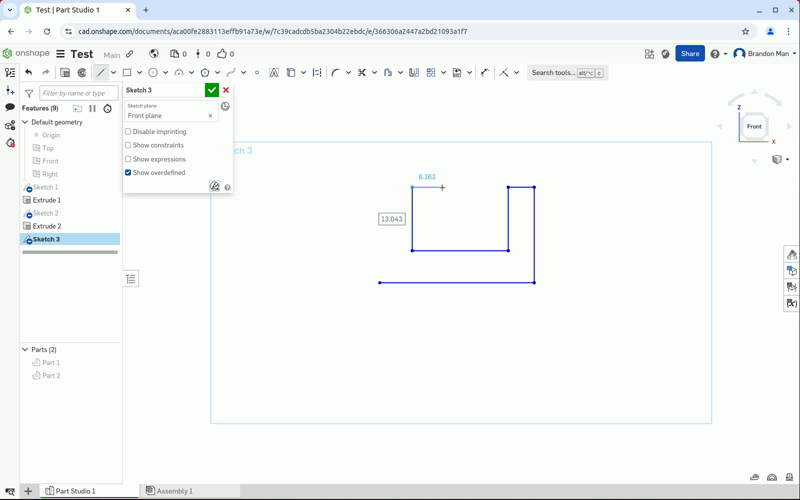
mouse_move(379, 187)
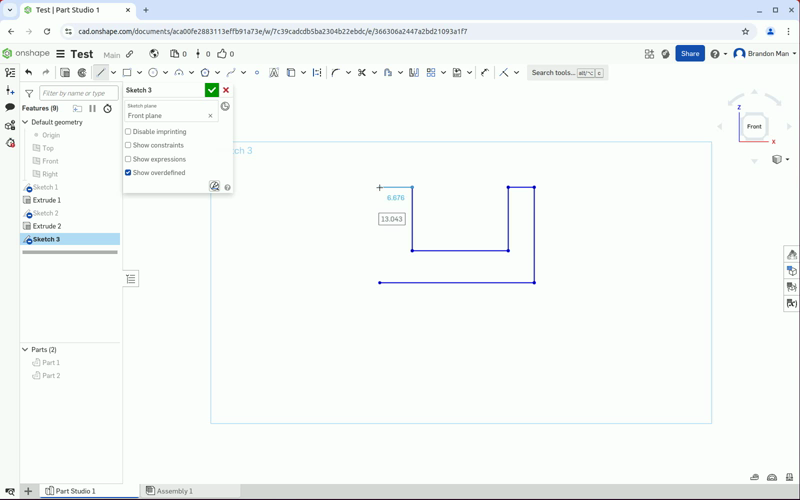
click(379, 187)
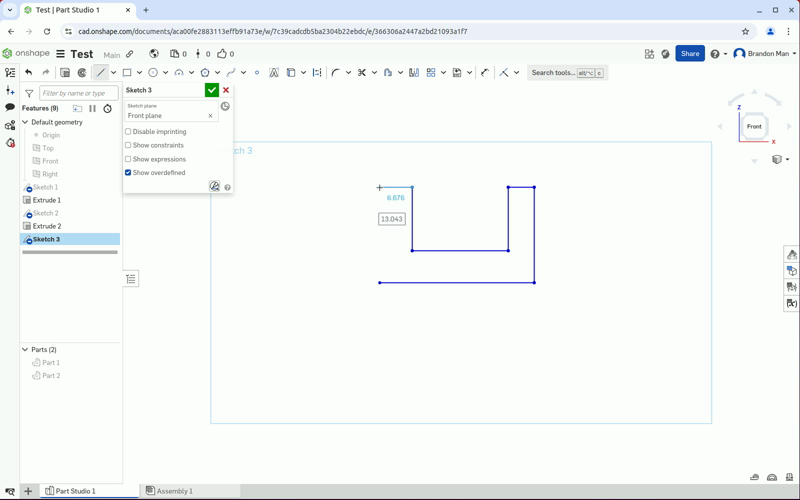
key_up(shift)
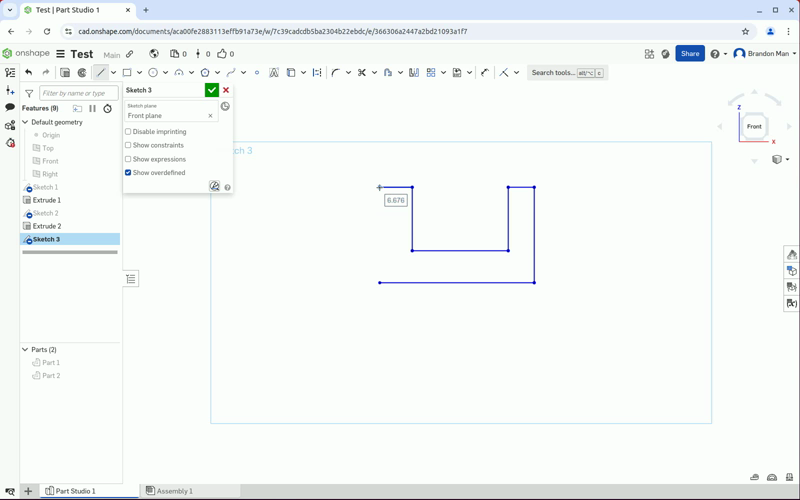
key_down(shift)
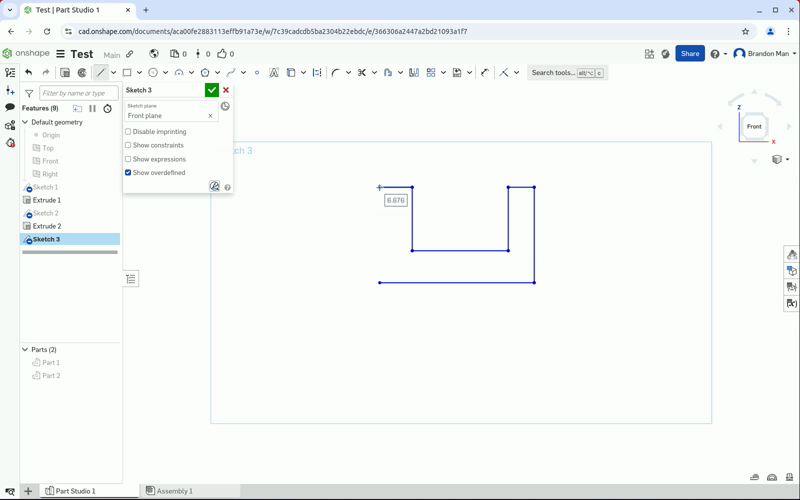
mouse_move(379, 282)
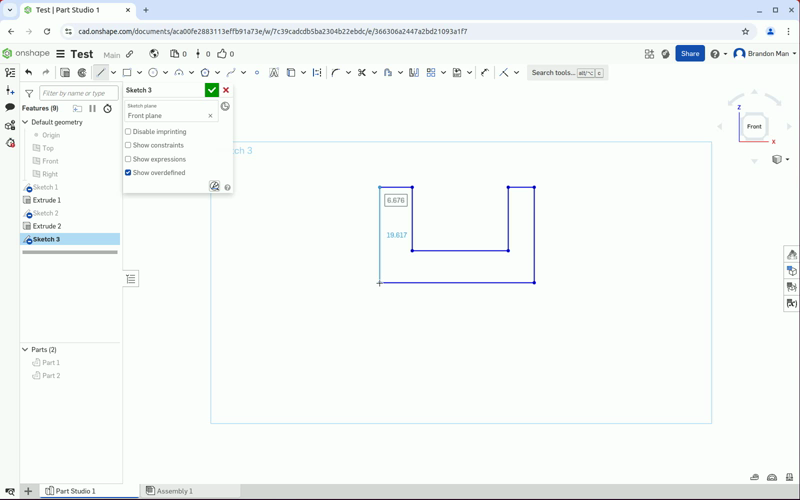
key_up(shift)
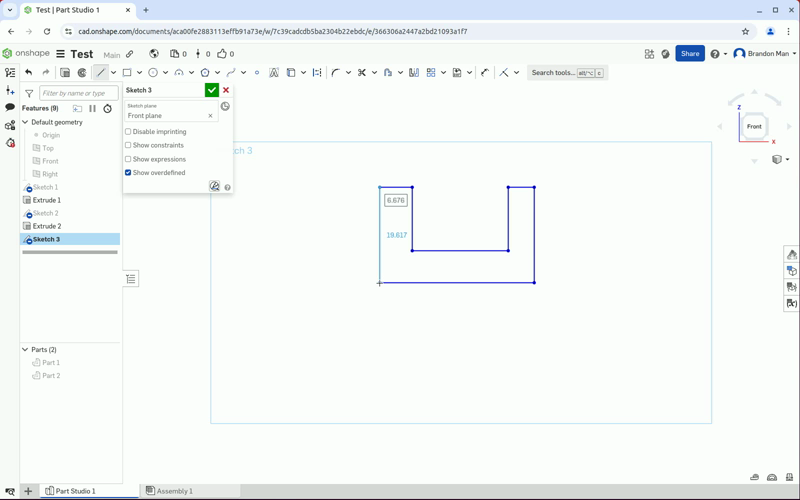
click(379, 282)
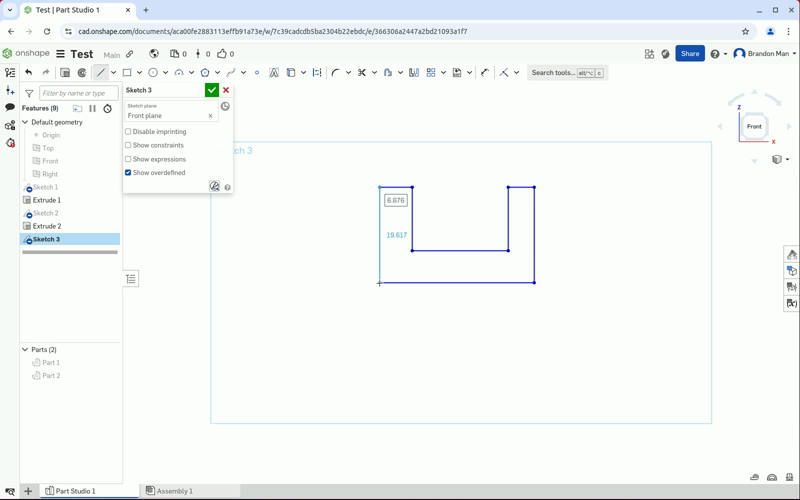
key(esc)
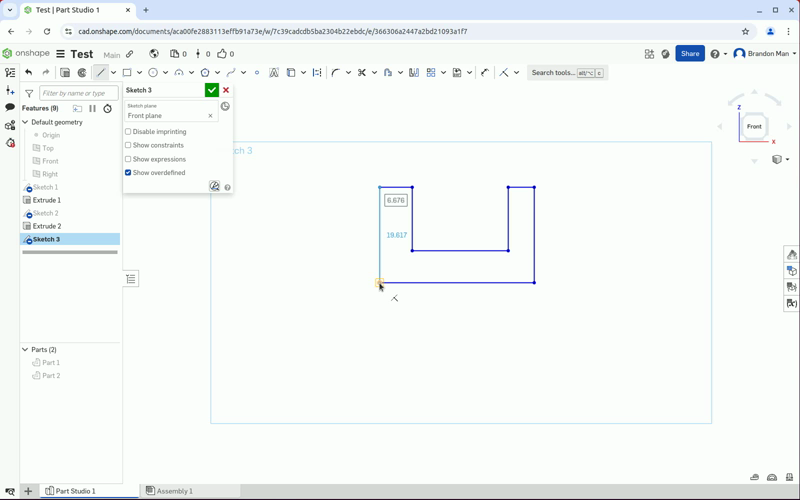
mouse_move(405, 244)
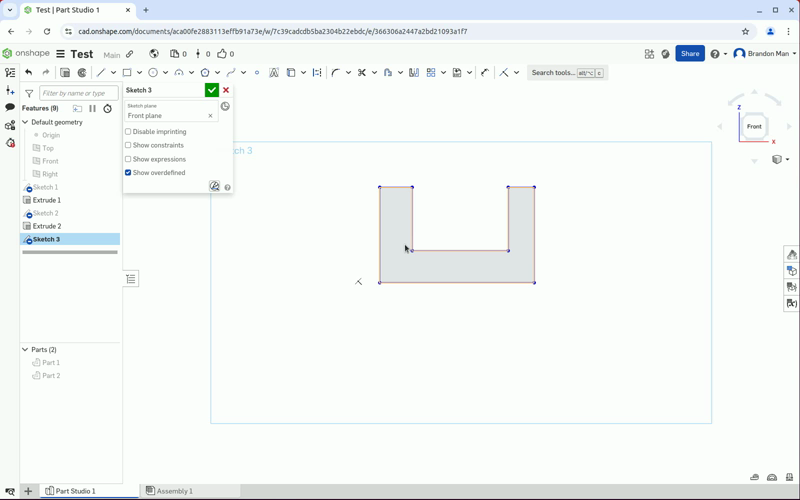
click(405, 244)
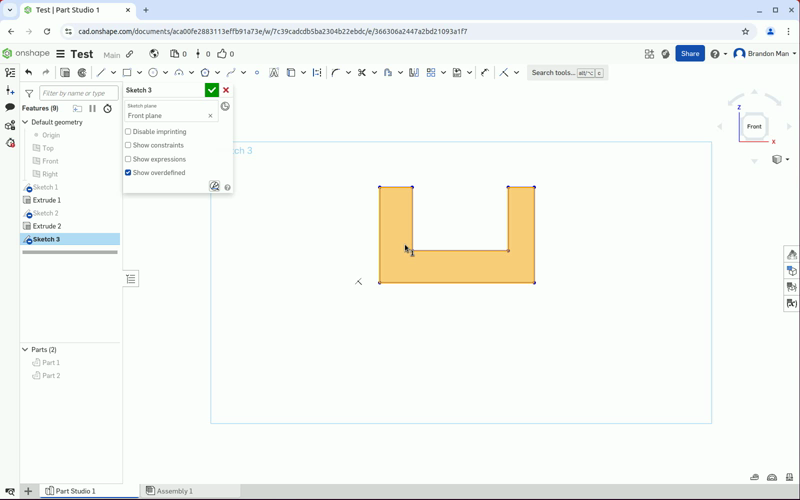
mouse_move(73, 352)
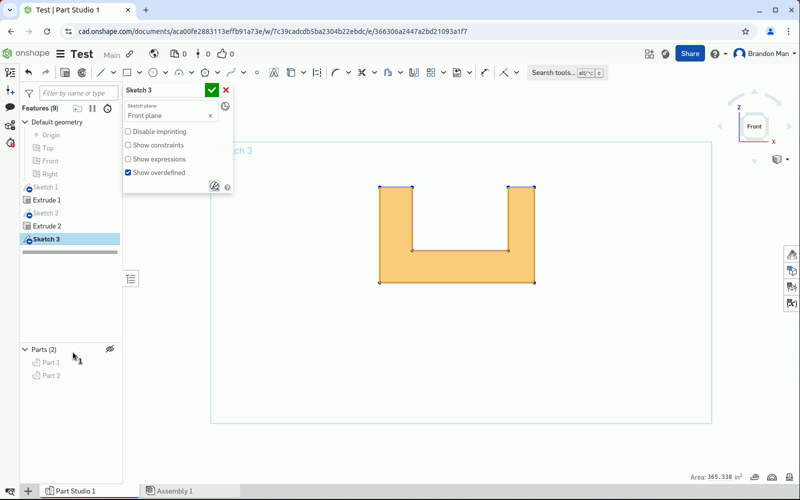
key(shift+y)
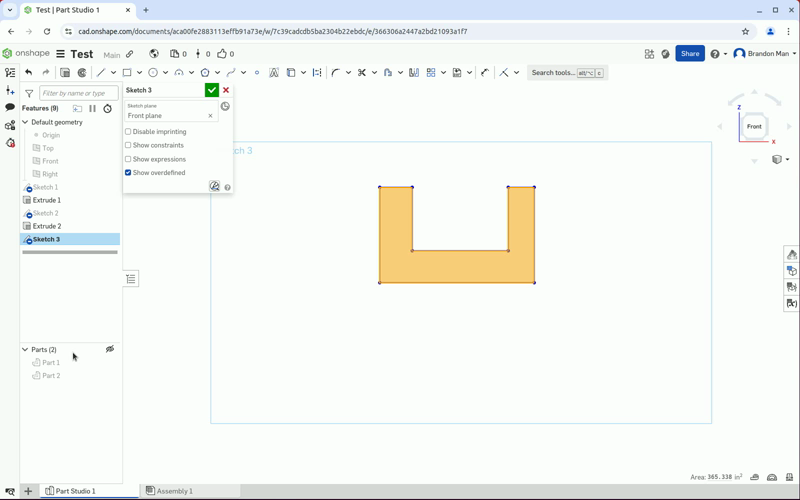
key(shift+e)
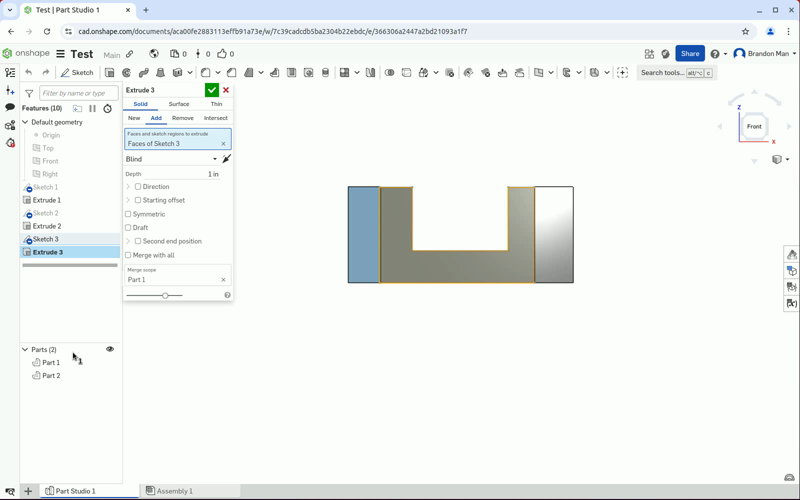
mouse_move(143, 106)
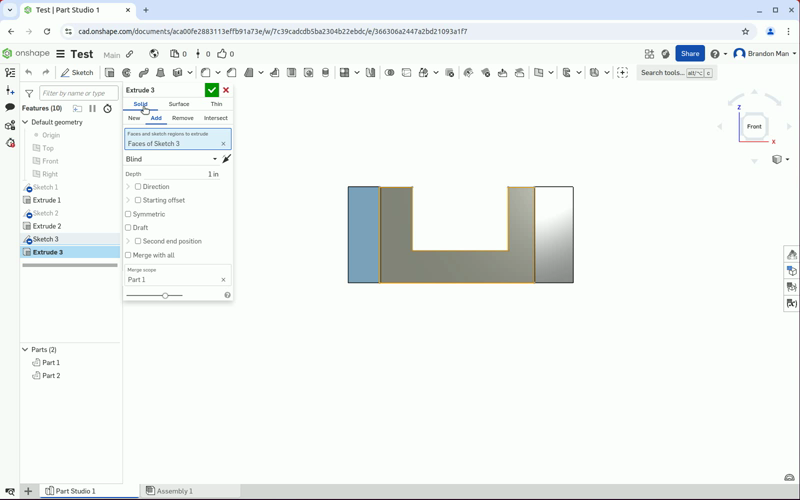
click(143, 106)
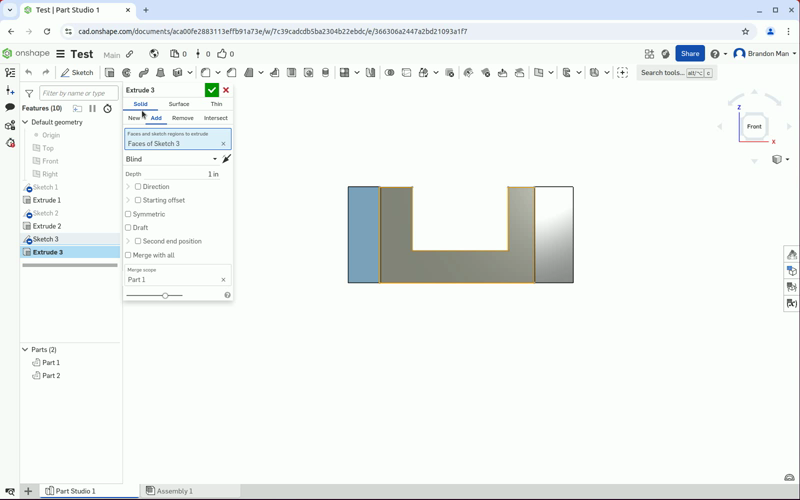
mouse_move(137, 120)
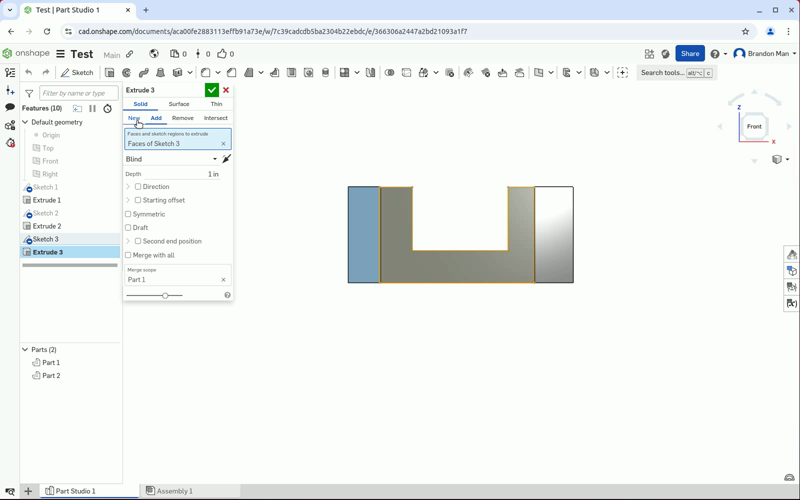
click(137, 120)
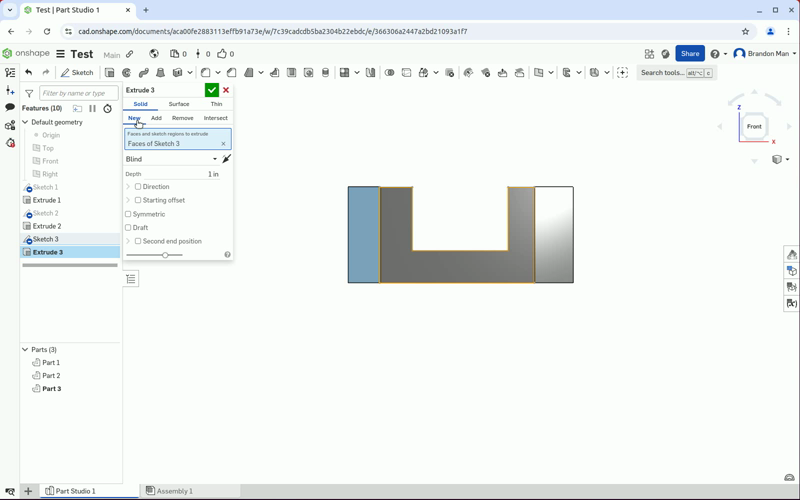
key(tab, 4)
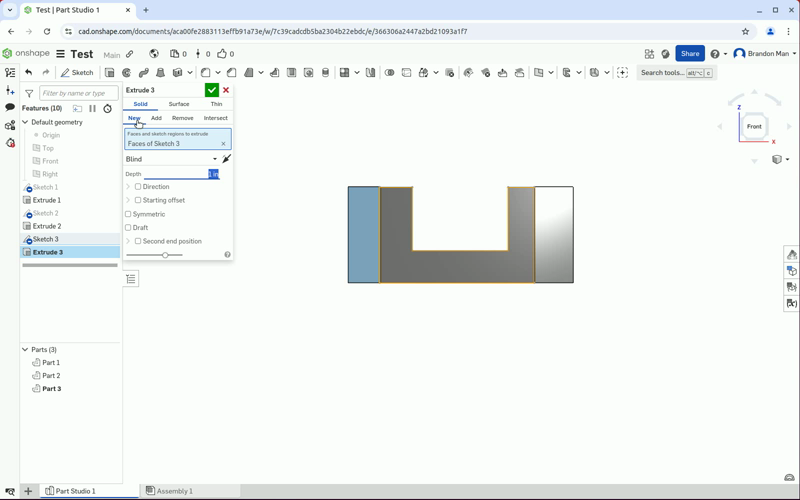
text(19.738)
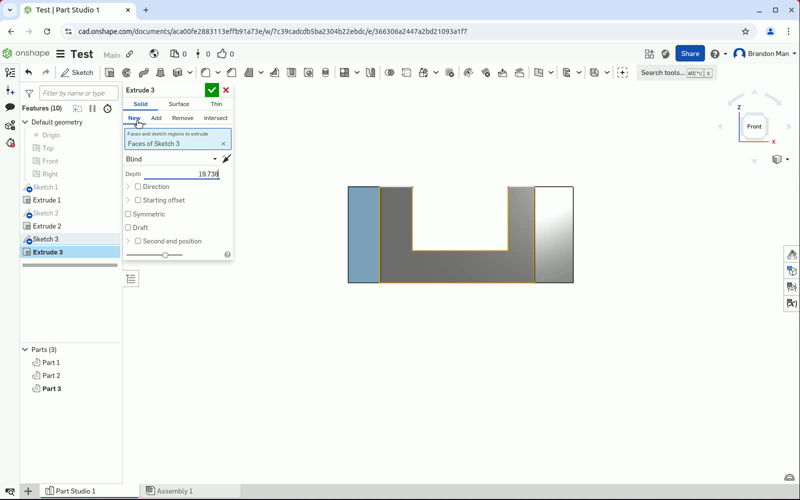
key(enter)
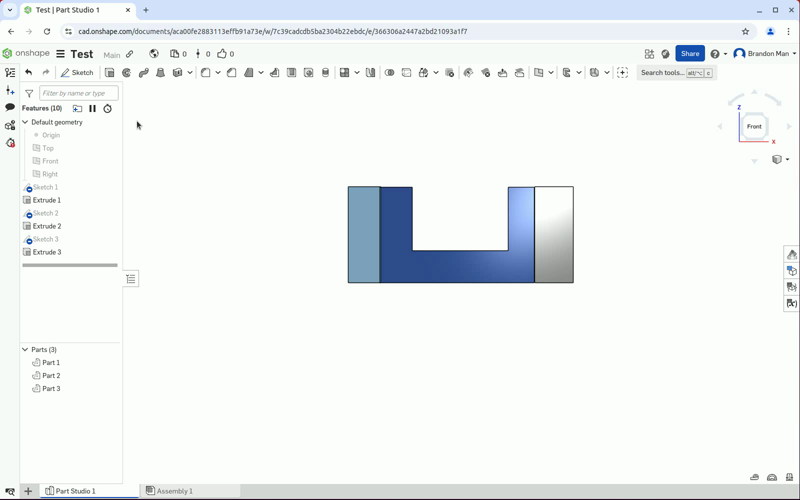
key(shift+h)
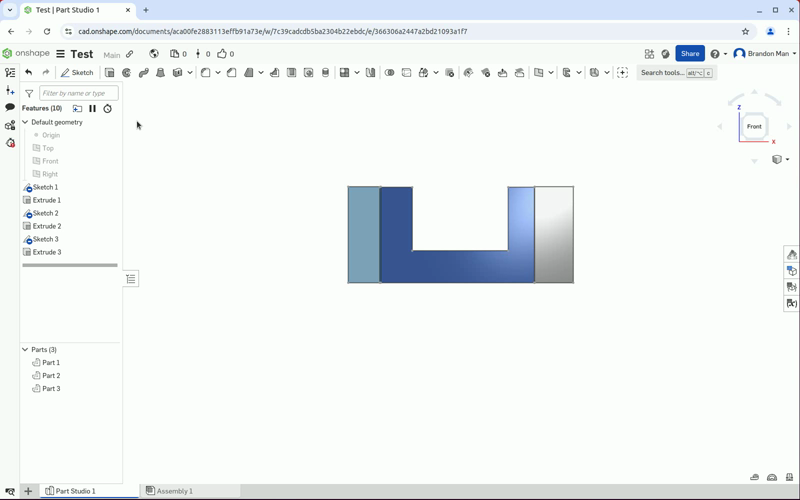
key(shift+h)
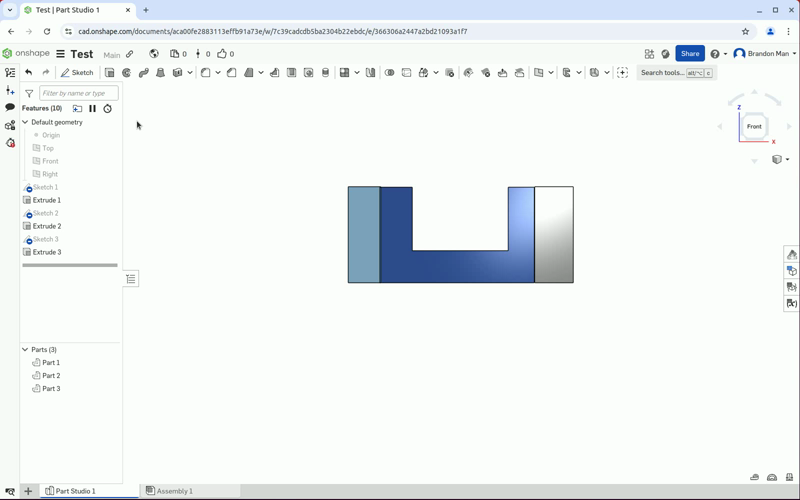
mouse_move(73, 189)
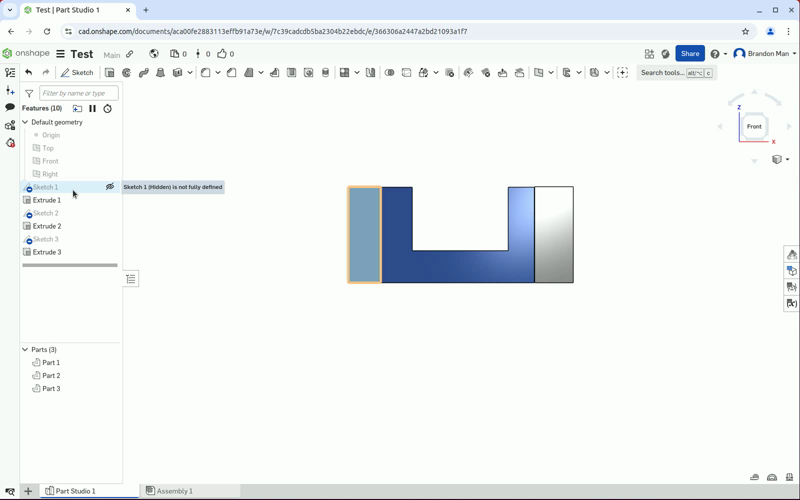
click(73, 189)
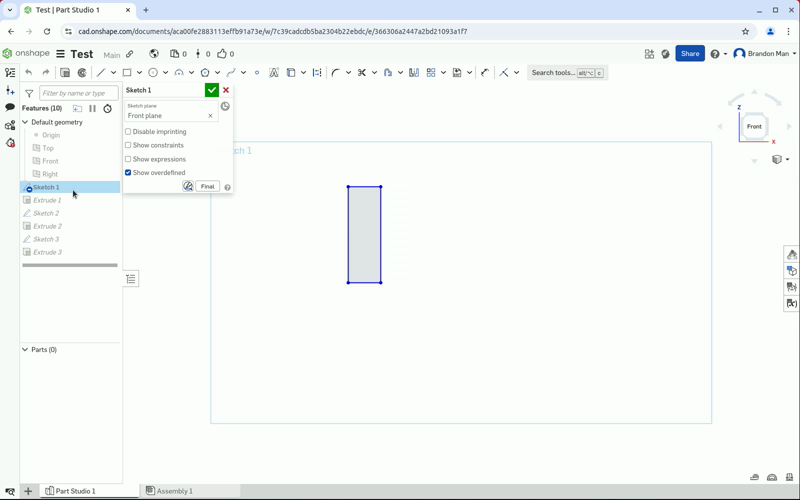
mouse_move(229, 92)
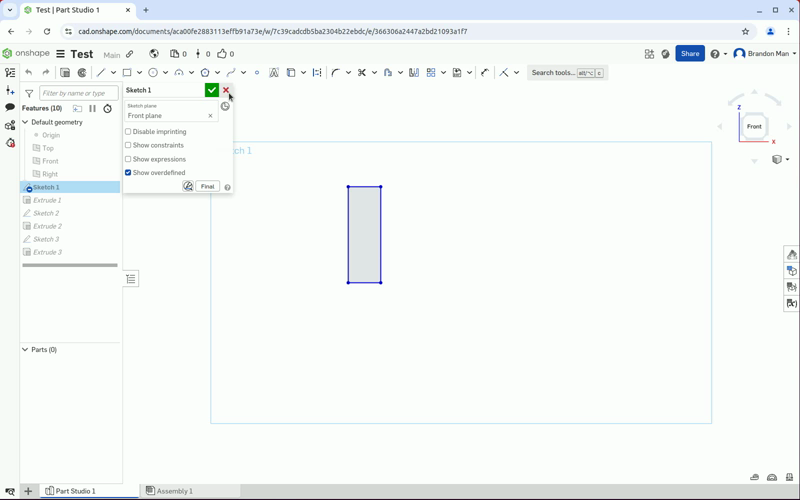
click(229, 92)
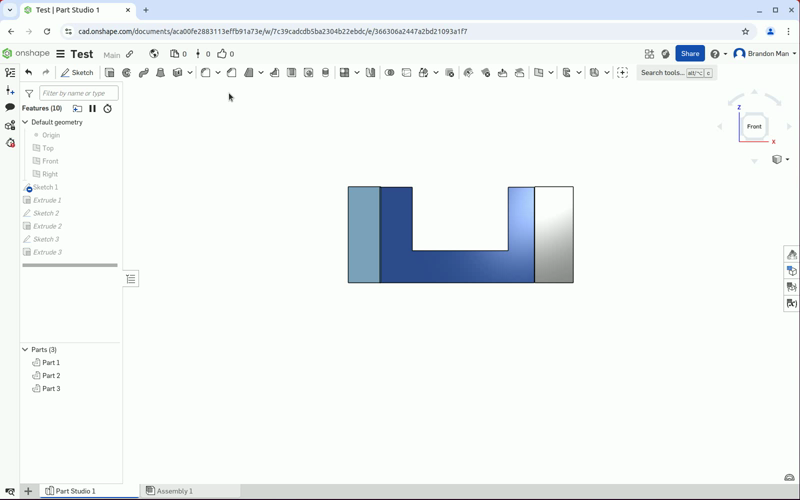
mouse_move(73, 352)
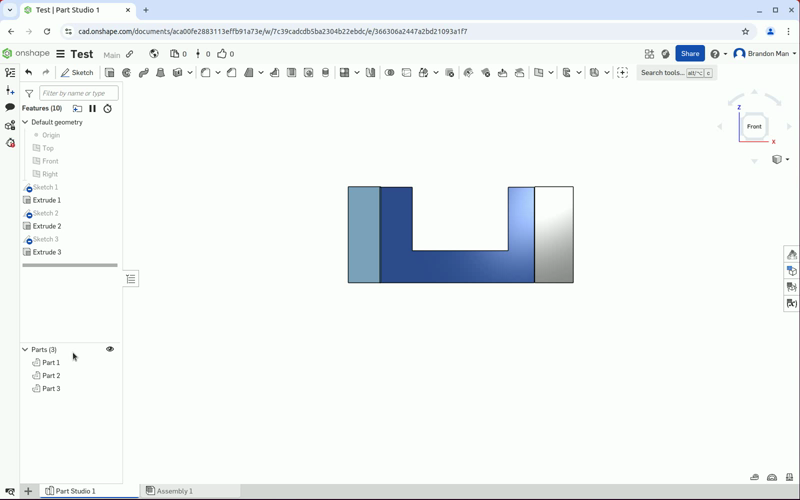
key(y)
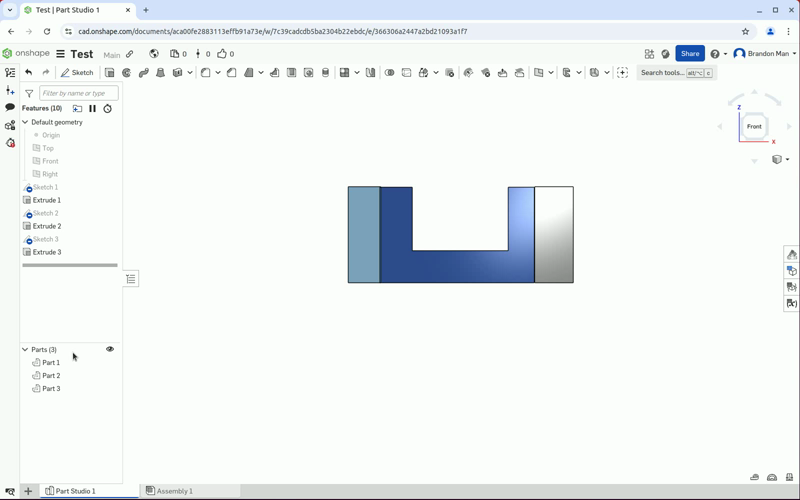
key(shift+p)
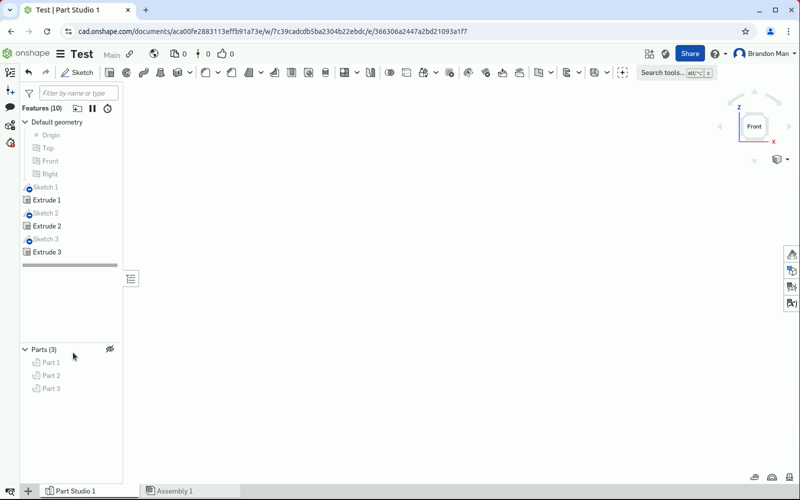
key(space)
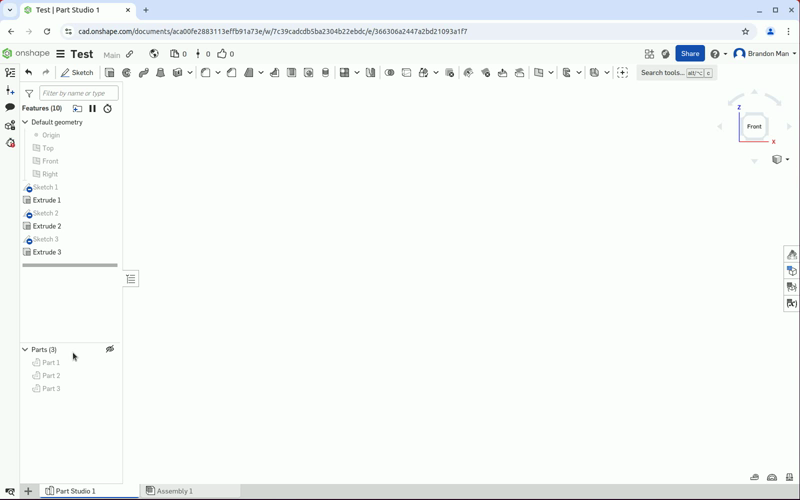
key_down(shift)
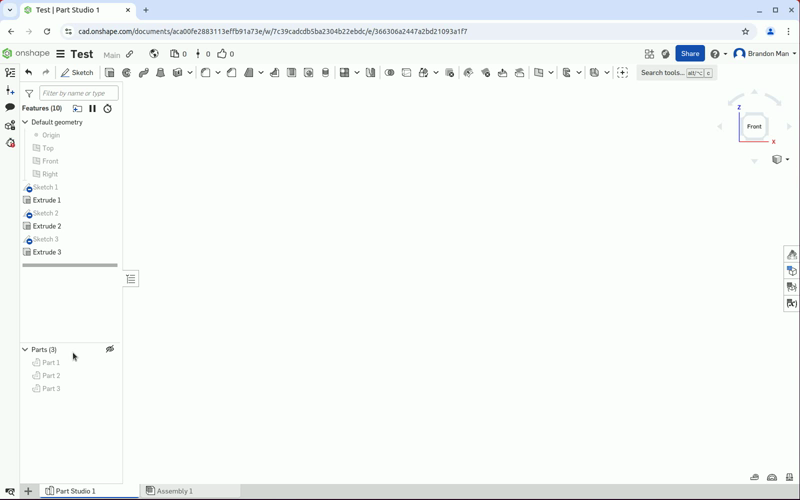
key(down)
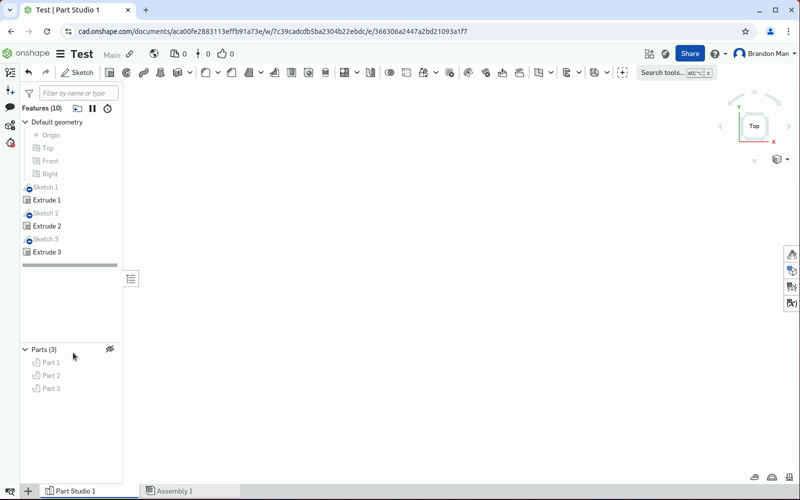
key_up(shift)
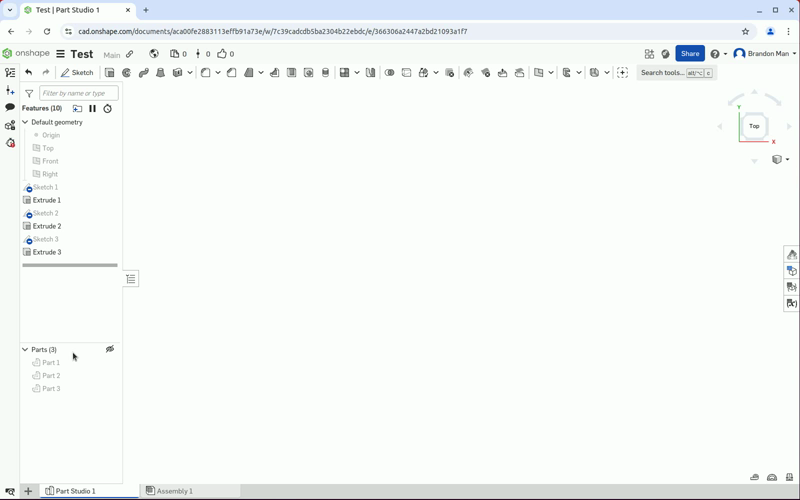
mouse_move(73, 352)
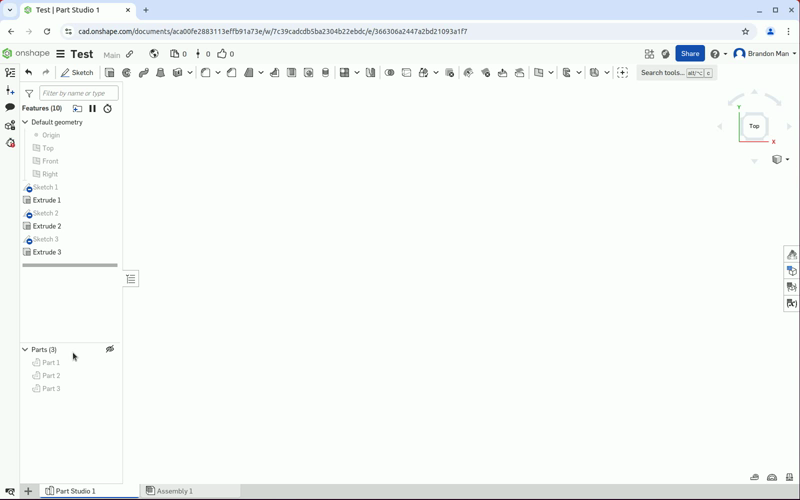
key(shift+y)
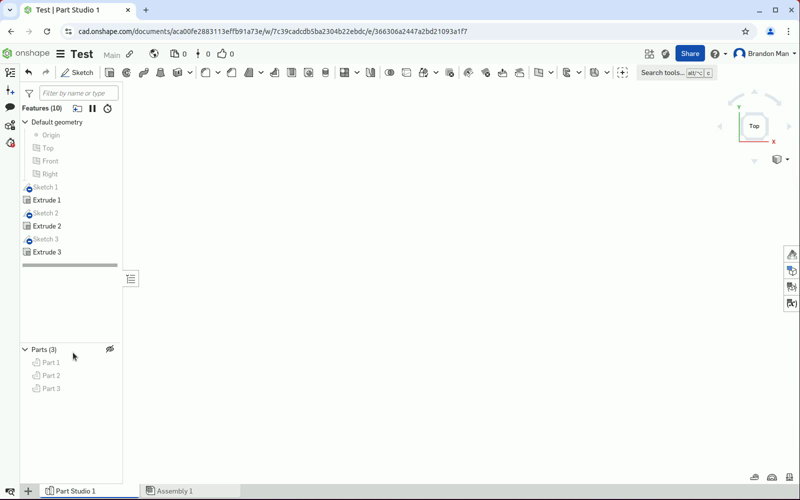
key(shift+s)
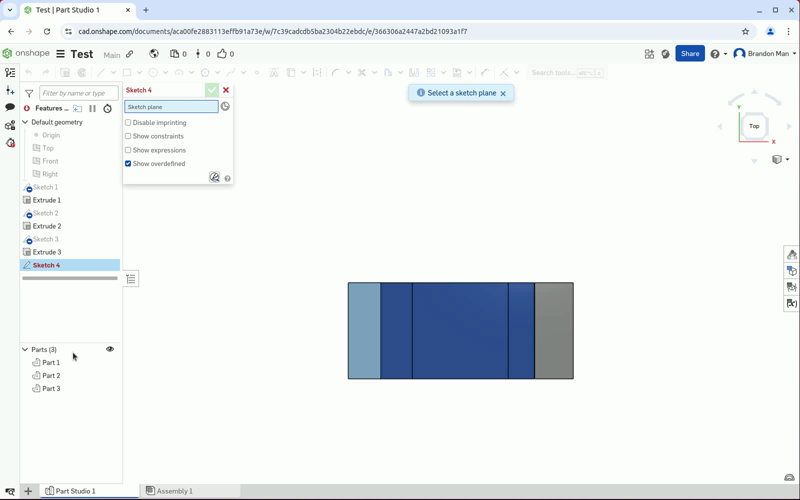
mouse_move(73, 150)
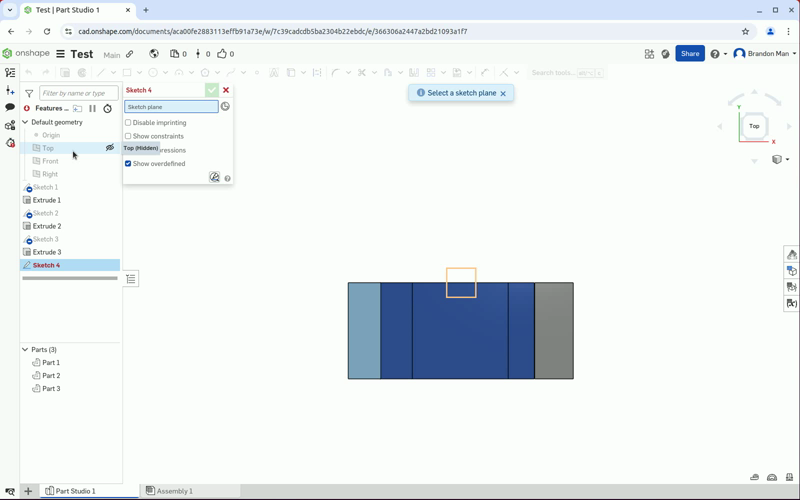
click(73, 150)
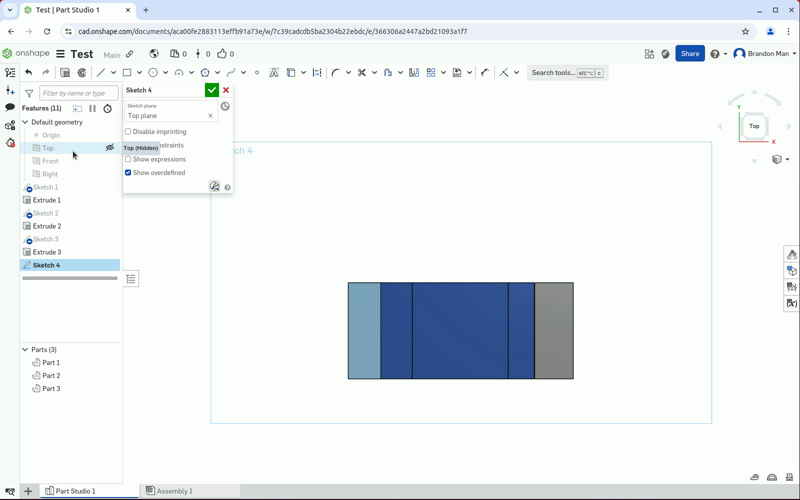
mouse_move(73, 352)
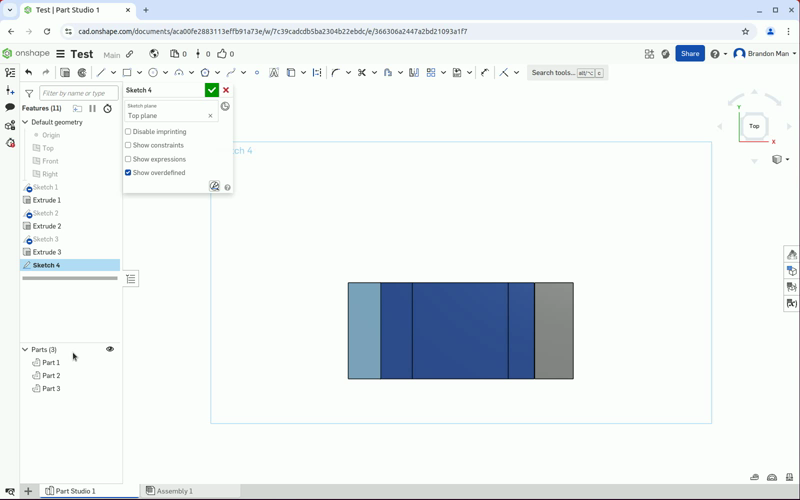
key(y)
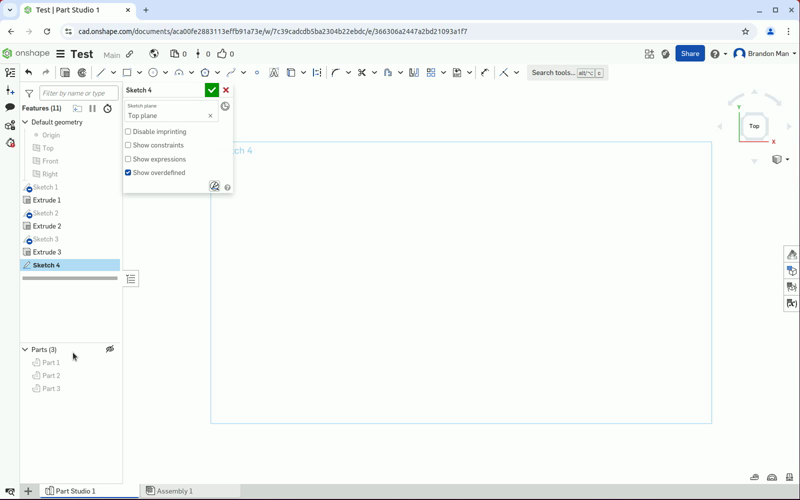
key(l)
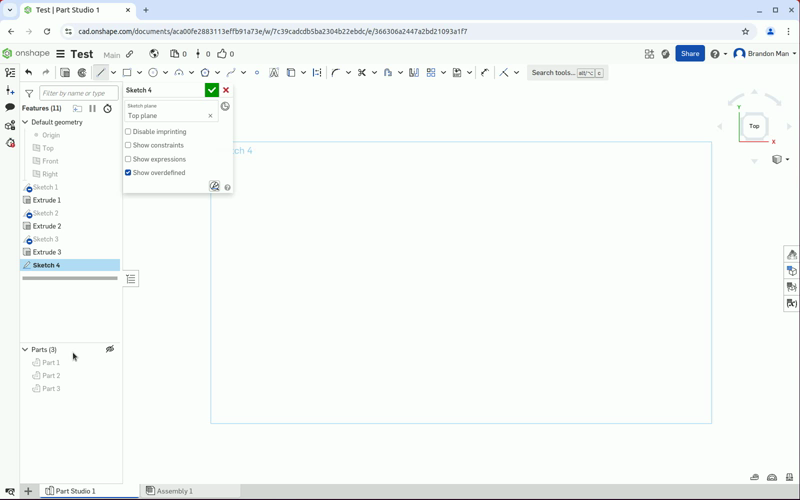
key_down(shift)
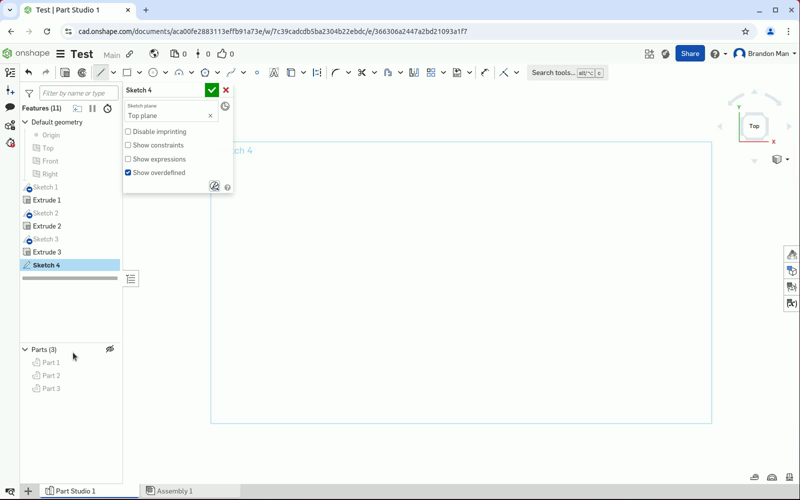
mouse_move(538, 379)
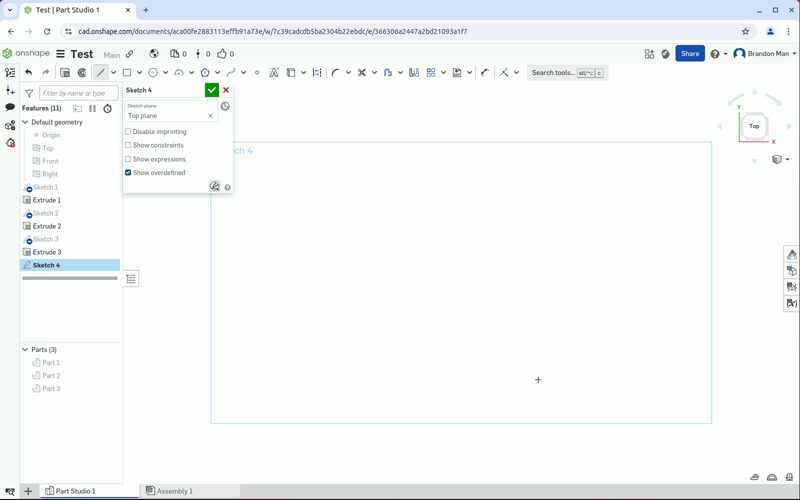
click(538, 379)
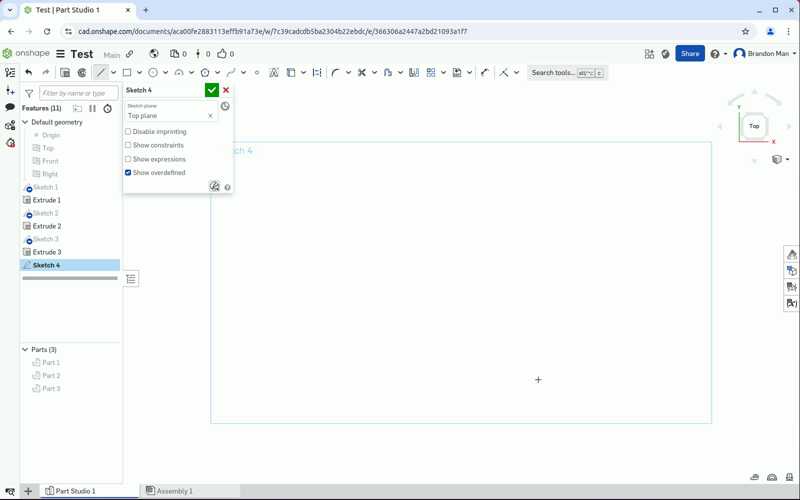
key_up(shift)
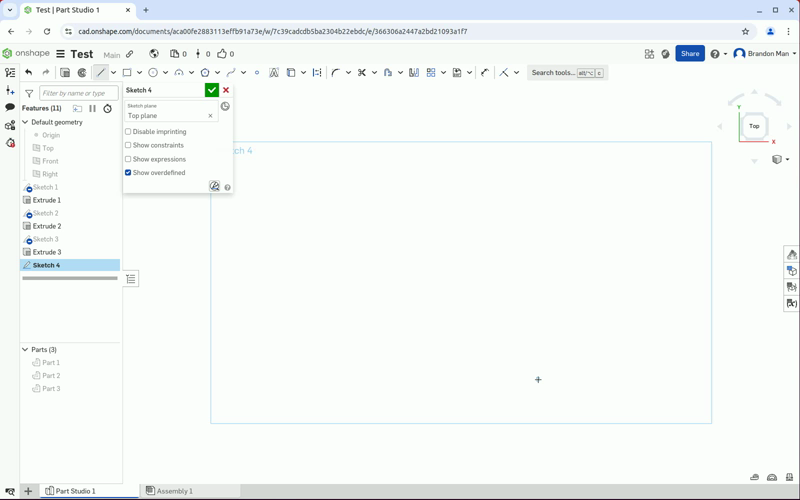
key_down(shift)
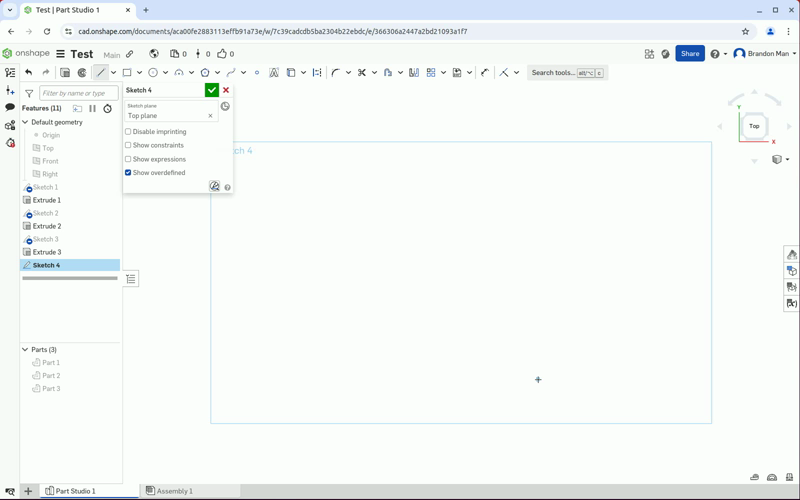
mouse_move(568, 379)
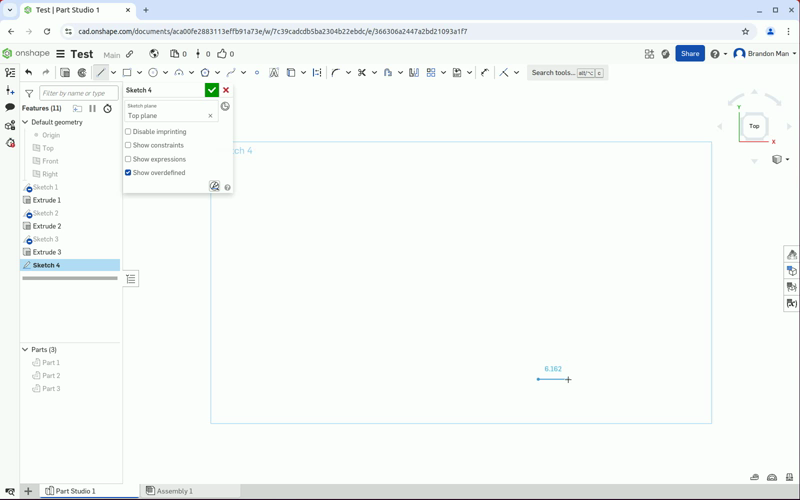
mouse_move(573, 379)
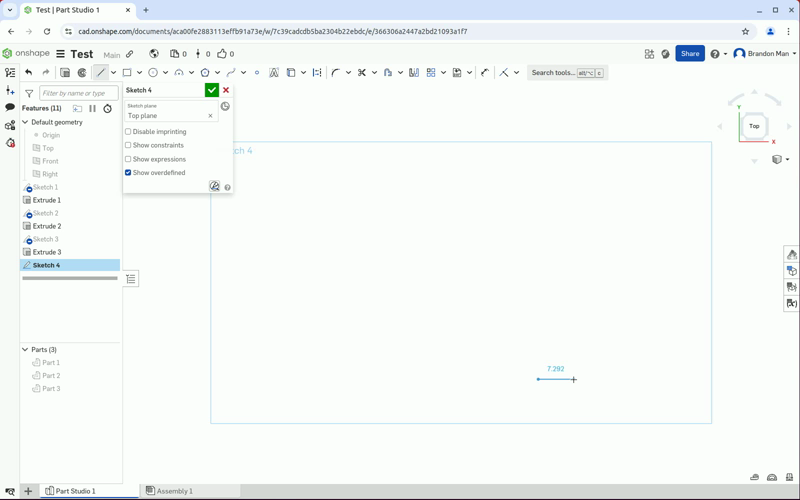
click(573, 379)
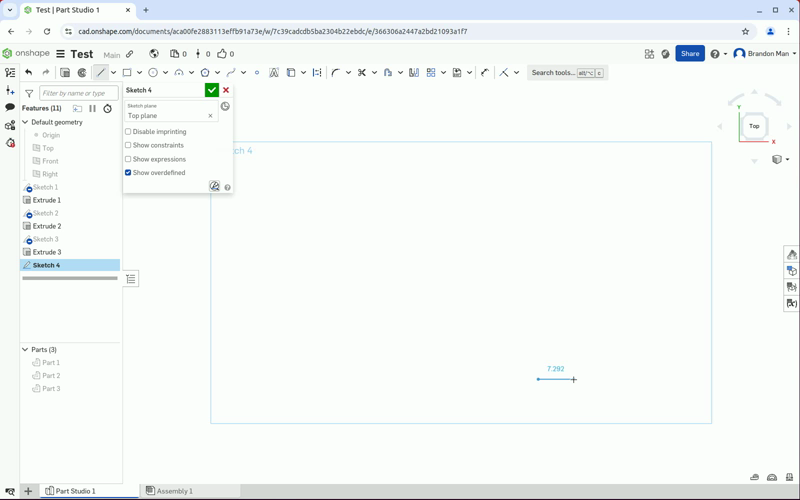
key_up(shift)
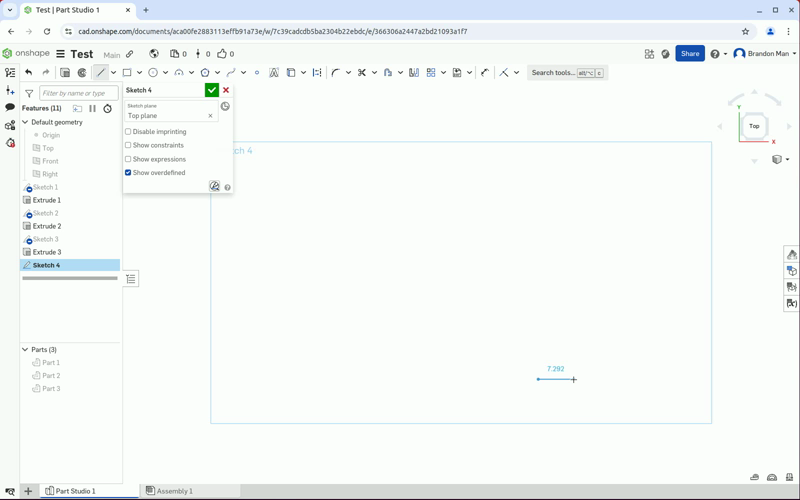
key_down(shift)
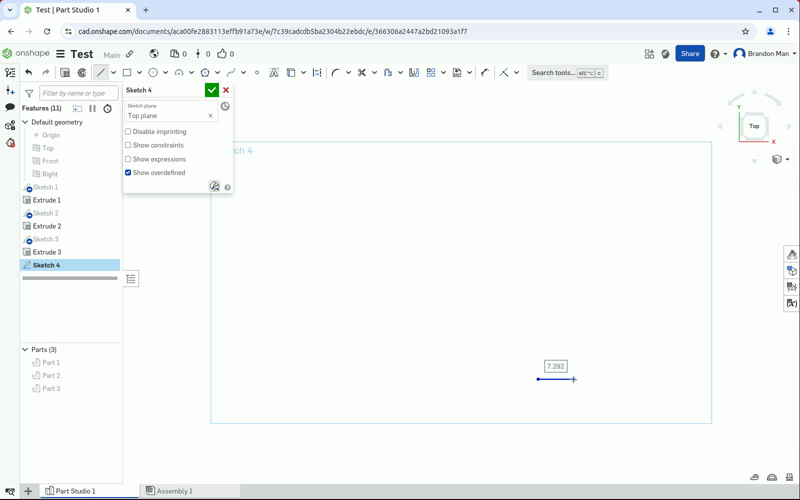
mouse_move(589, 379)
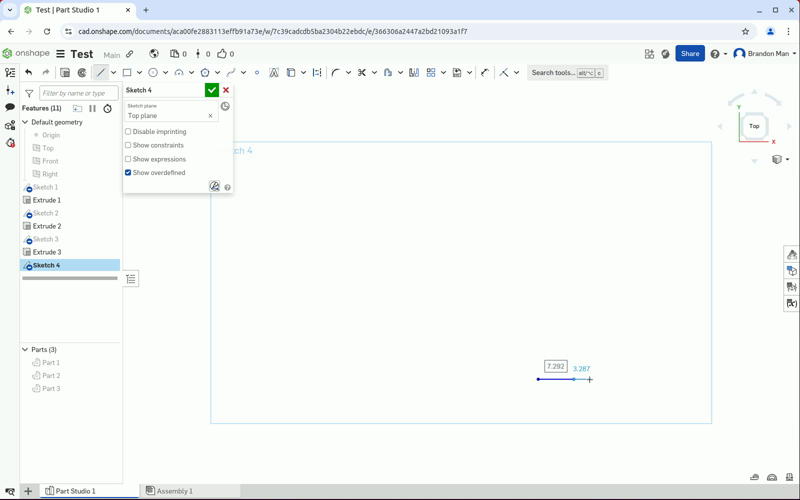
mouse_move(573, 333)
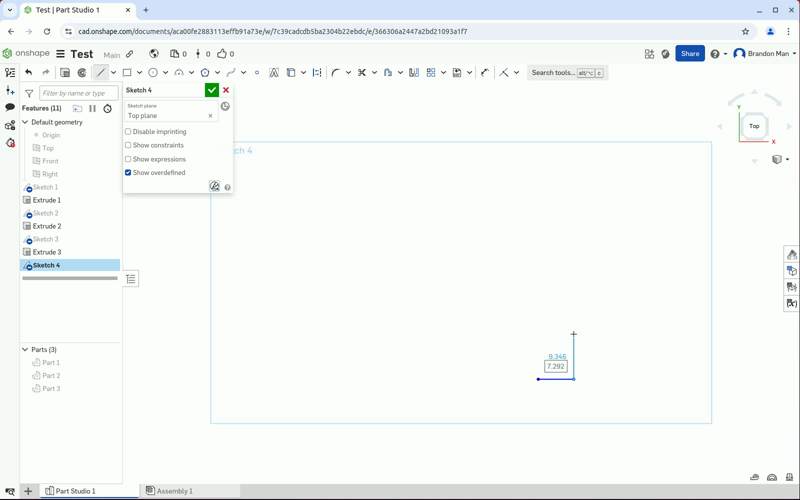
click(573, 333)
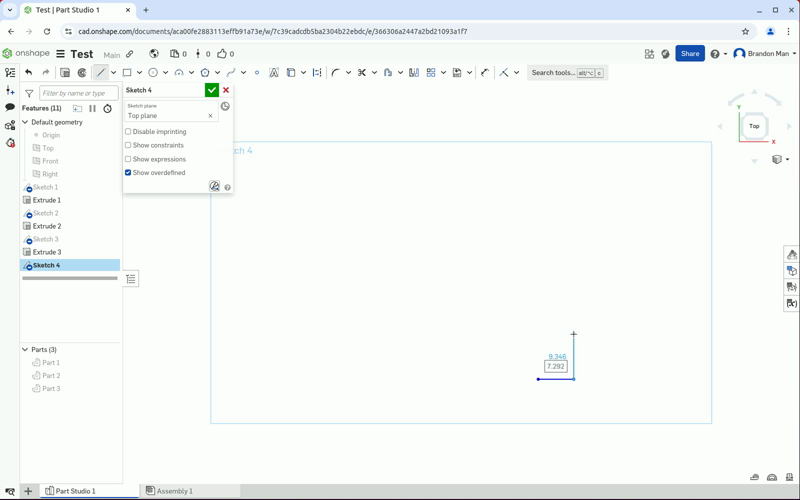
key_up(shift)
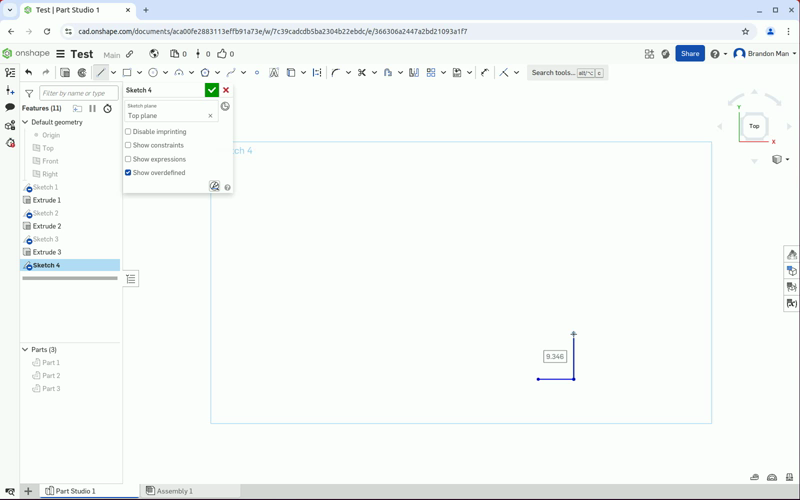
key_down(shift)
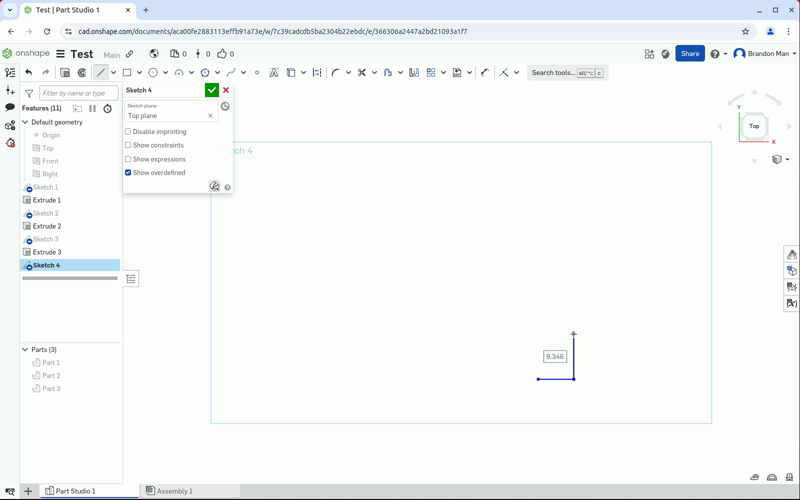
mouse_move(589, 333)
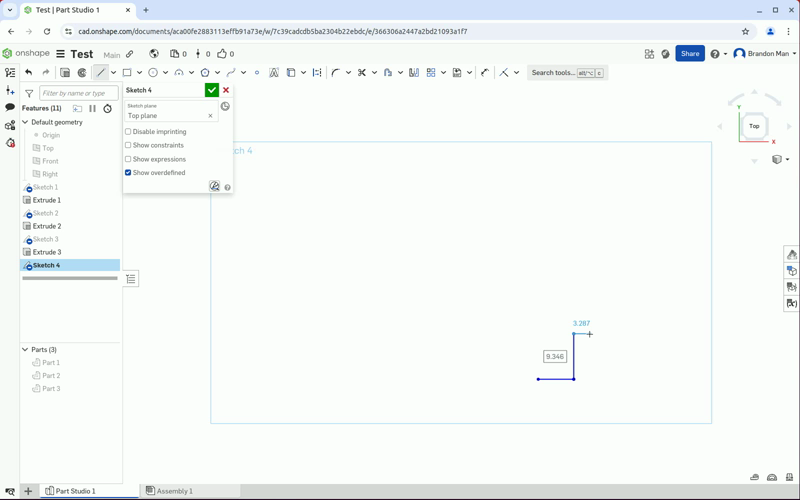
mouse_move(538, 333)
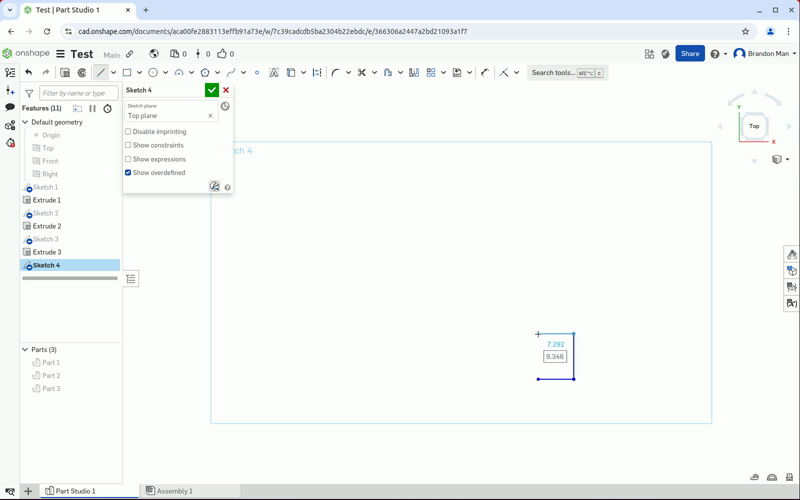
click(538, 333)
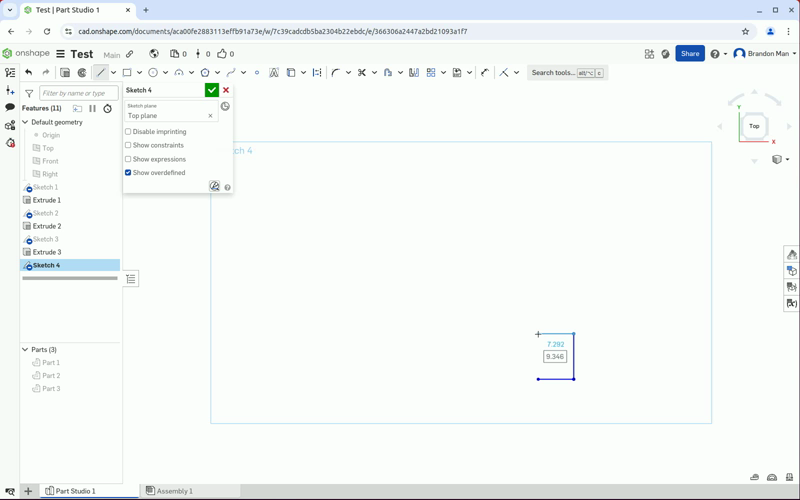
key_up(shift)
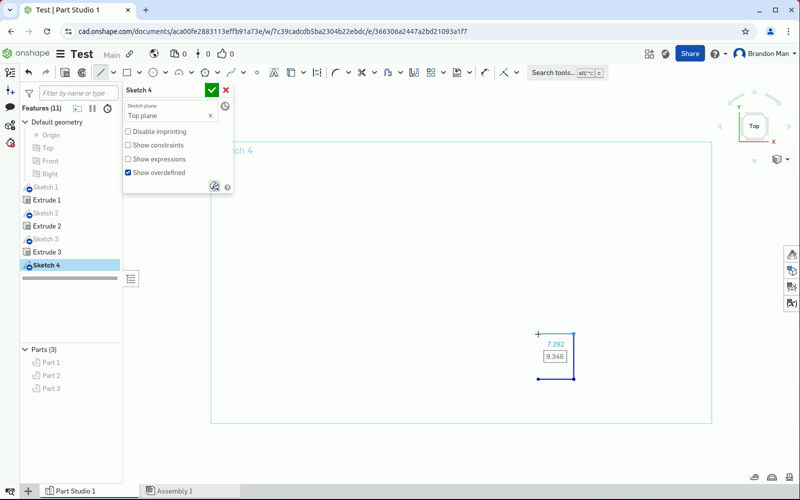
mouse_move(568, 333)
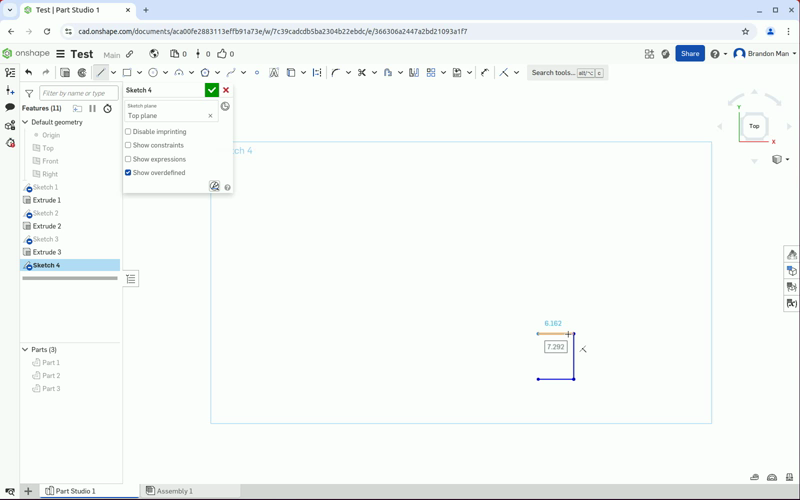
key_down(shift)
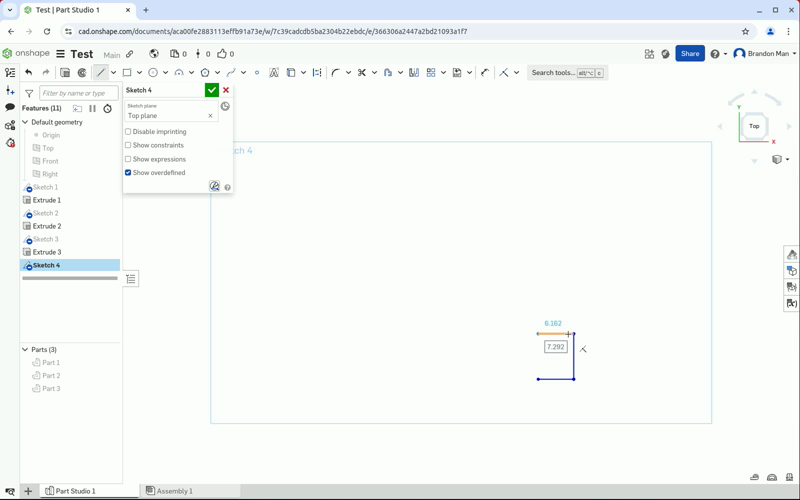
mouse_move(538, 379)
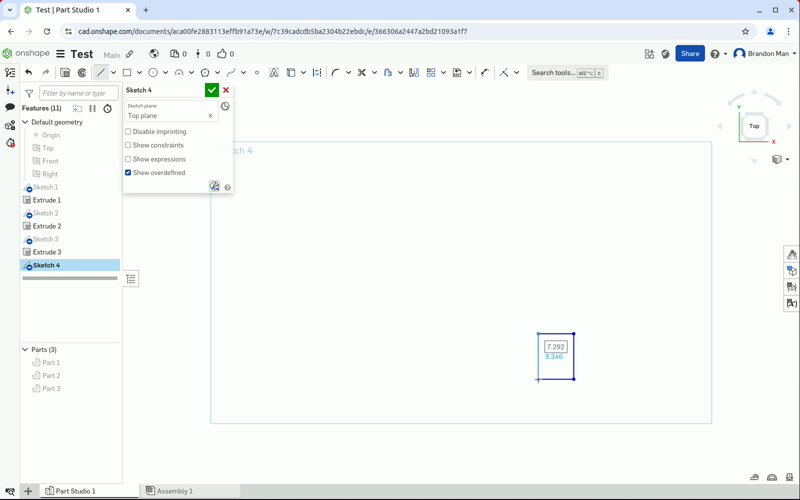
key_up(shift)
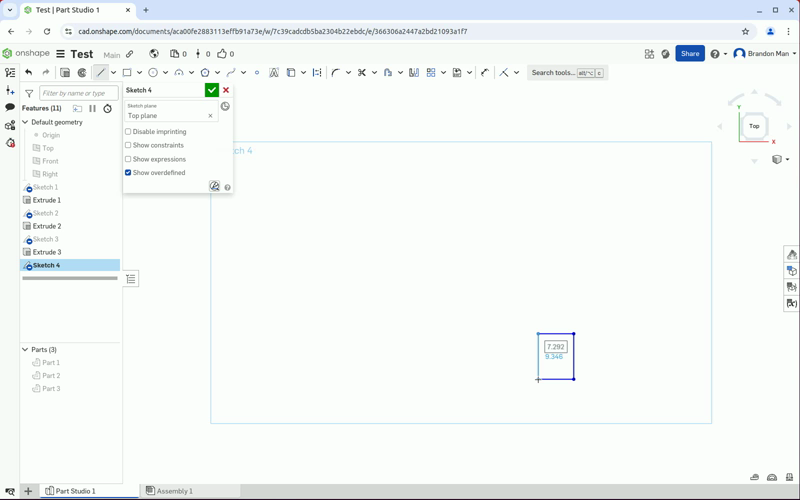
click(538, 379)
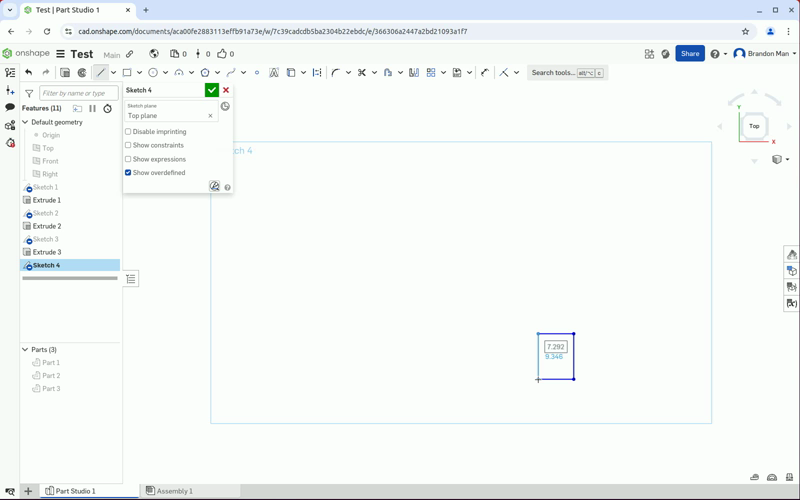
key(esc)
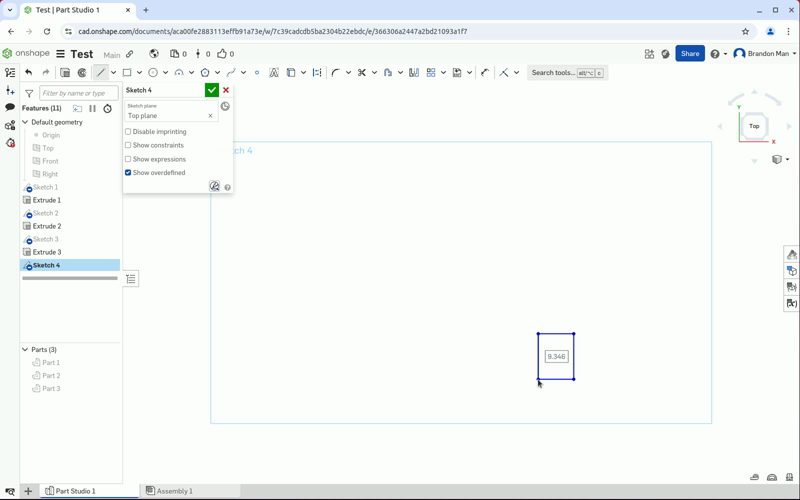
mouse_move(562, 346)
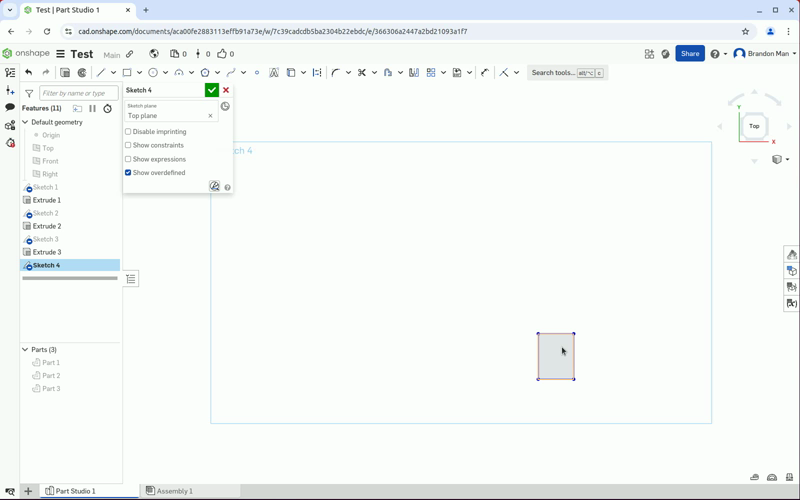
scroll(6)
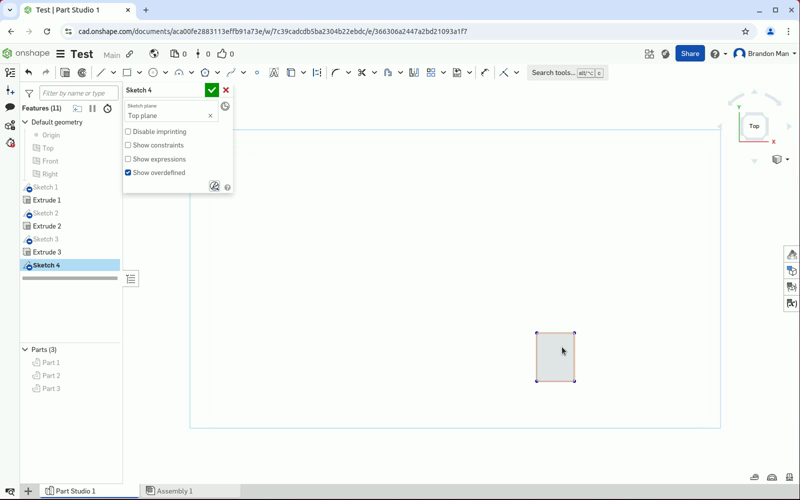
scroll(6)
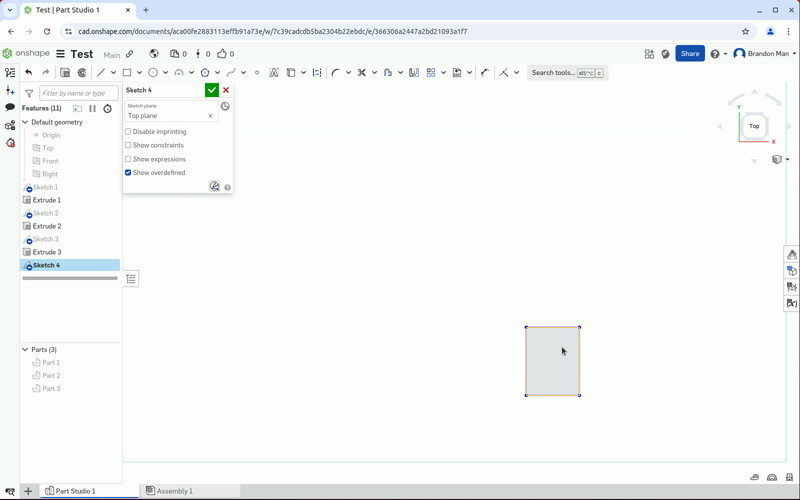
scroll(6)
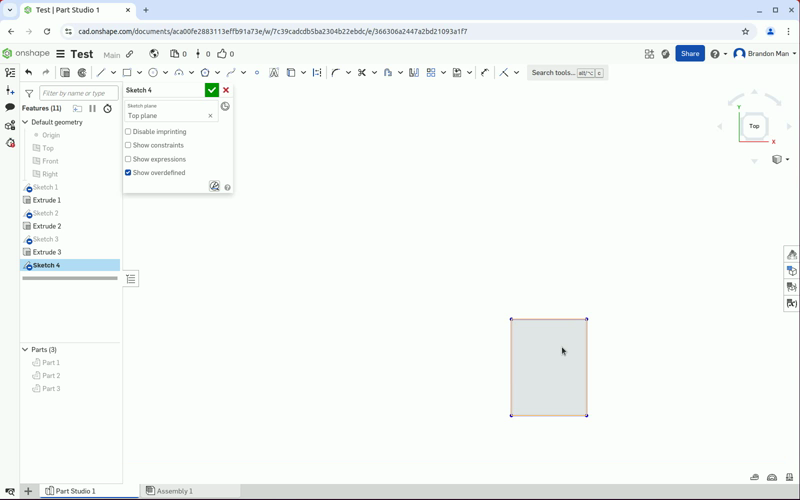
scroll(6)
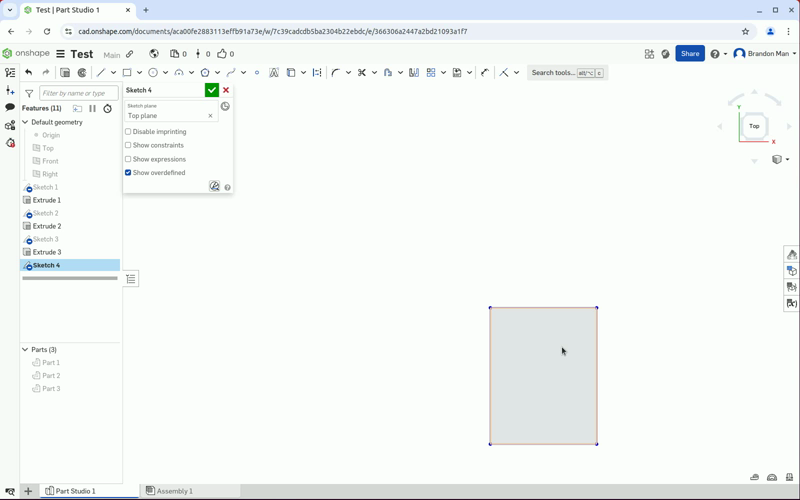
scroll(6)
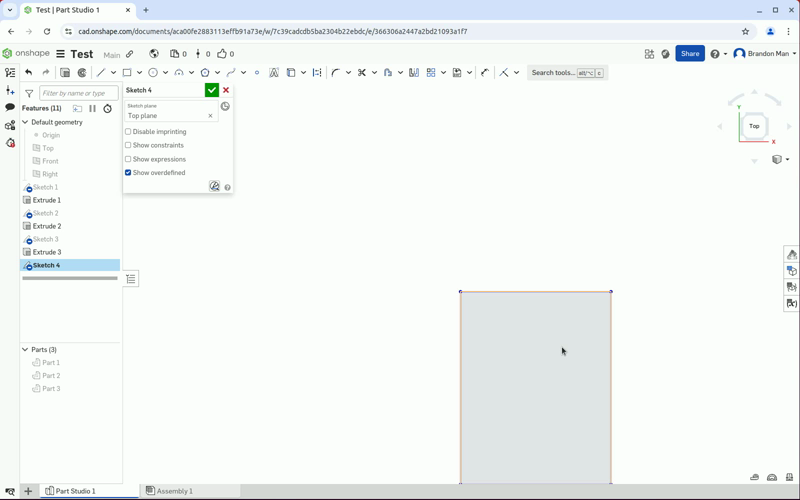
scroll(6)
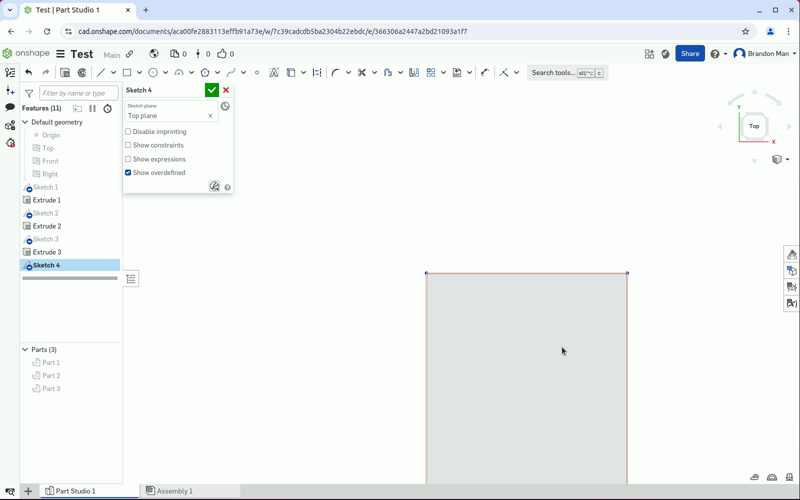
scroll(6)
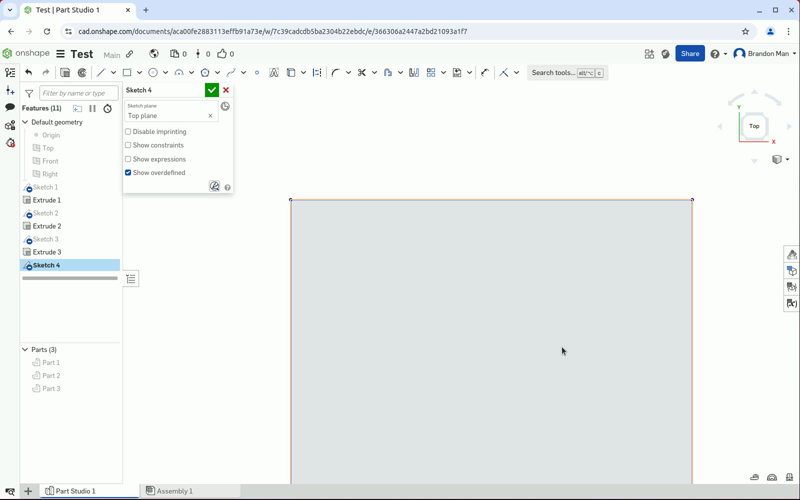
click(562, 346)
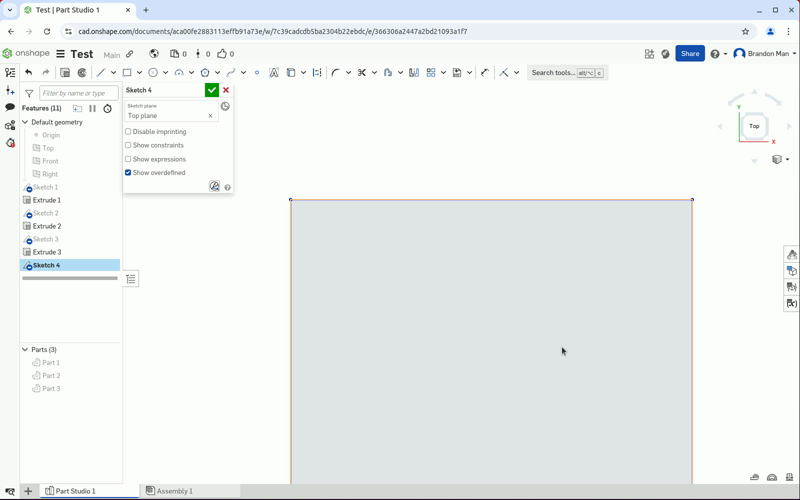
scroll(-6)
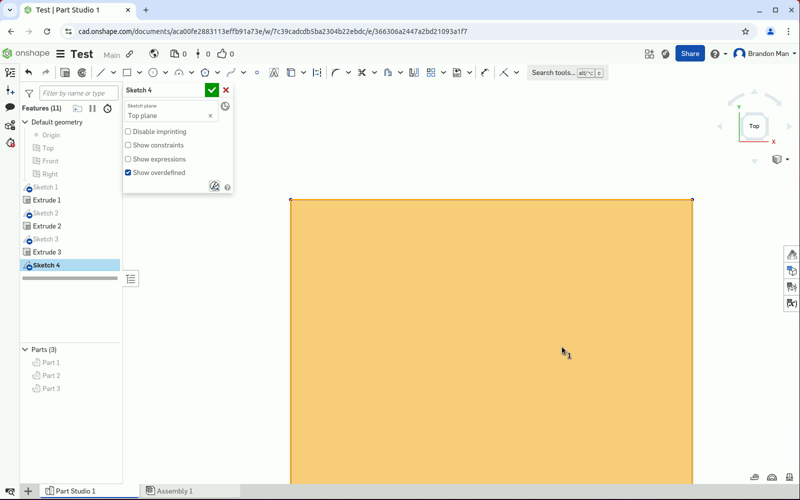
scroll(-6)
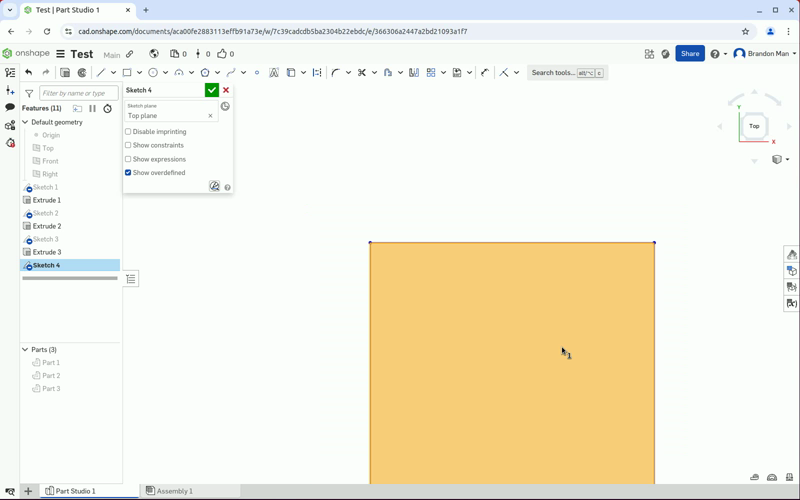
scroll(-6)
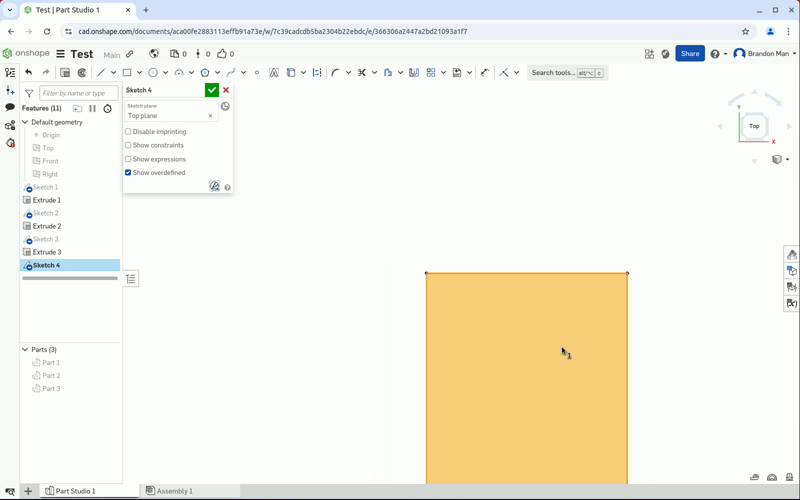
scroll(-6)
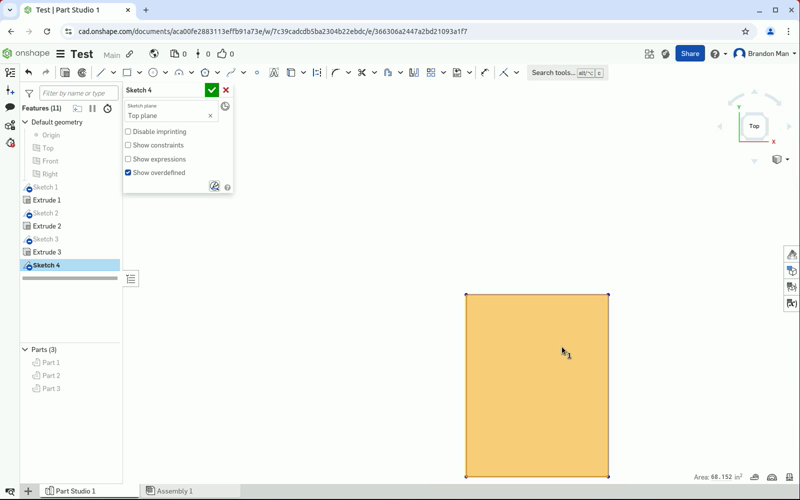
scroll(-6)
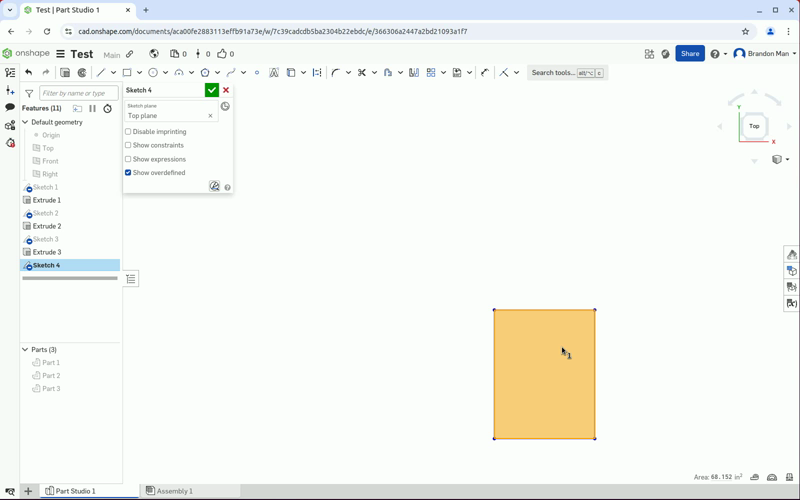
scroll(-6)
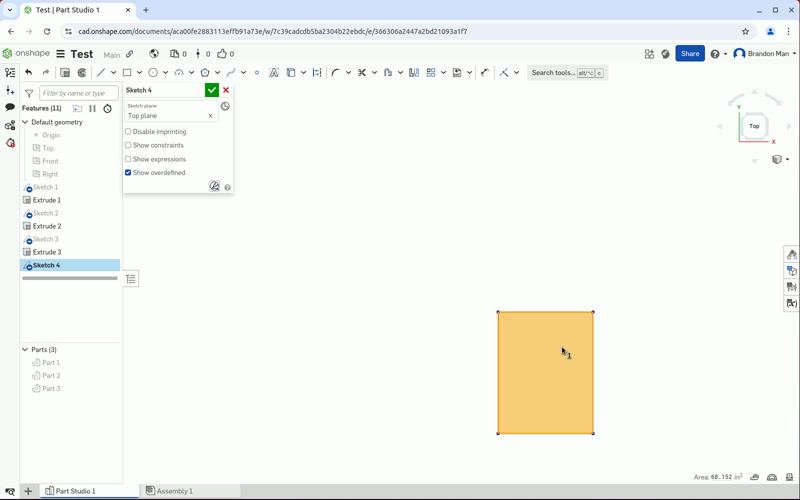
scroll(-6)
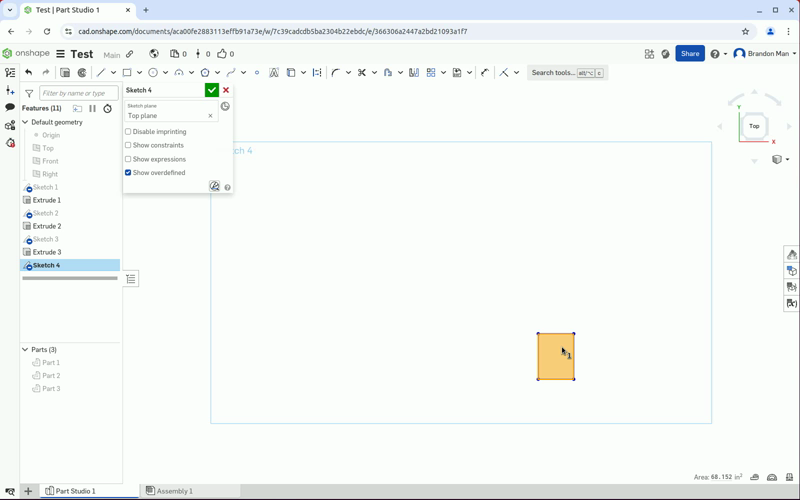
mouse_move(73, 352)
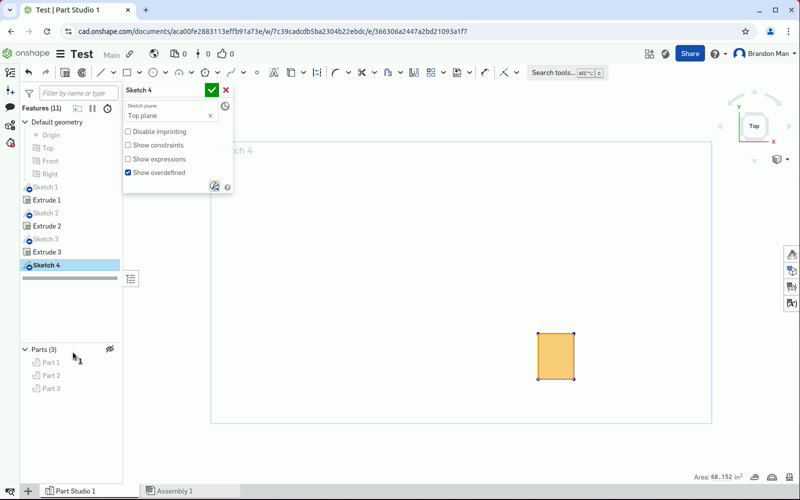
key(shift+y)
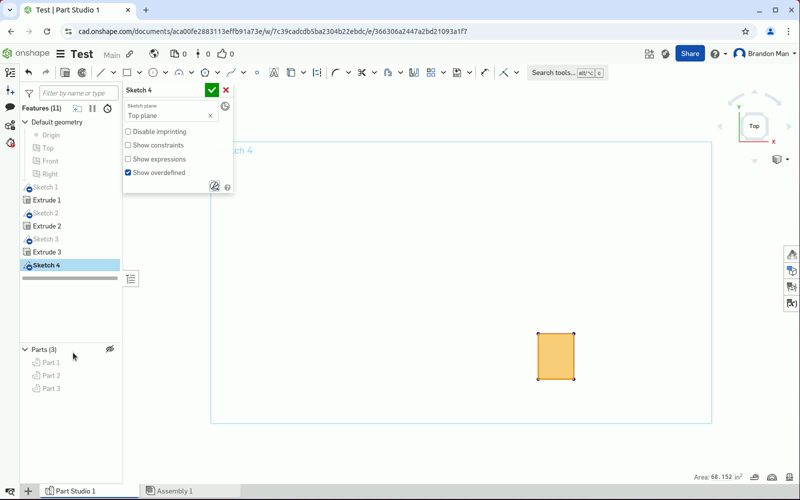
key(shift+e)
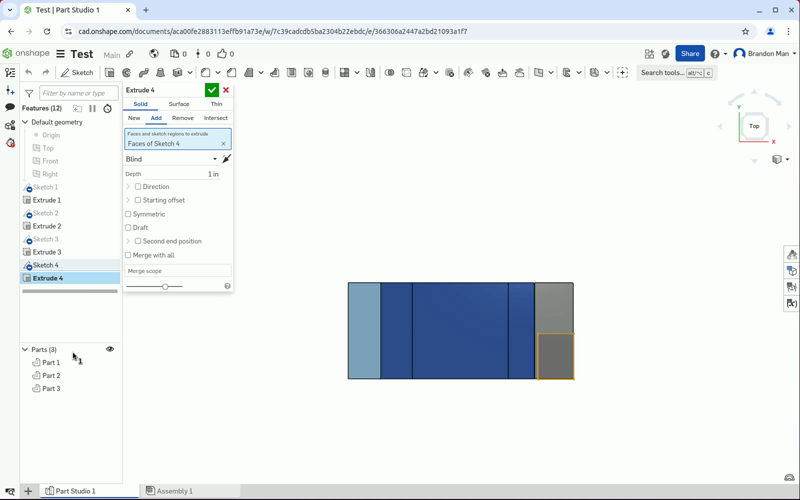
mouse_move(143, 106)
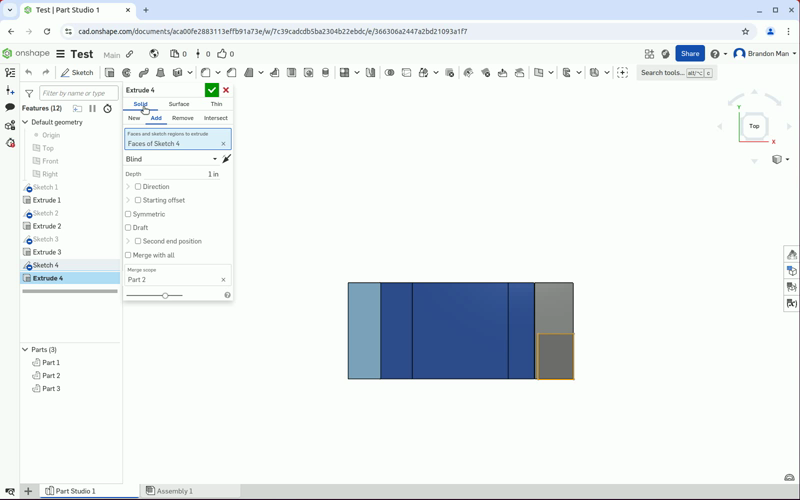
click(143, 106)
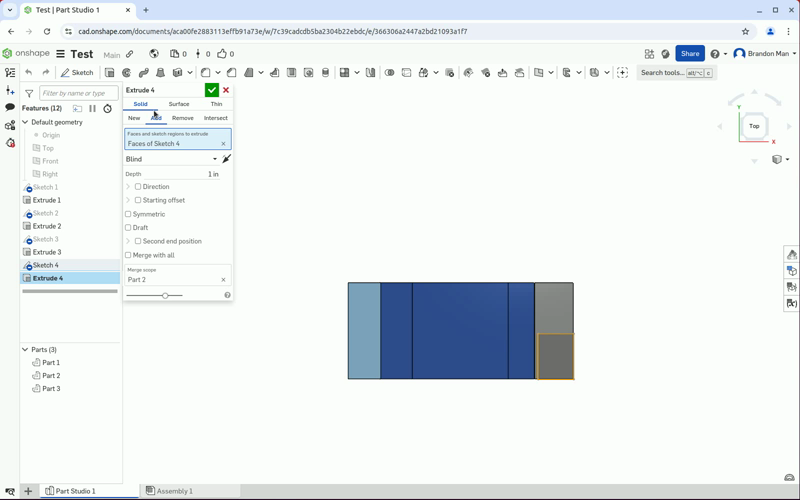
mouse_move(186, 120)
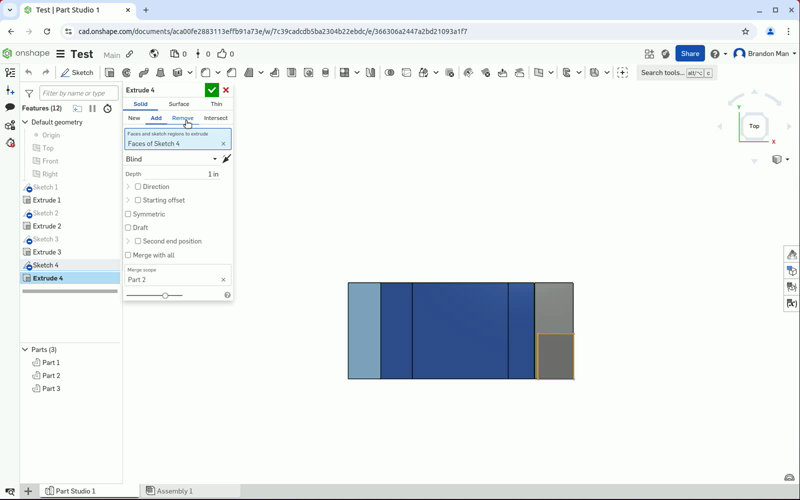
click(186, 120)
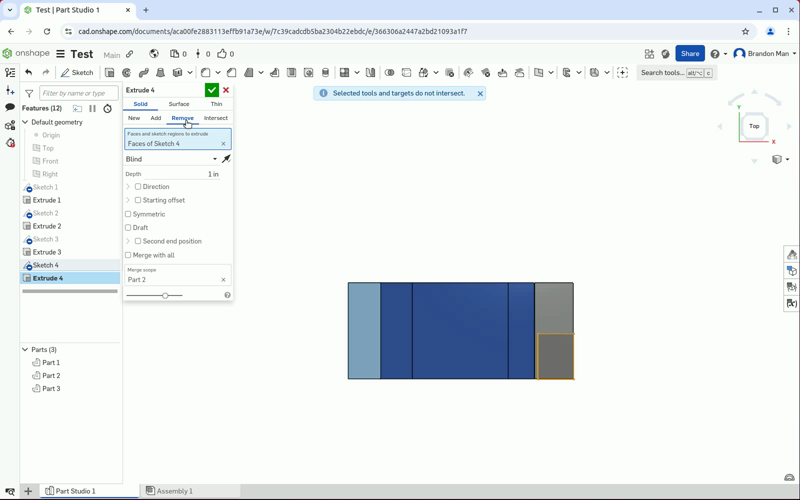
key(tab, 4)
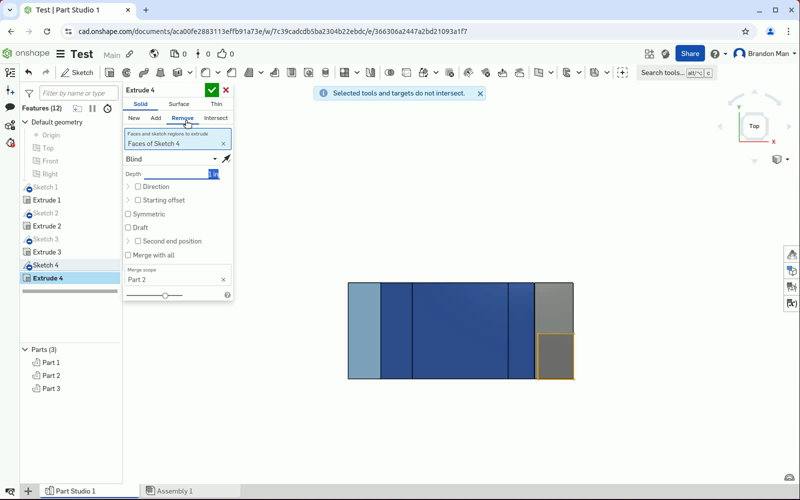
text(-19.738)
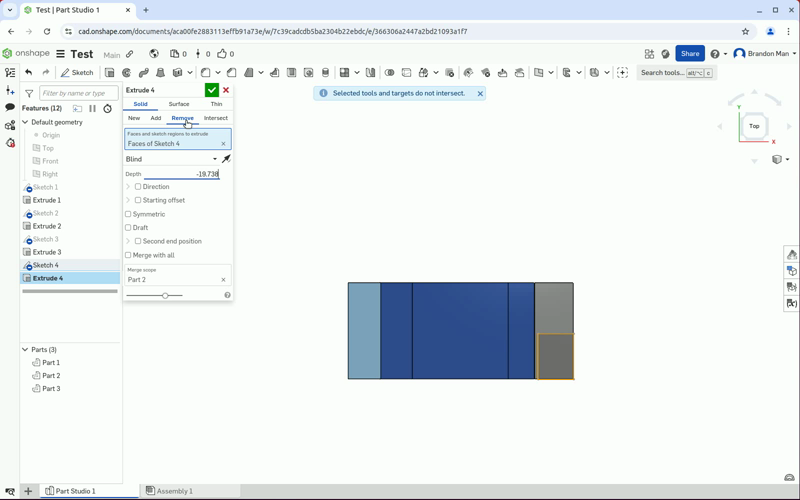
key(tab, 6)
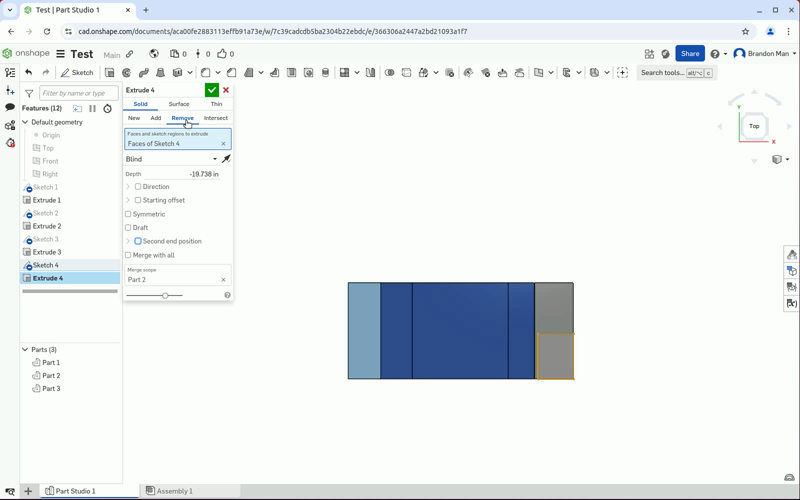
key(space)
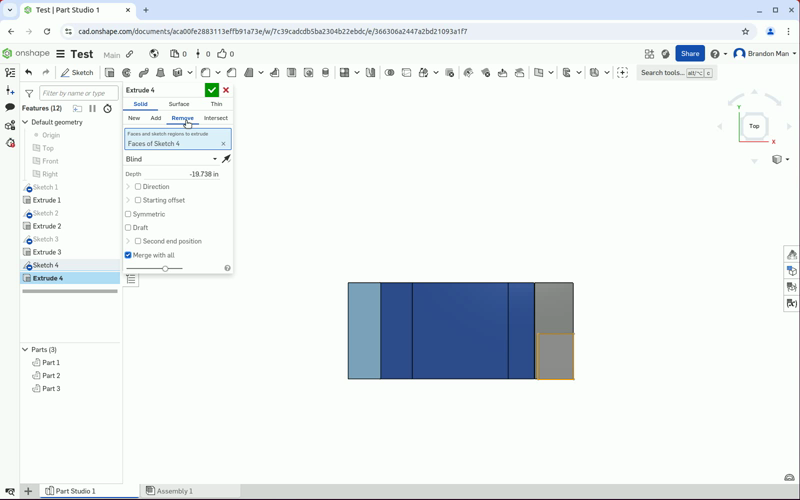
key(enter)
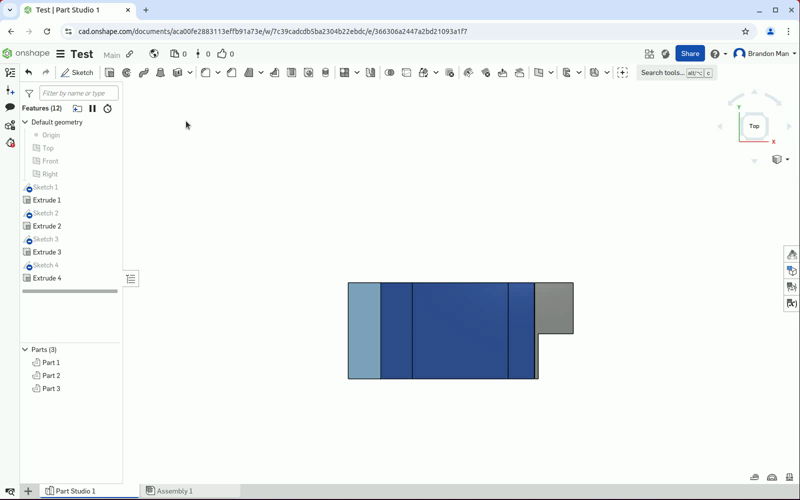
key(shift+h)
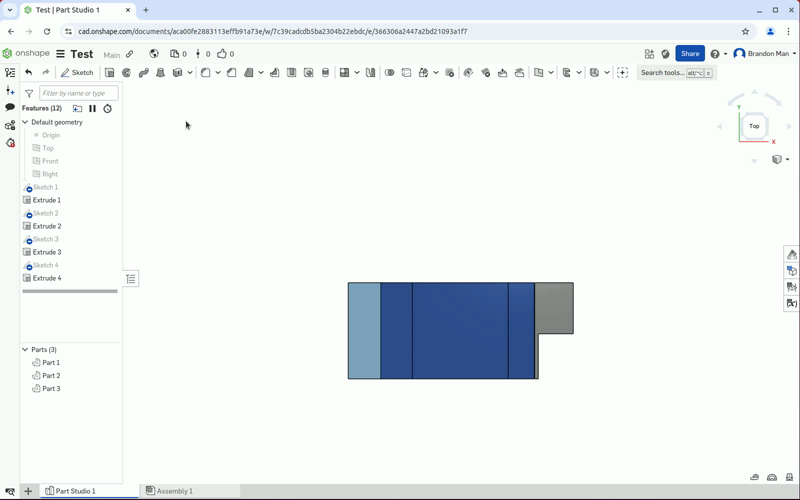
key(shift+h)
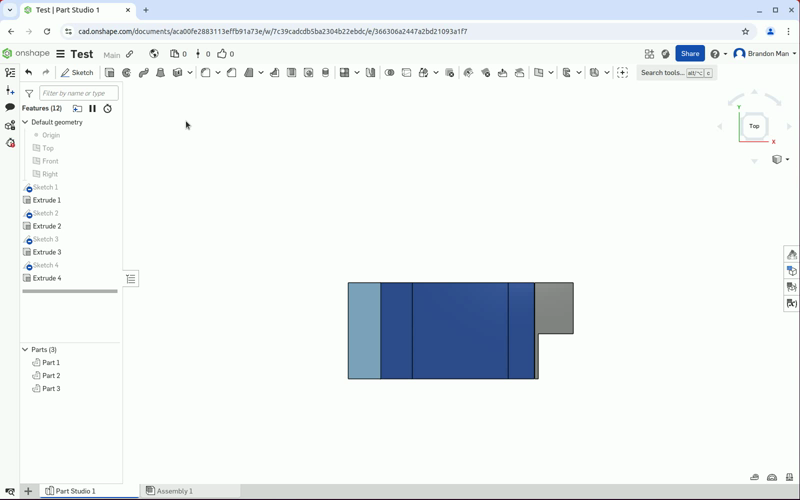
mouse_move(73, 189)
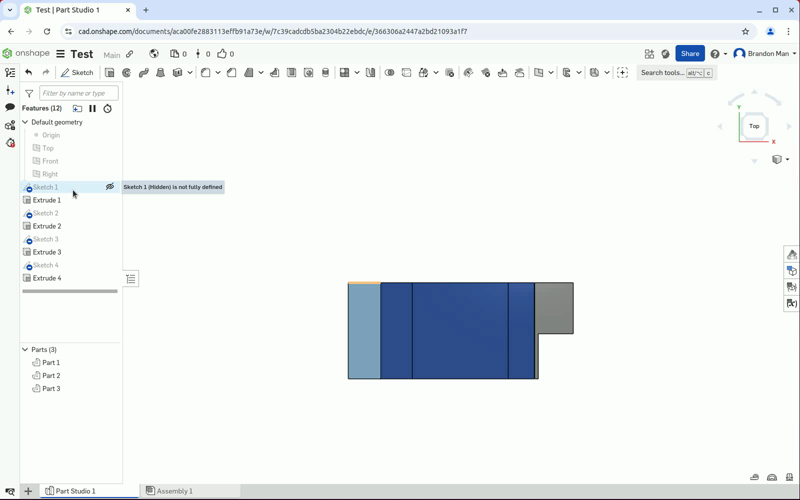
click(73, 189)
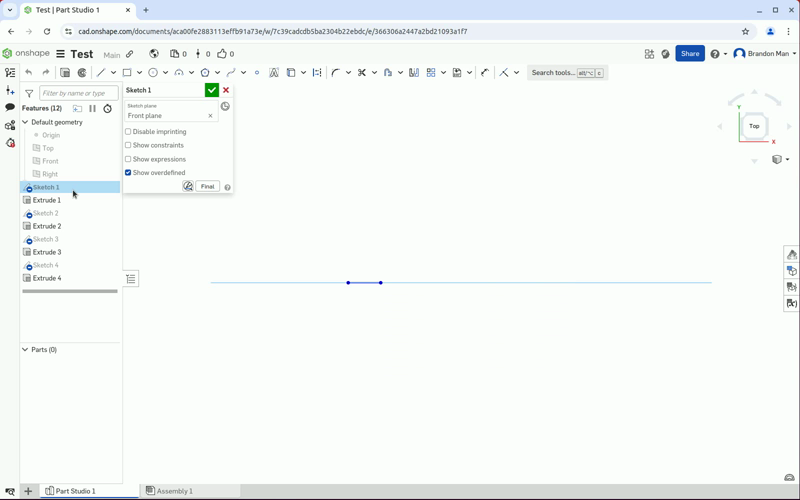
mouse_move(229, 92)
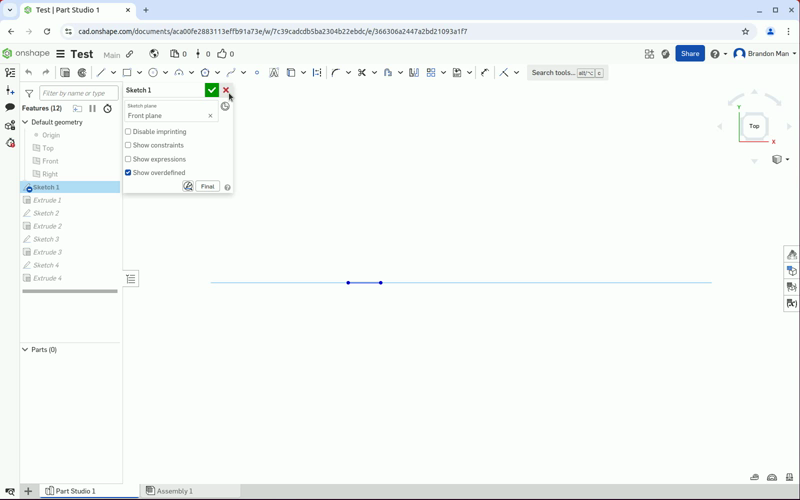
click(229, 92)
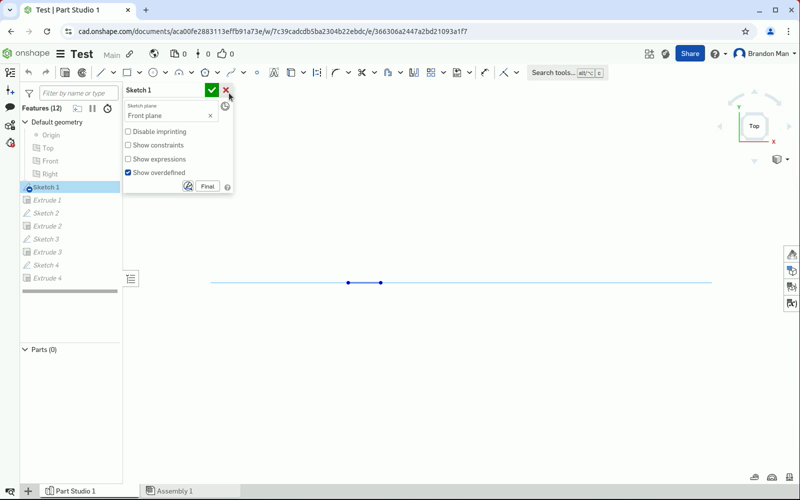
key(shift+s)
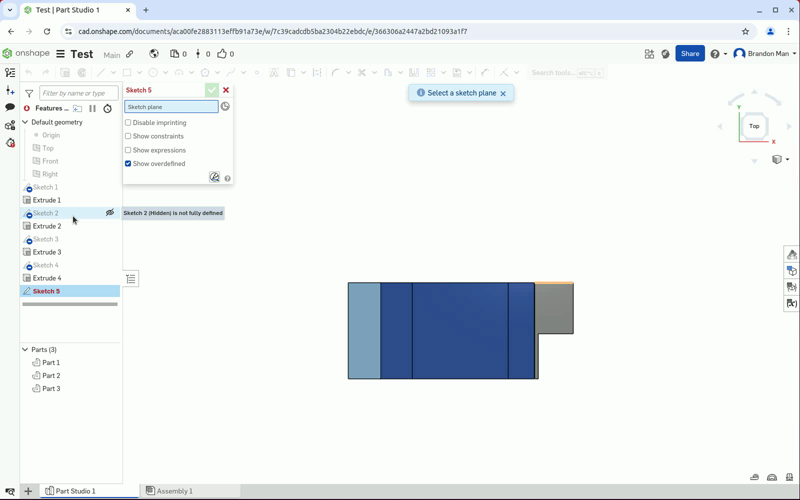
scroll(3)
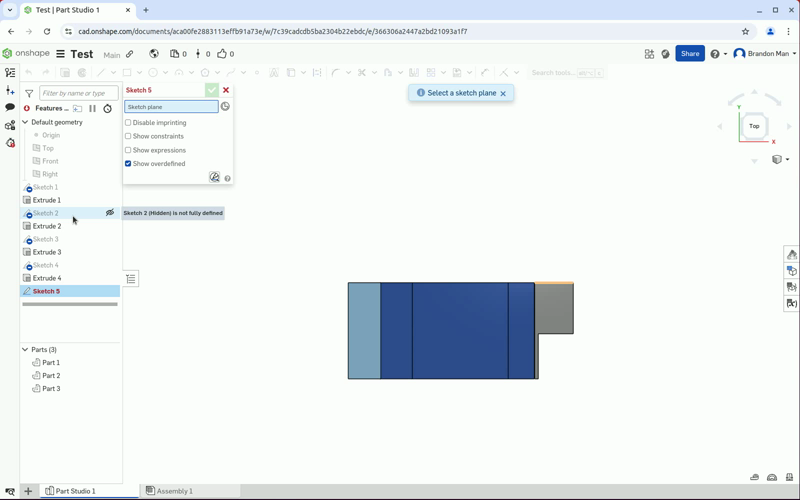
mouse_move(73, 150)
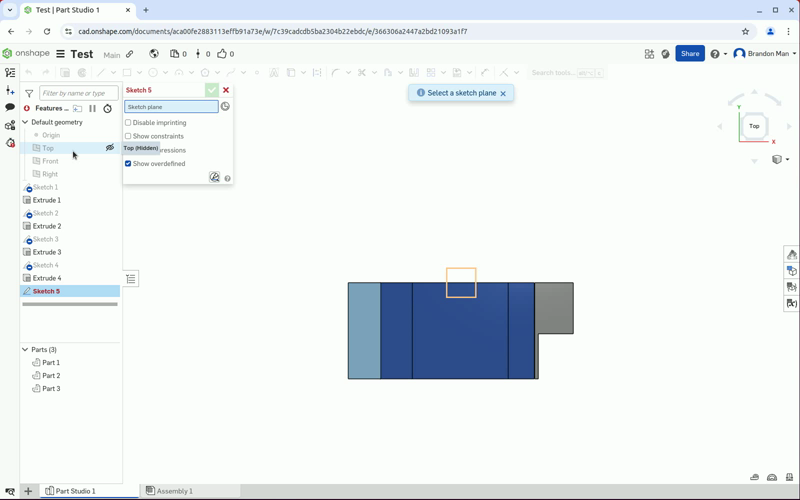
click(73, 150)
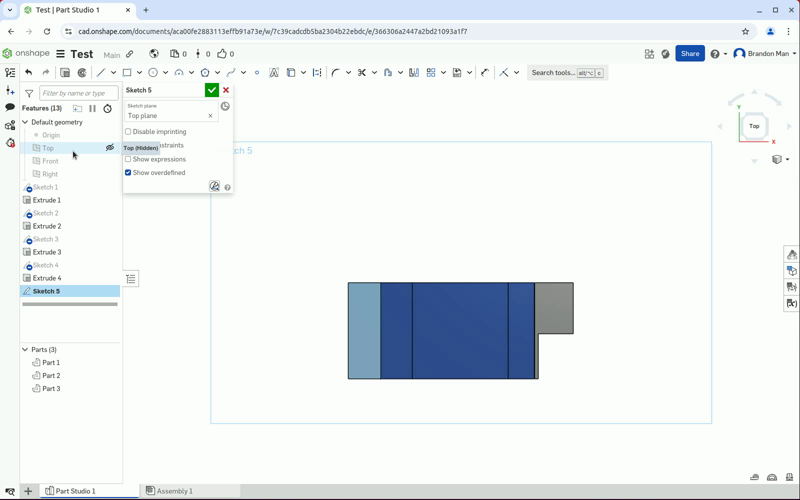
mouse_move(73, 352)
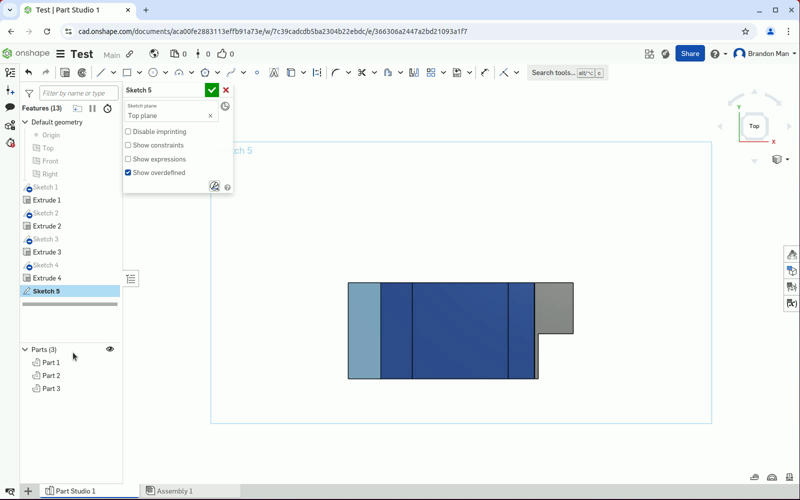
key(y)
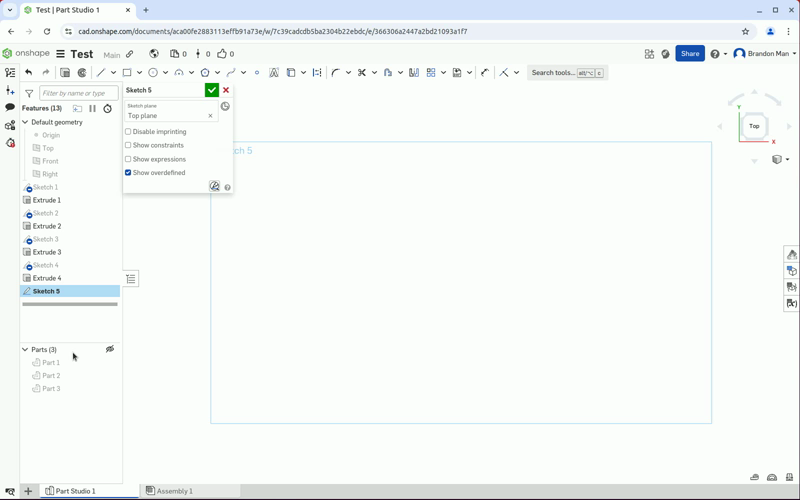
key(l)
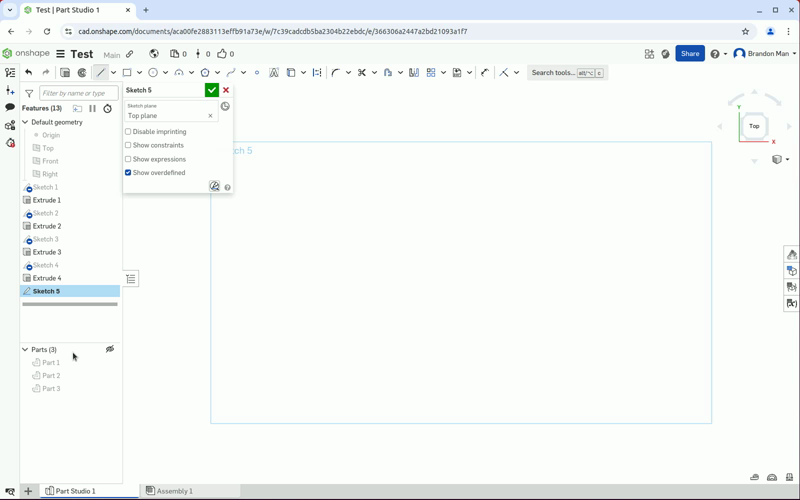
key_down(shift)
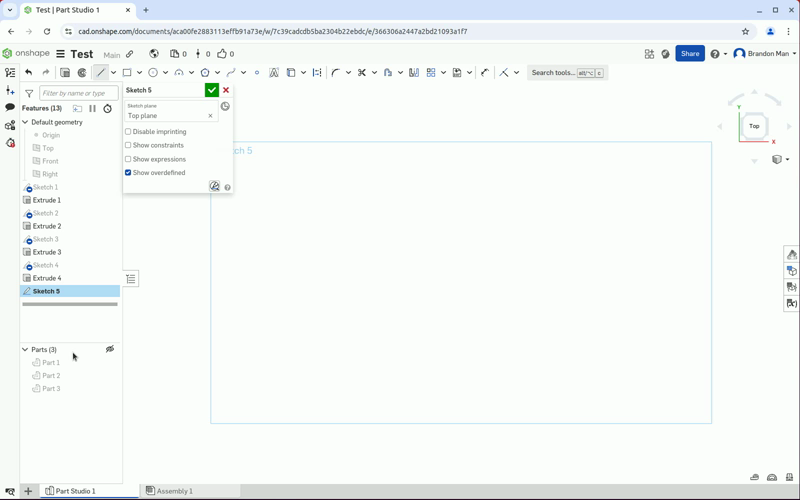
mouse_move(348, 379)
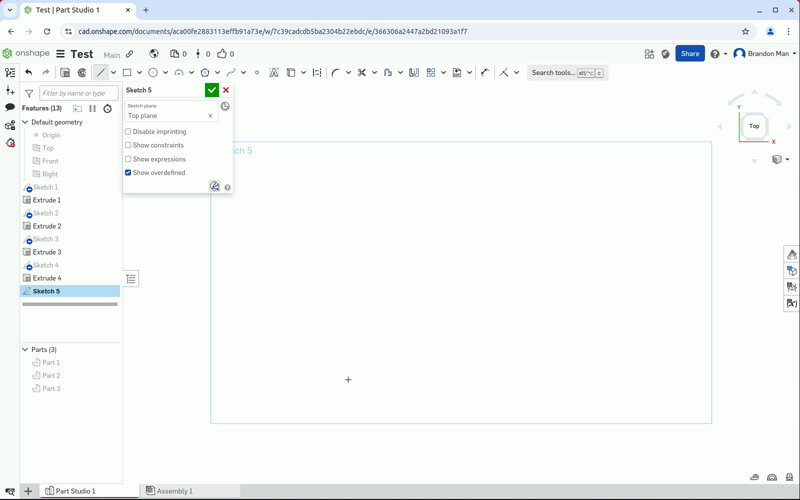
click(348, 379)
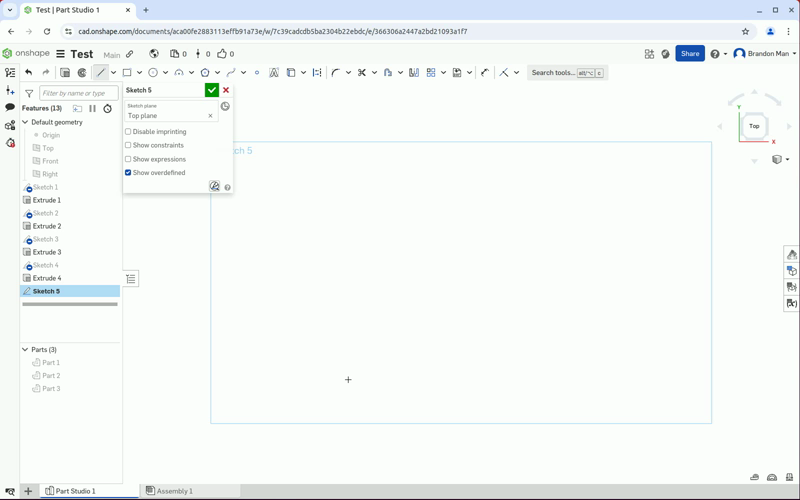
key_up(shift)
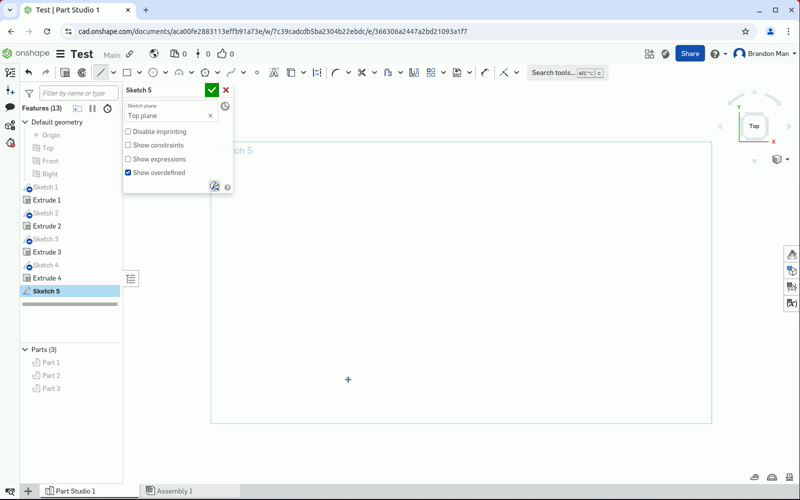
key_down(shift)
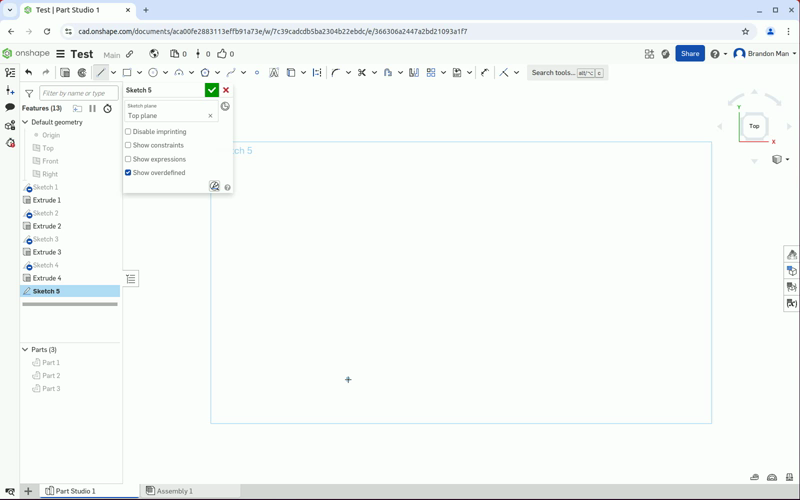
mouse_move(378, 379)
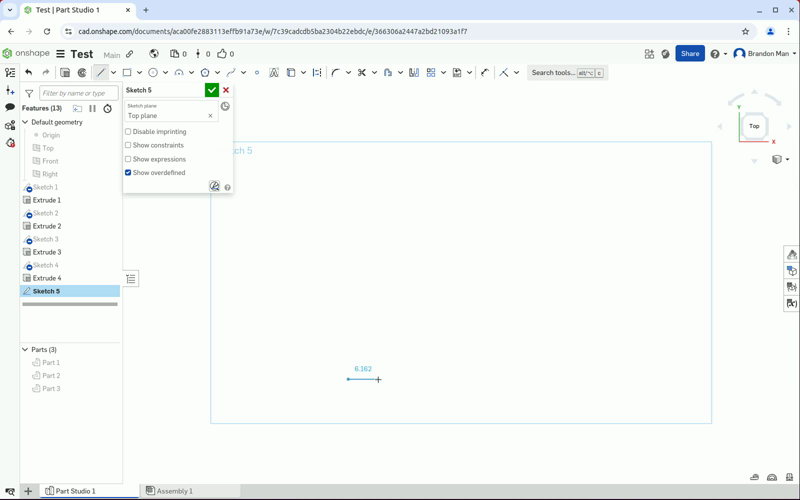
mouse_move(383, 379)
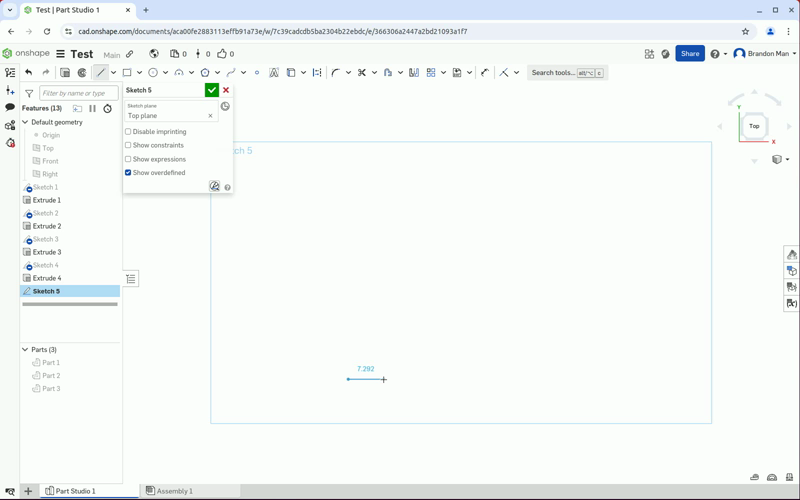
click(383, 379)
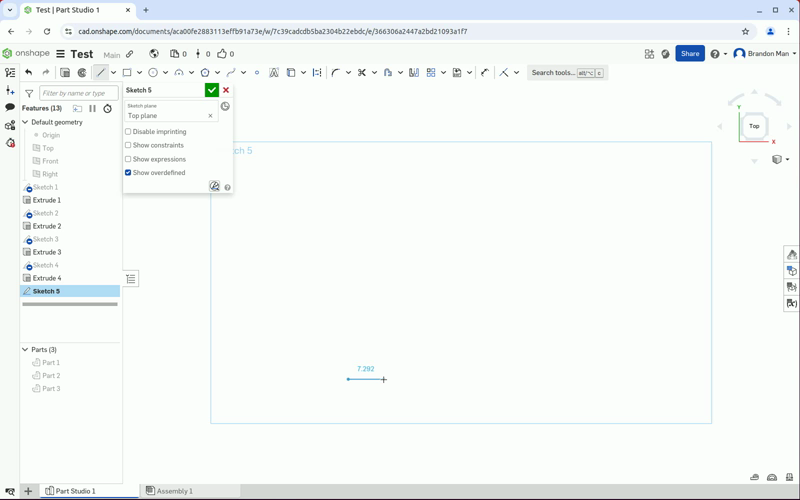
key_up(shift)
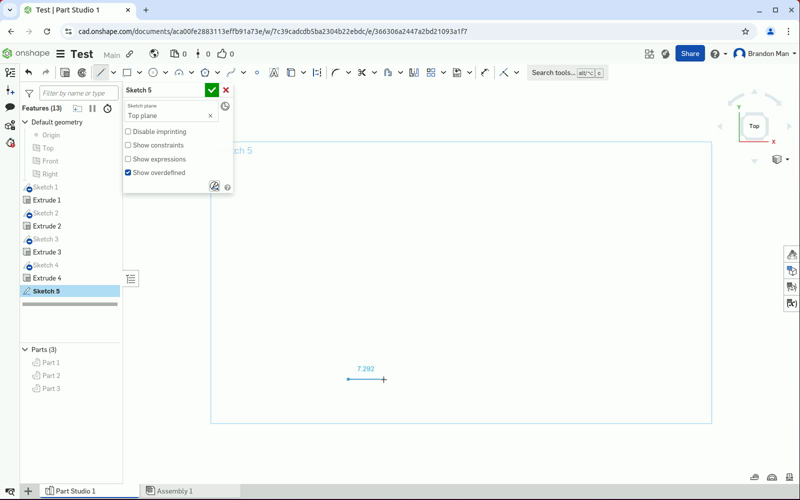
key_down(shift)
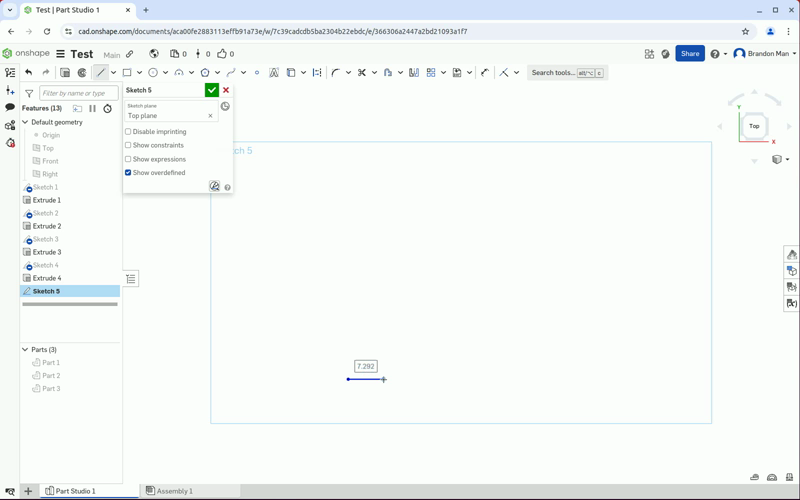
mouse_move(414, 379)
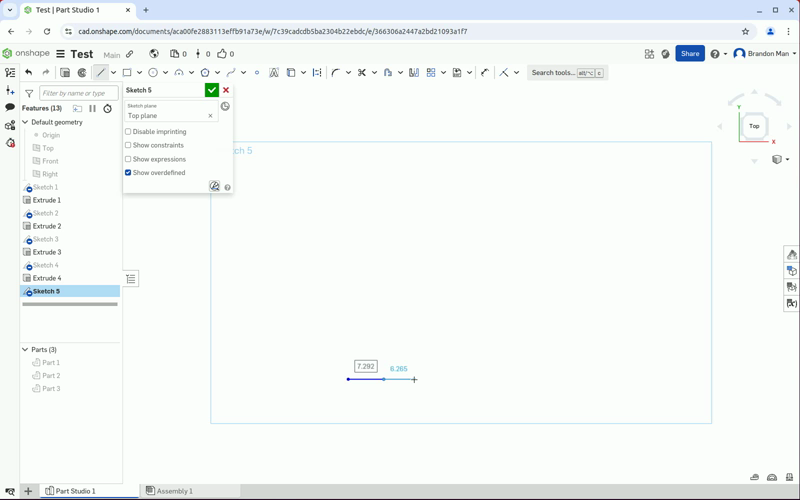
mouse_move(383, 333)
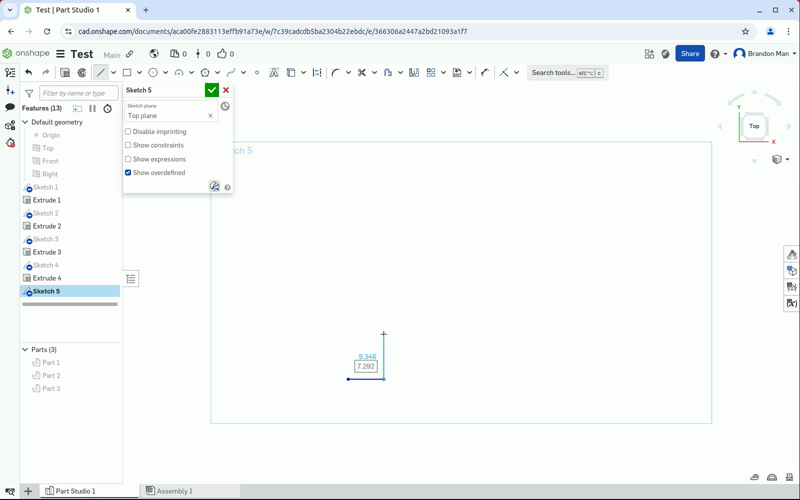
click(383, 333)
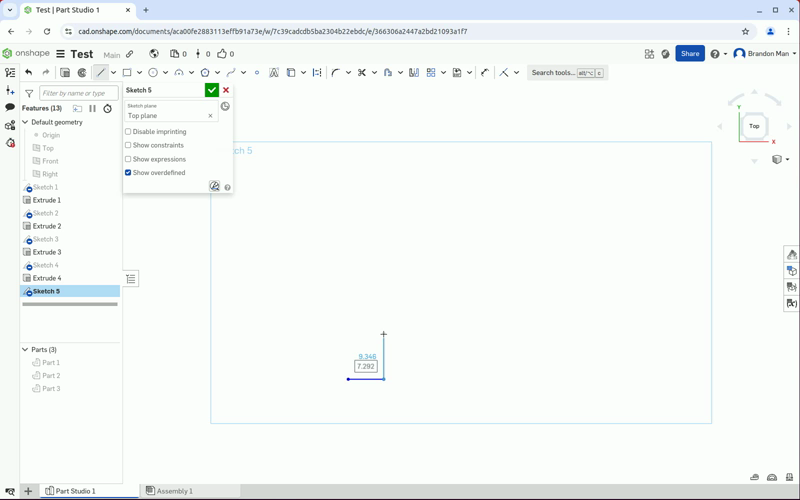
key_up(shift)
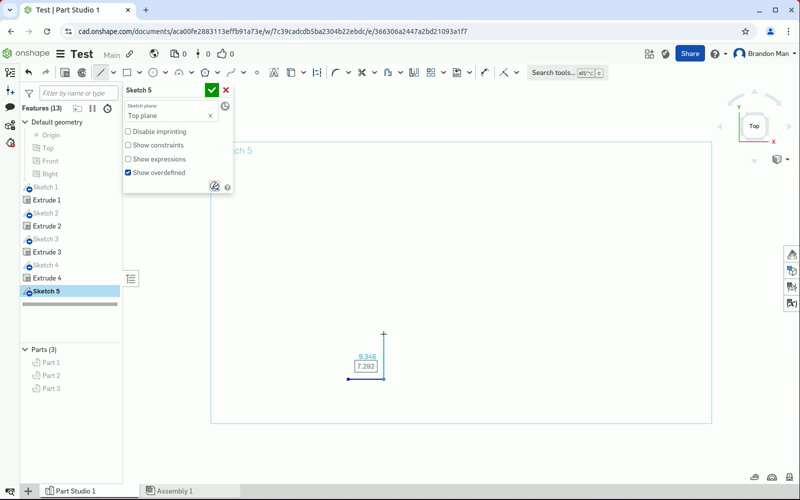
key_down(shift)
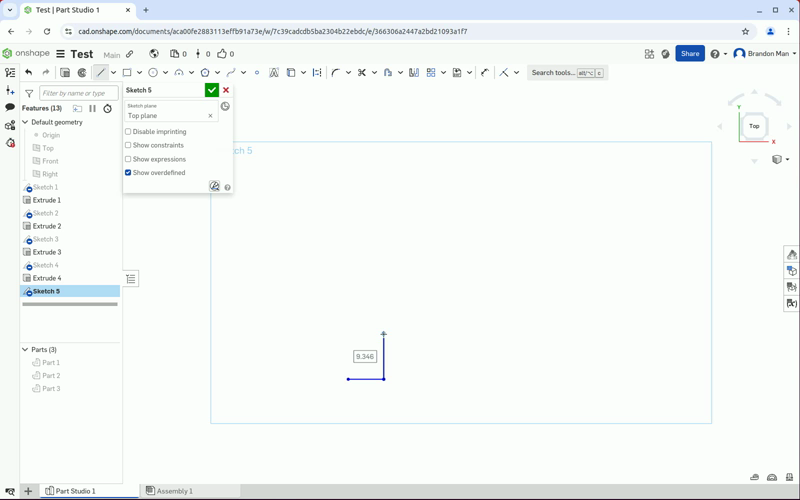
mouse_move(414, 333)
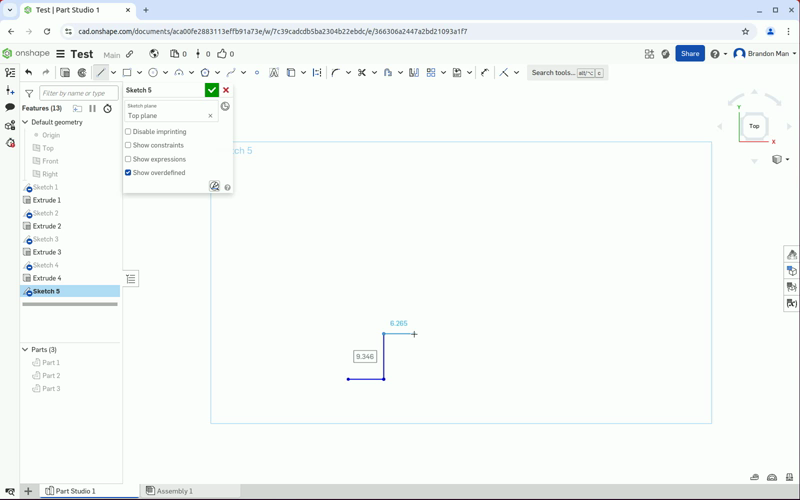
mouse_move(348, 333)
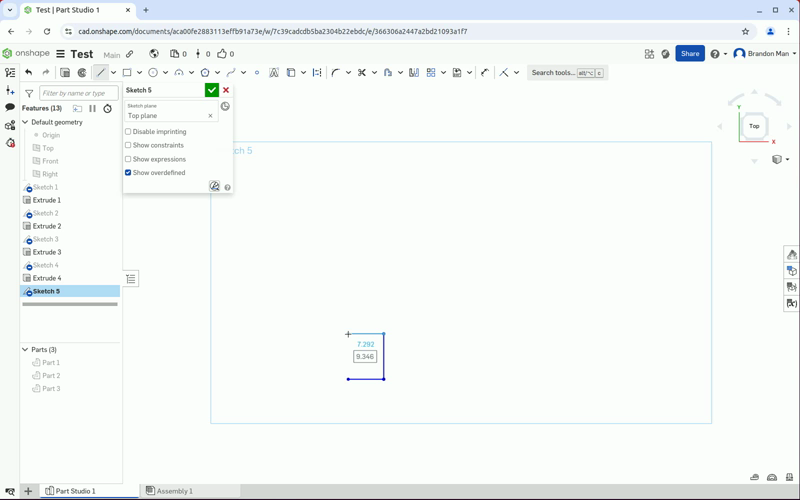
click(348, 333)
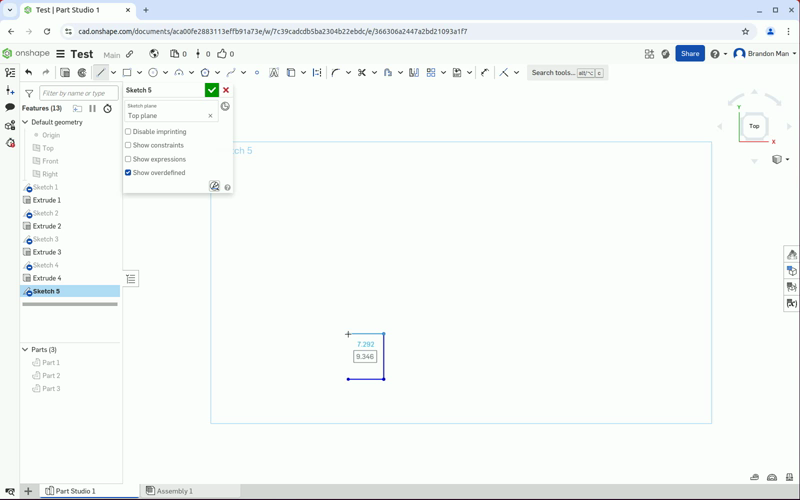
key_up(shift)
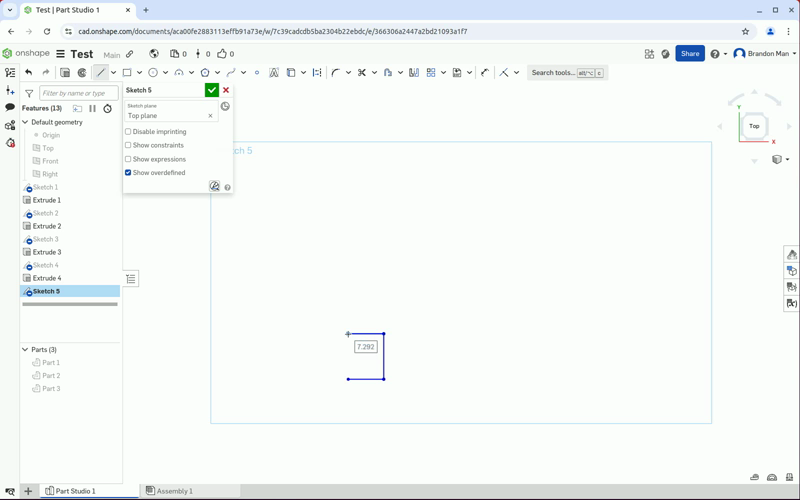
mouse_move(378, 333)
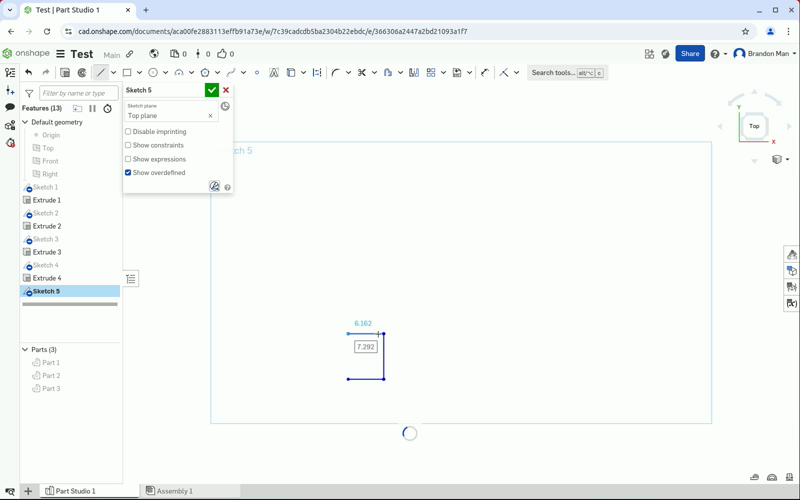
key_down(shift)
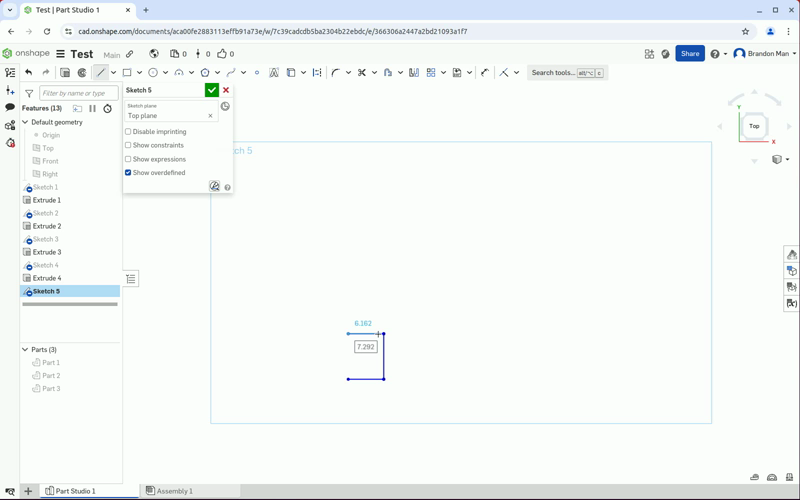
mouse_move(348, 379)
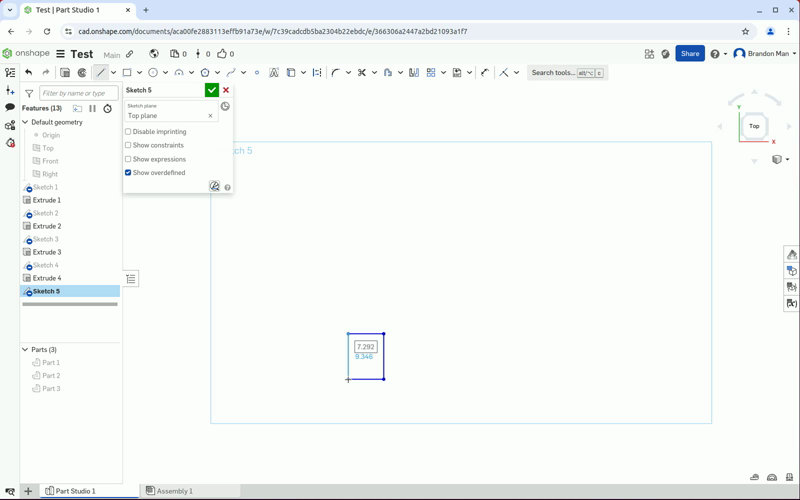
key_up(shift)
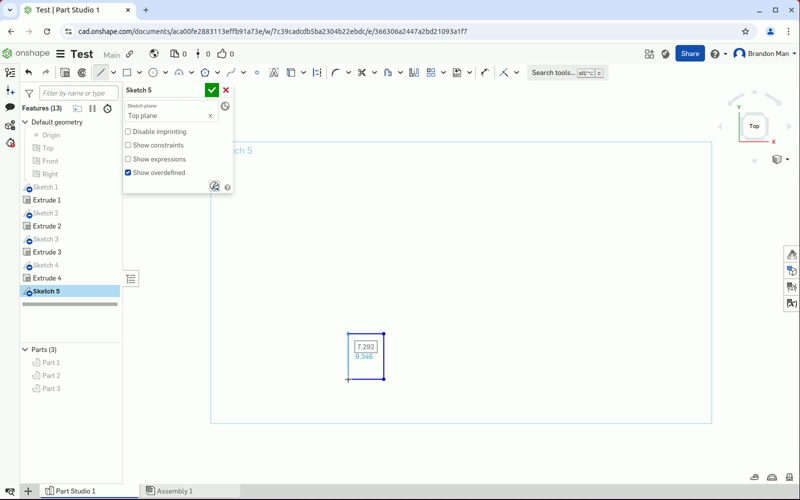
click(348, 379)
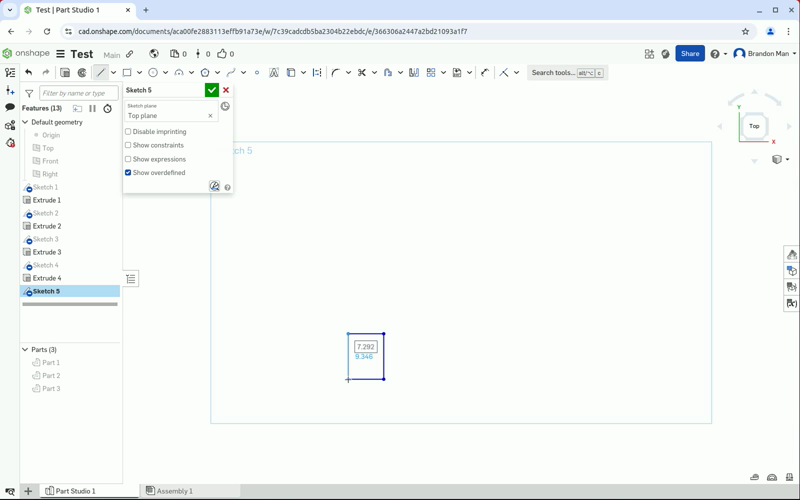
key(esc)
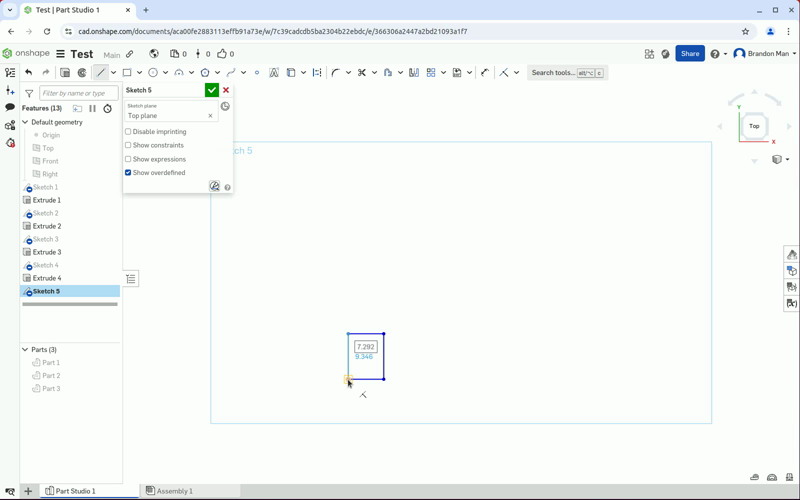
mouse_move(374, 361)
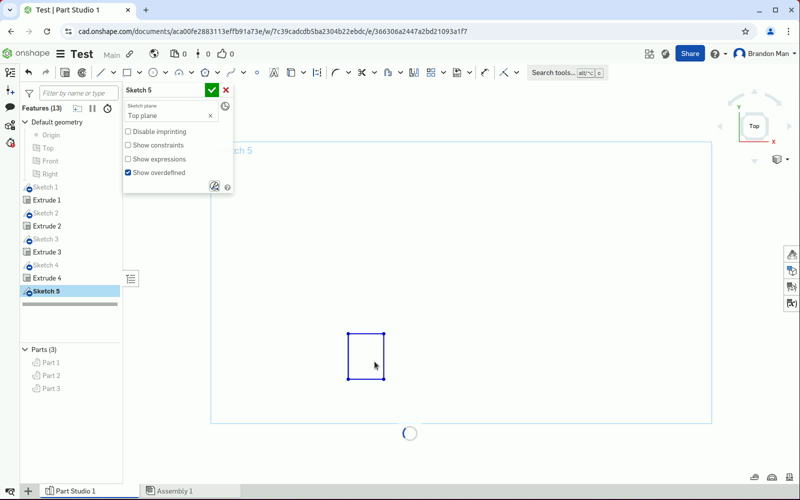
scroll(6)
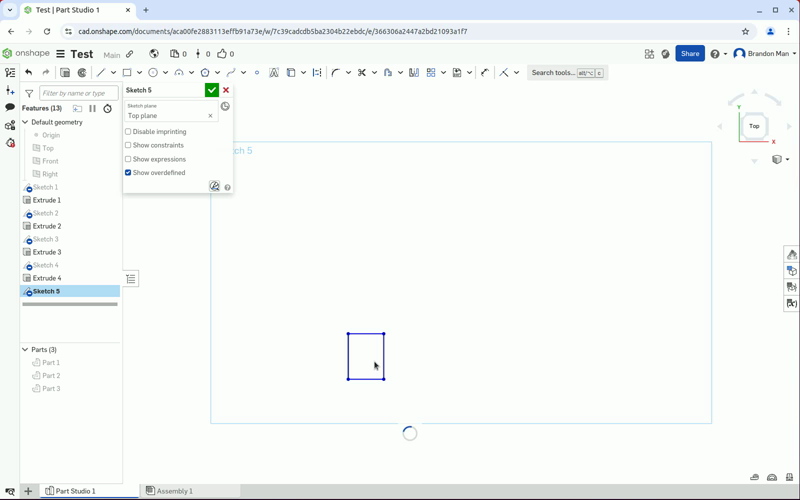
scroll(6)
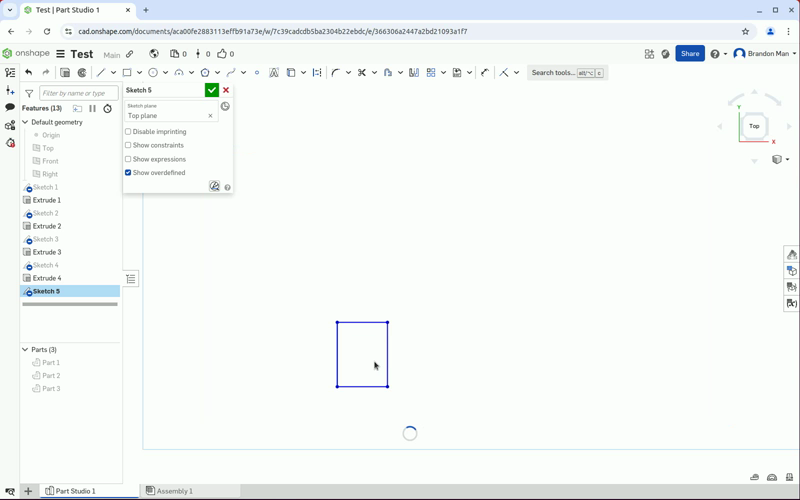
scroll(6)
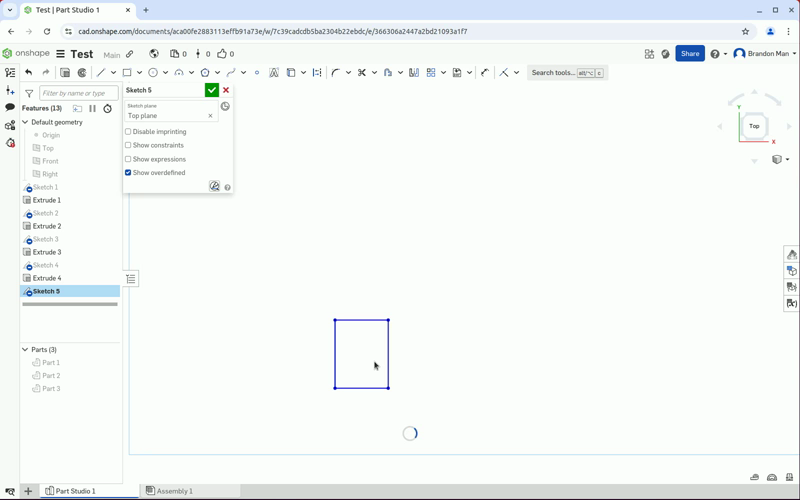
scroll(6)
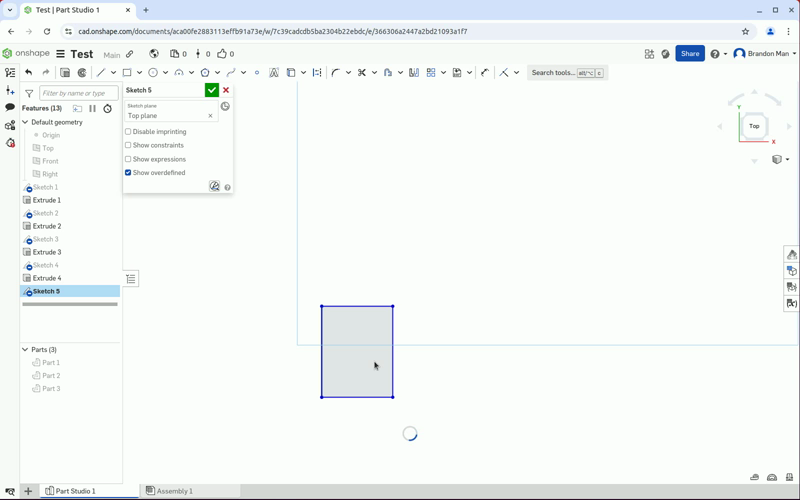
scroll(6)
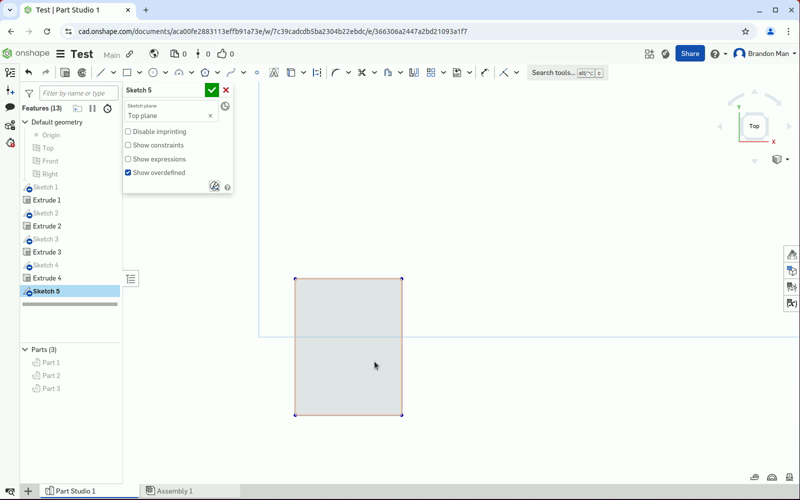
scroll(6)
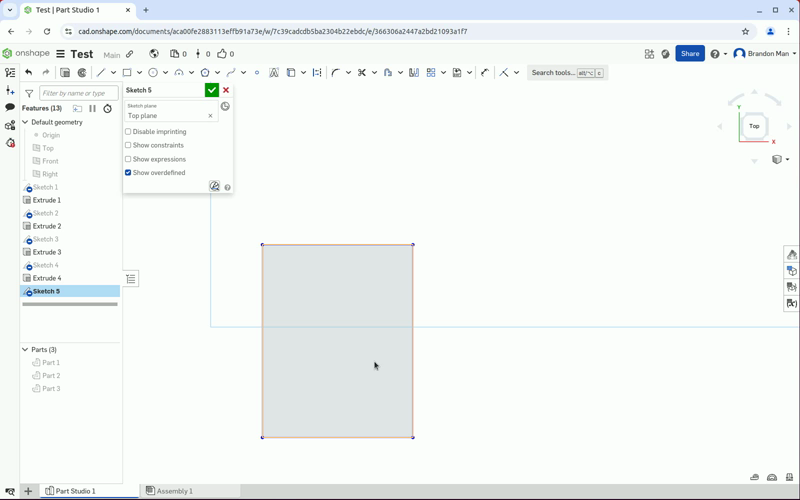
scroll(6)
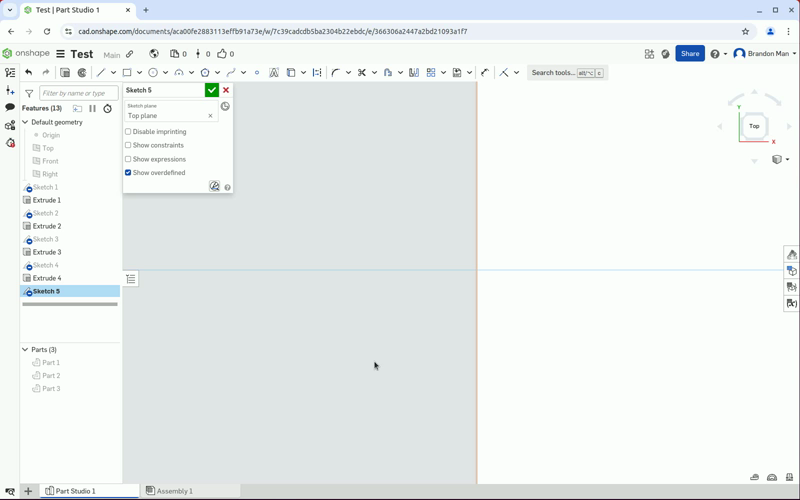
click(374, 361)
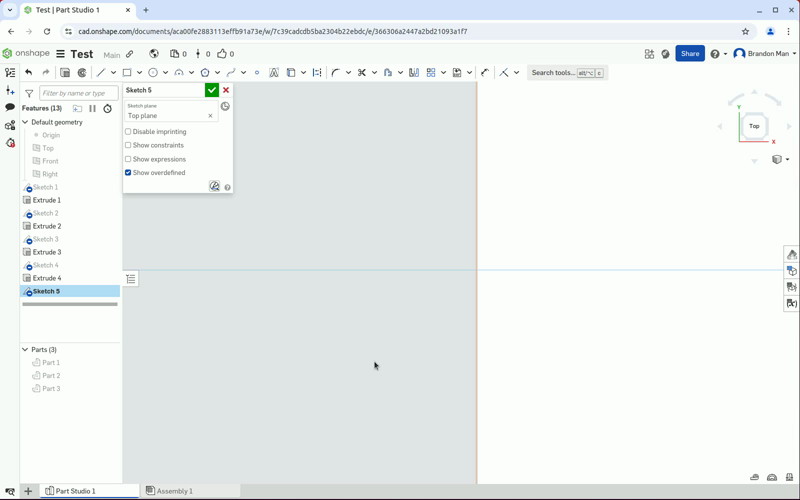
scroll(-6)
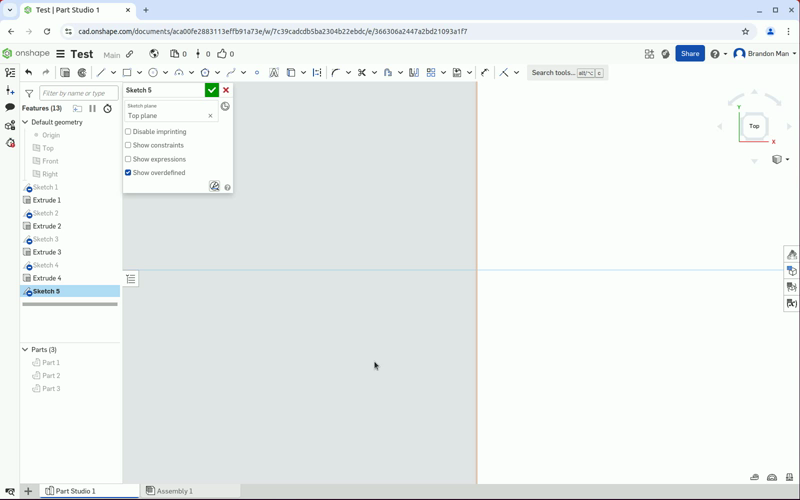
scroll(-6)
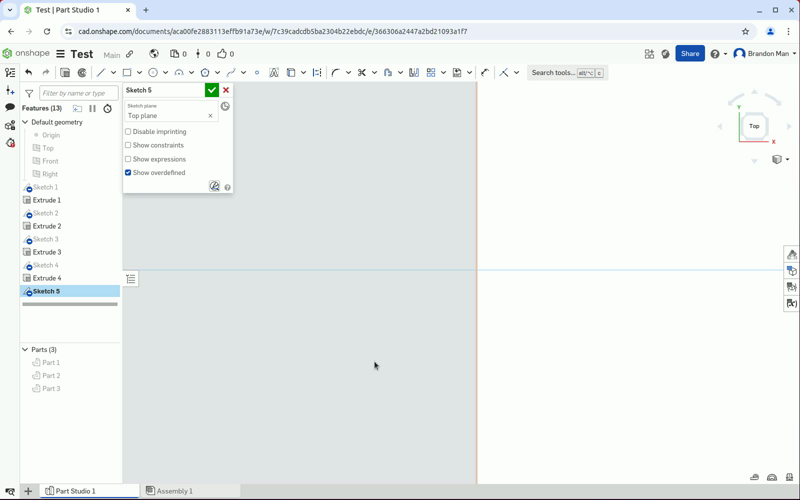
scroll(-6)
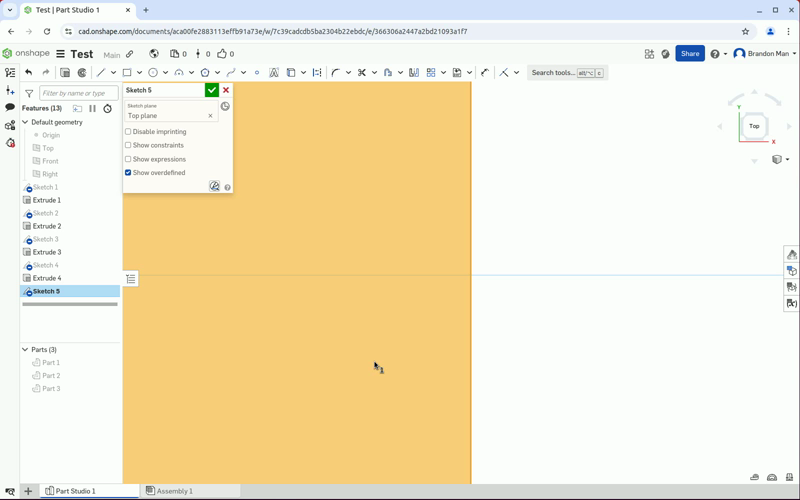
scroll(-6)
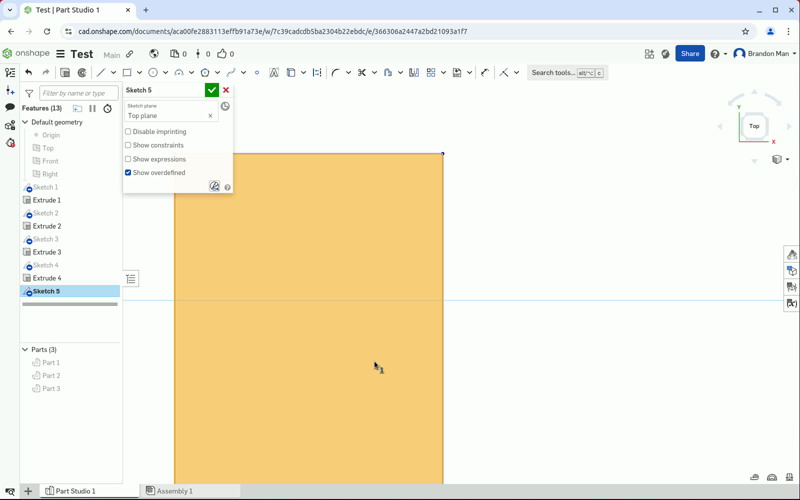
scroll(-6)
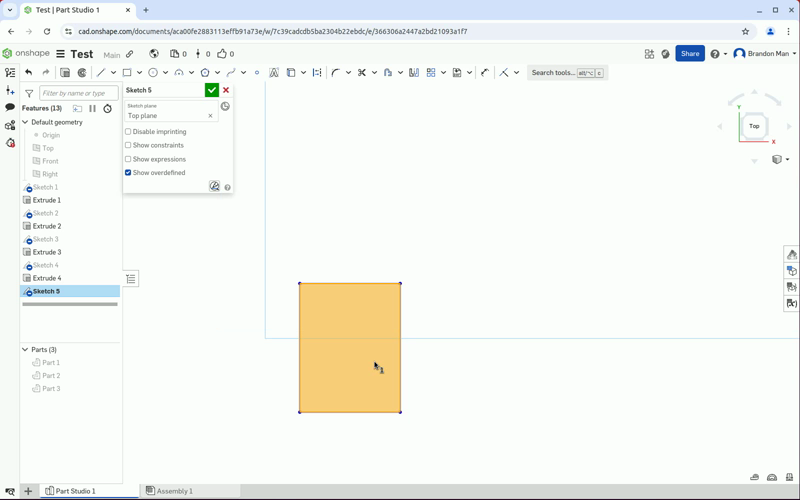
scroll(-6)
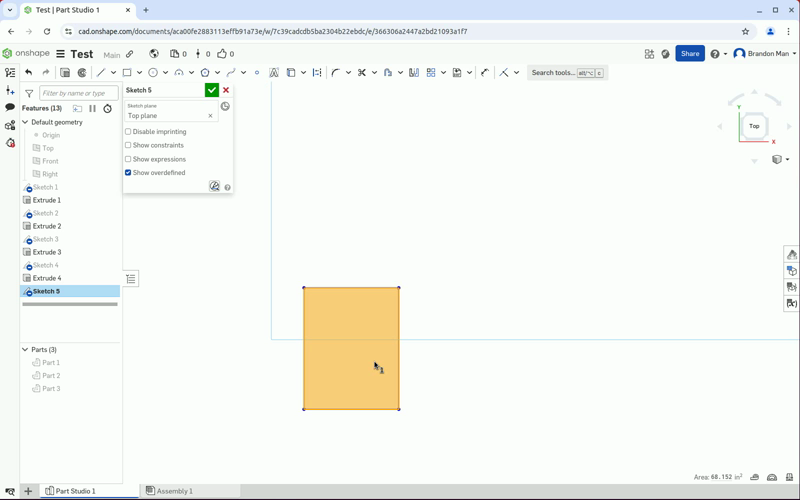
scroll(-6)
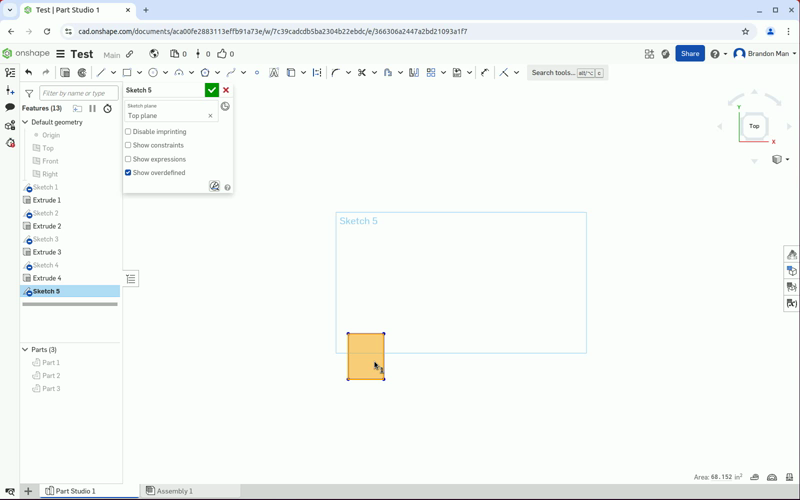
mouse_move(73, 352)
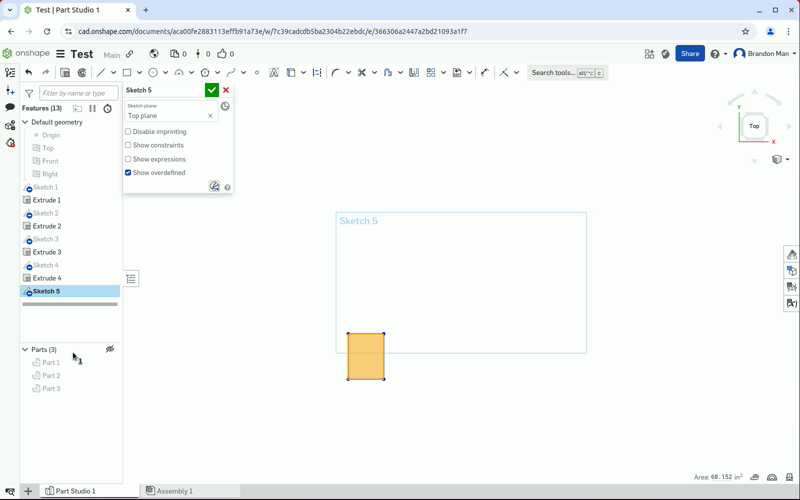
key(shift+y)
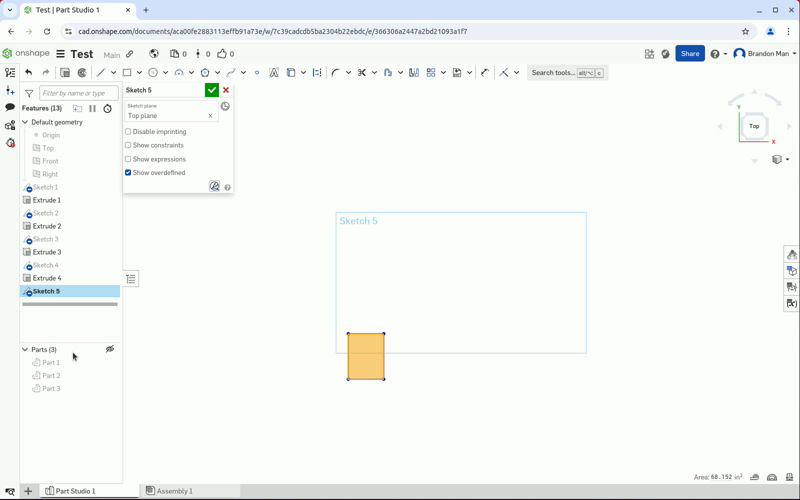
key(shift+e)
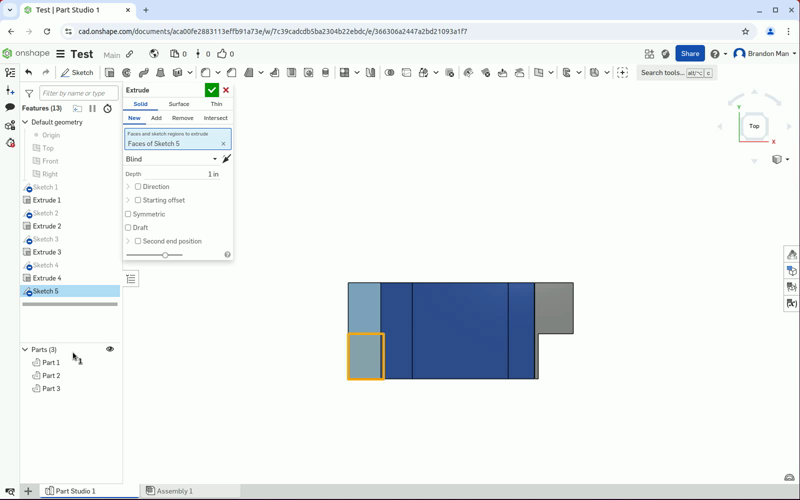
mouse_move(143, 106)
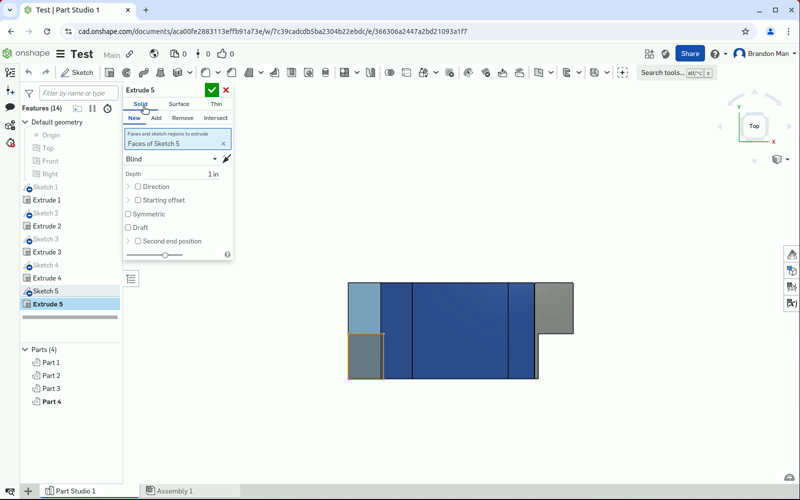
click(143, 106)
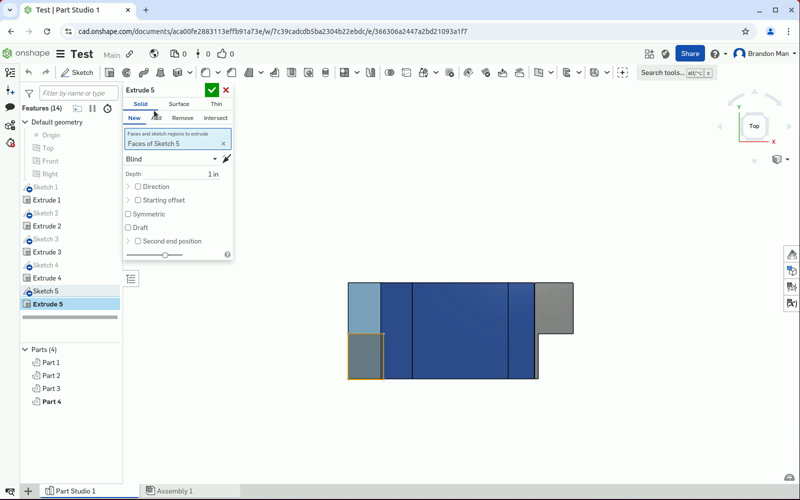
mouse_move(186, 120)
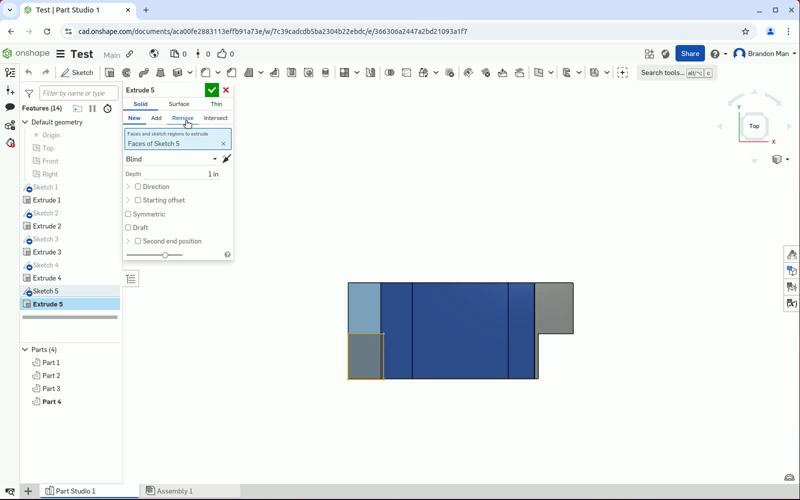
click(186, 120)
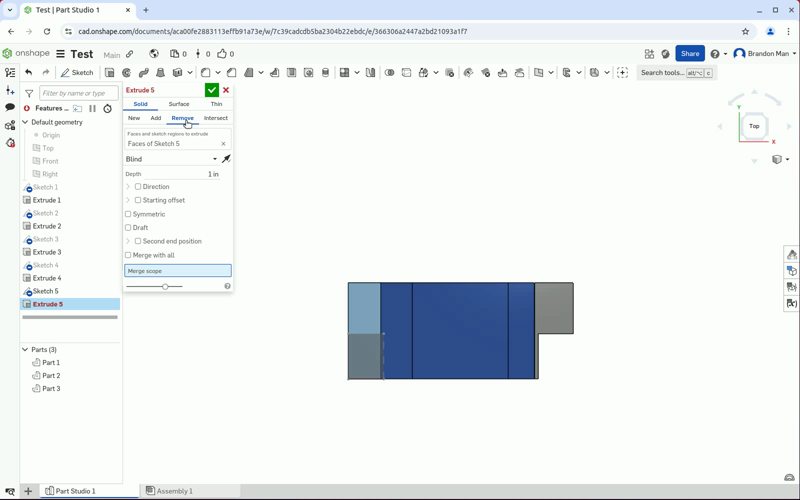
key(tab, 4)
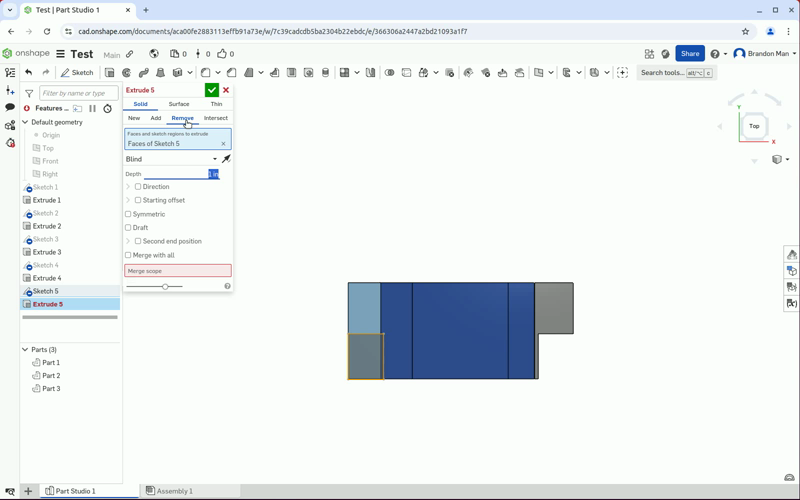
text(-19.738)
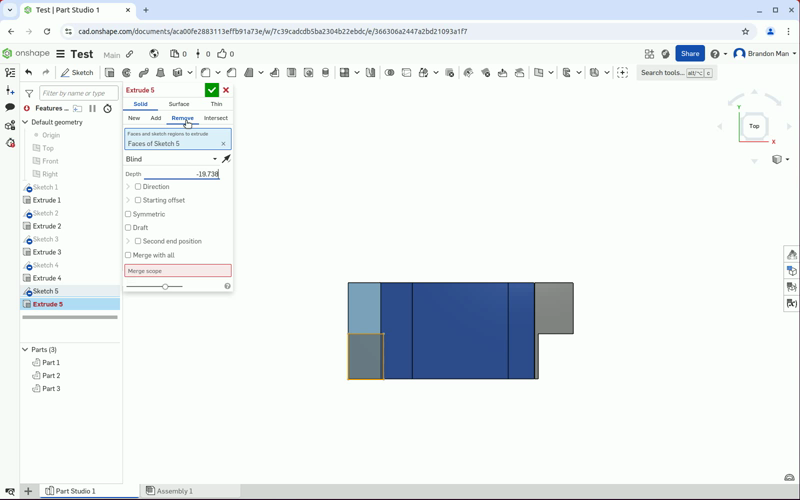
key(tab, 6)
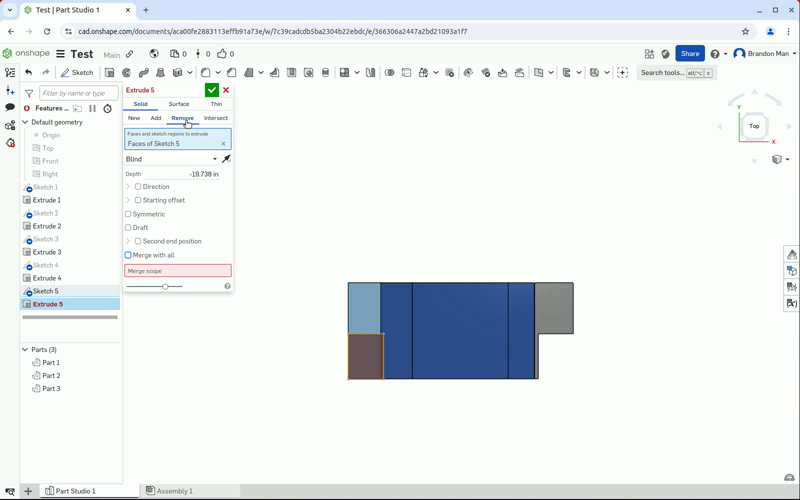
key(space)
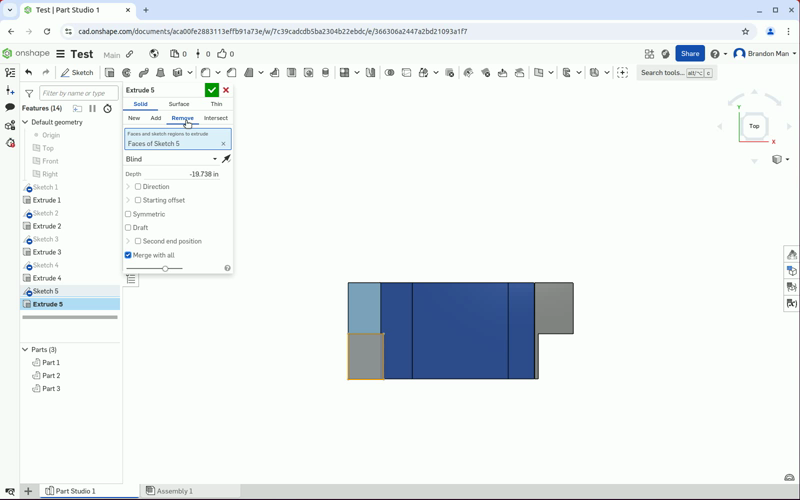
key(enter)
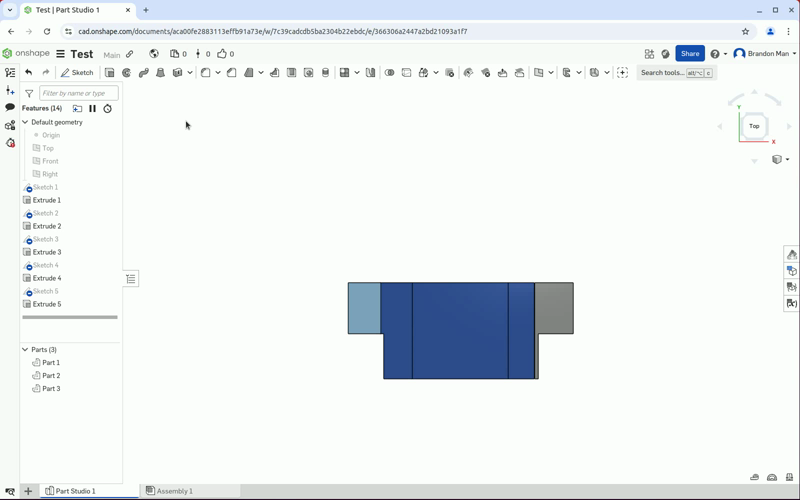
key(shift+h)
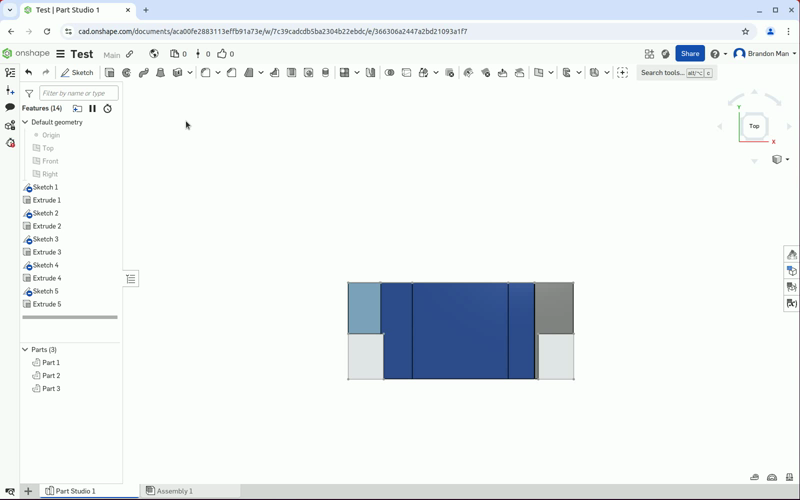
key(shift+h)
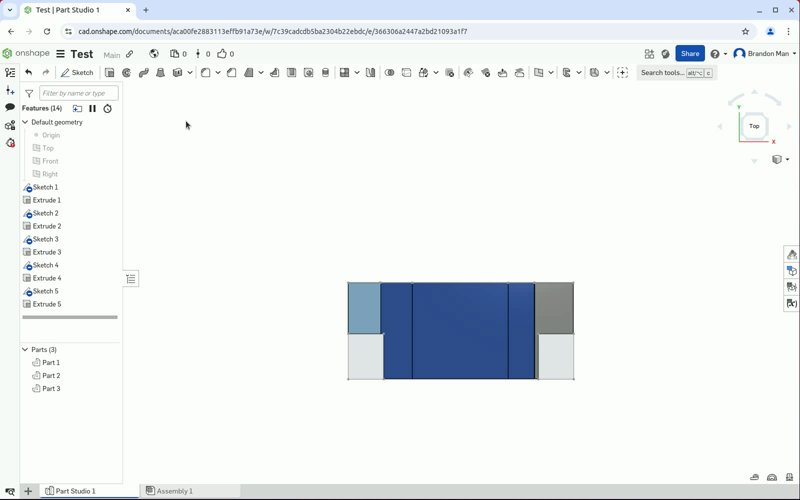
key(shift+7)
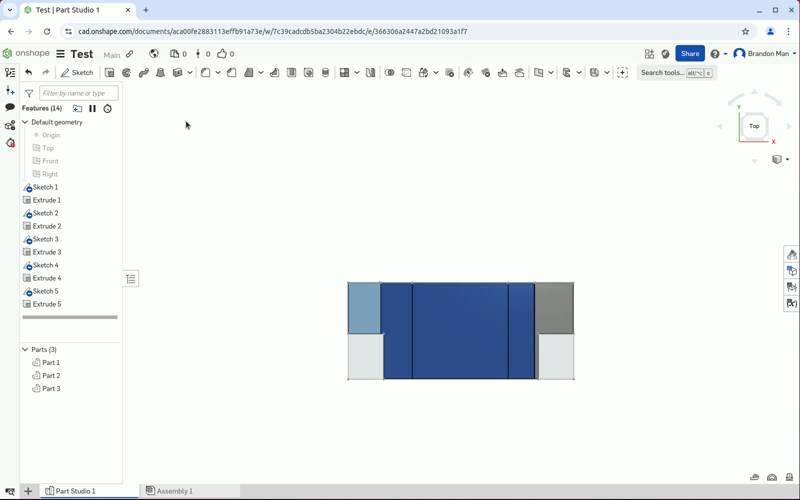
key(up, 3)
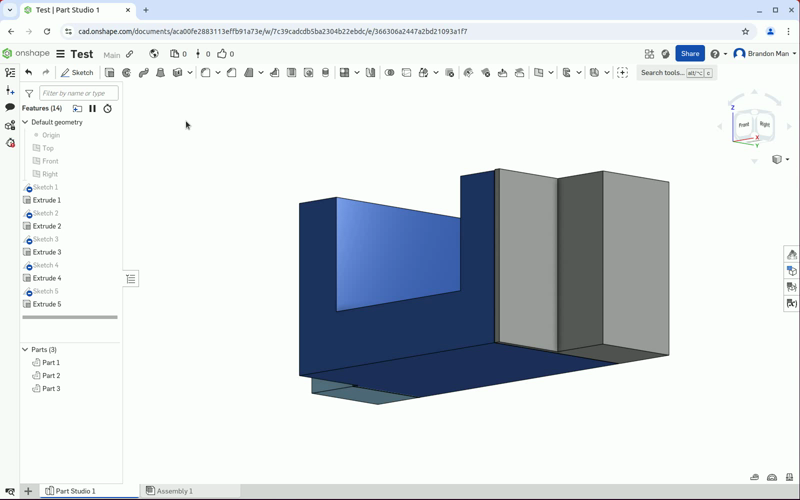
key(left, 3)
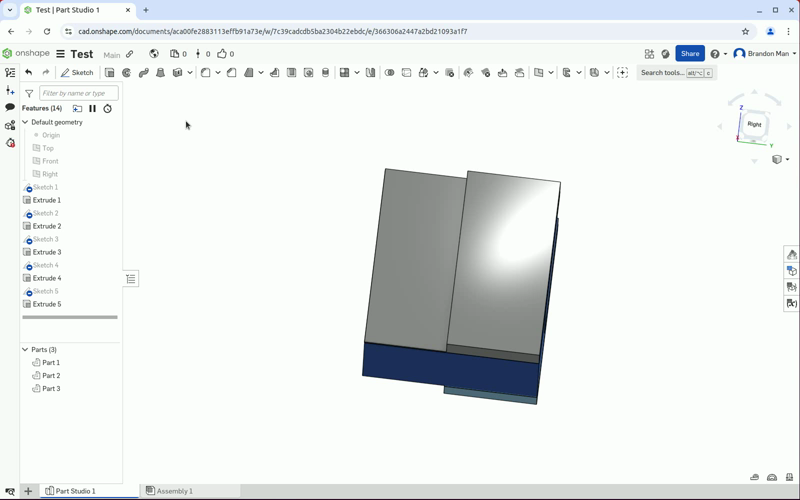
key(right, 3)
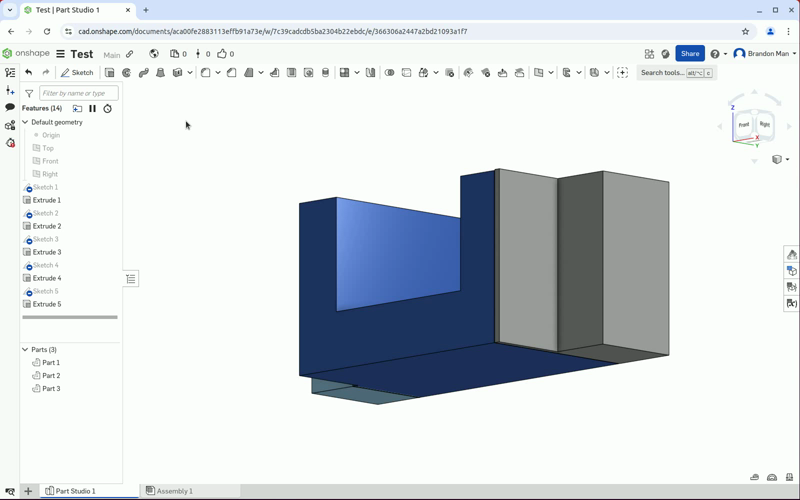
key(down, 3)
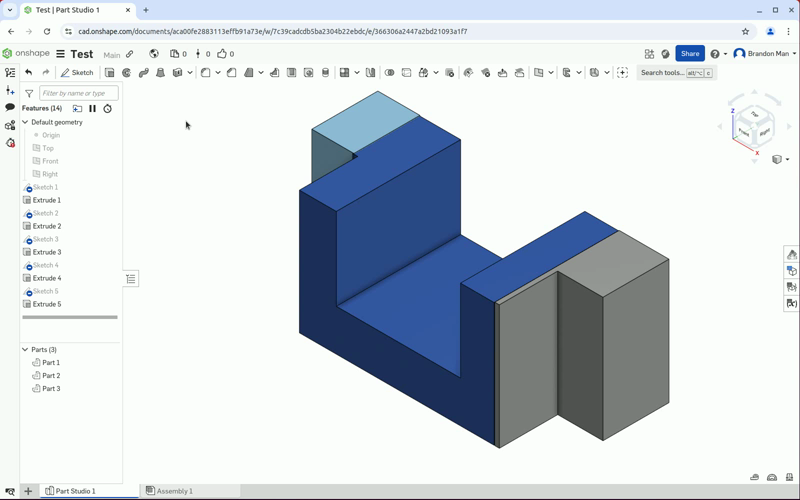
mouse_move(73, 189)
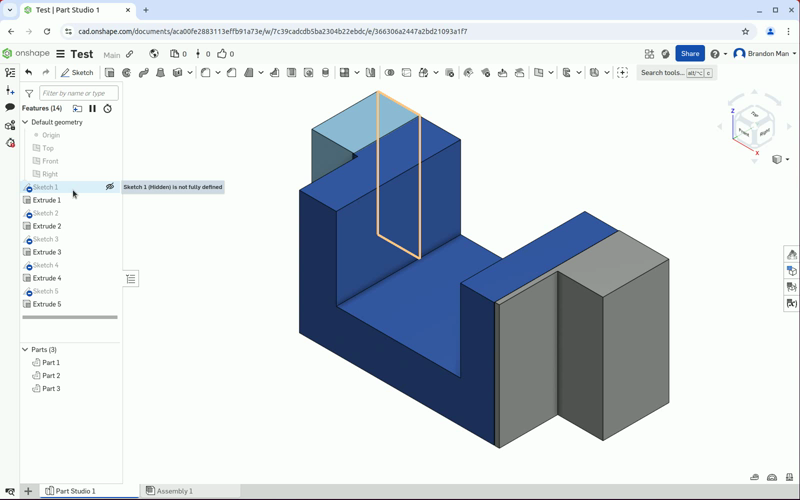
click(73, 189)